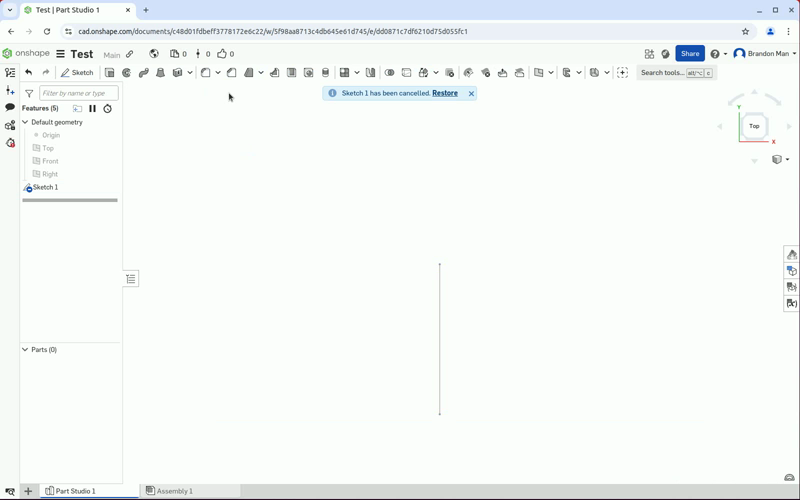
key(shift+h)
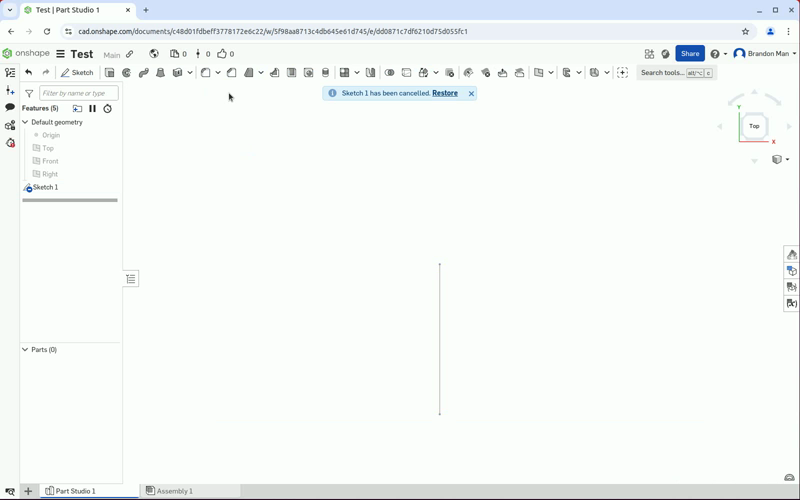
key(shift+s)
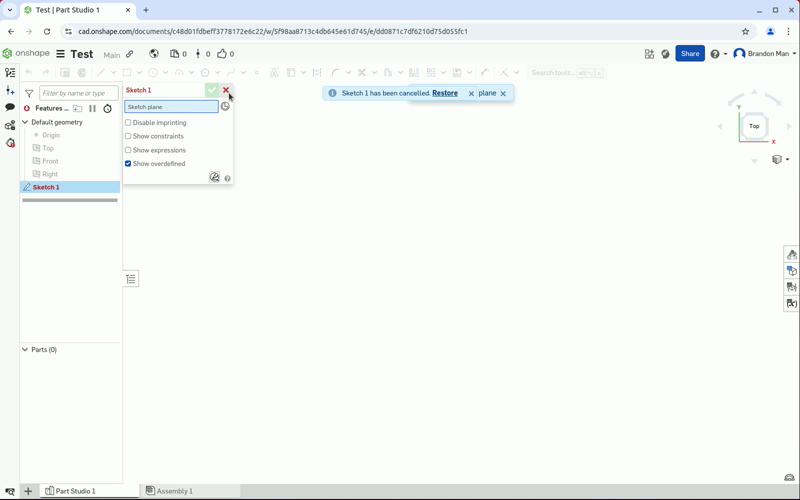
mouse_move(73, 150)
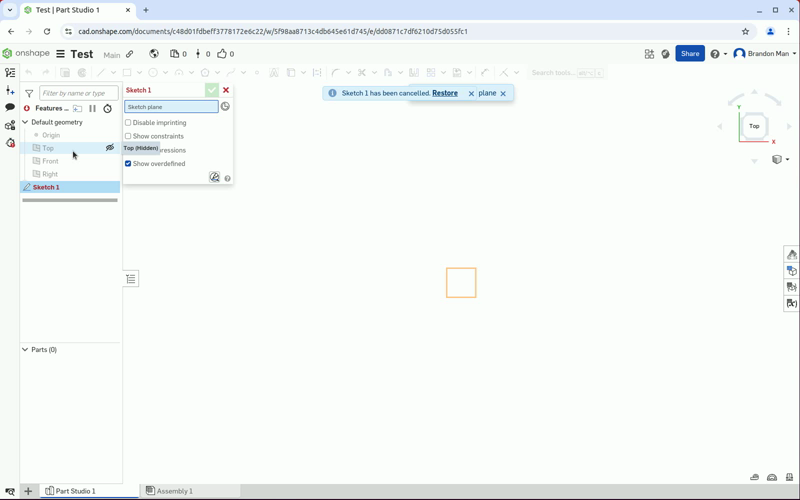
click(73, 150)
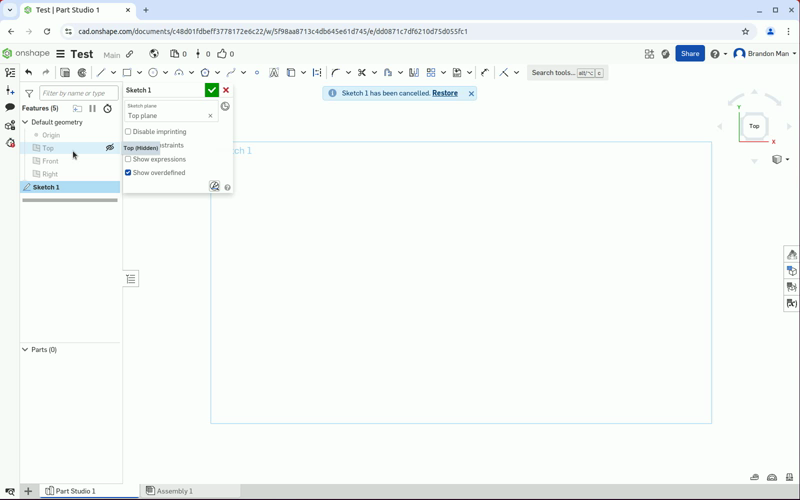
mouse_move(73, 352)
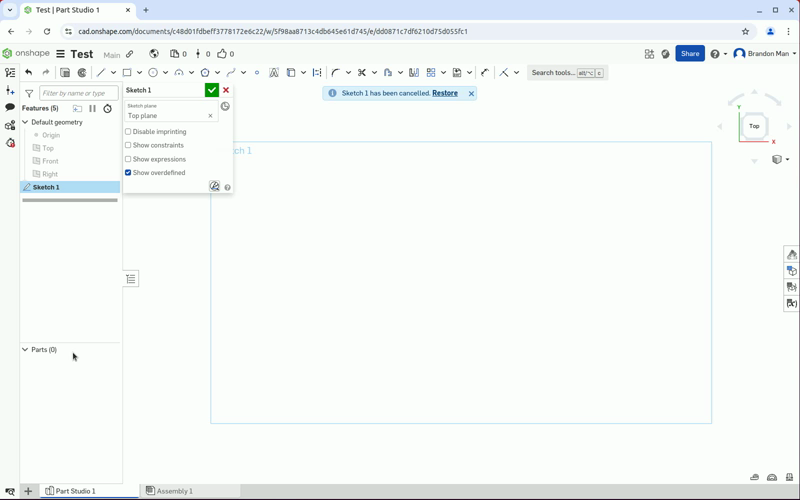
key(y)
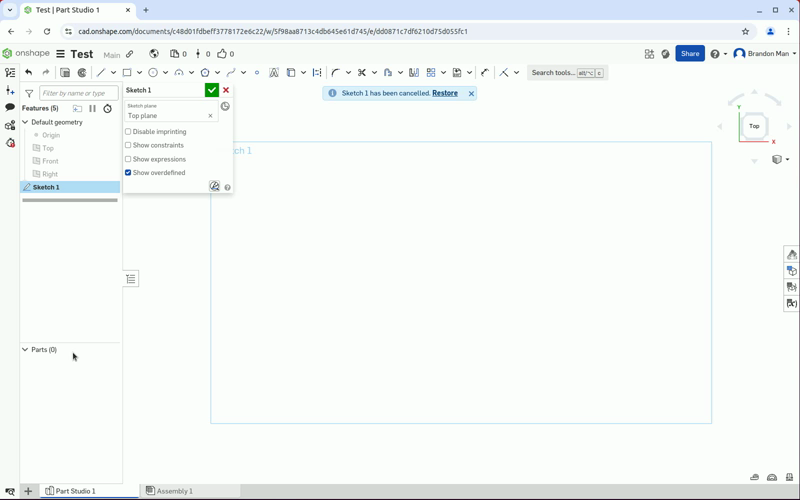
key(l)
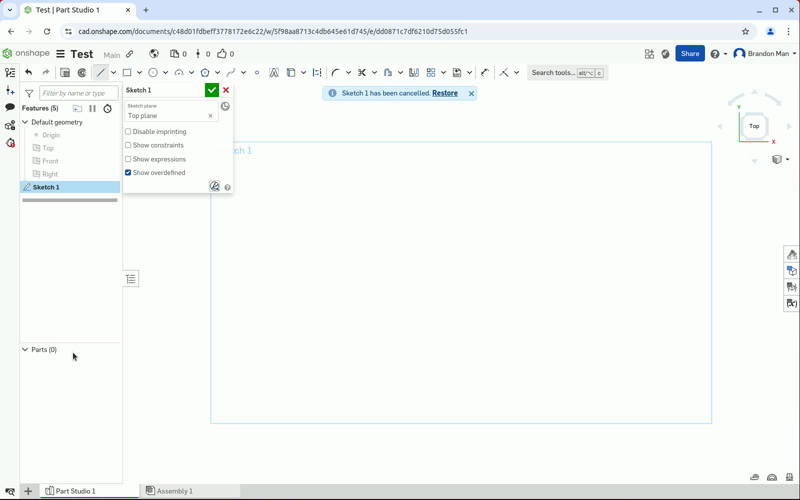
key_down(shift)
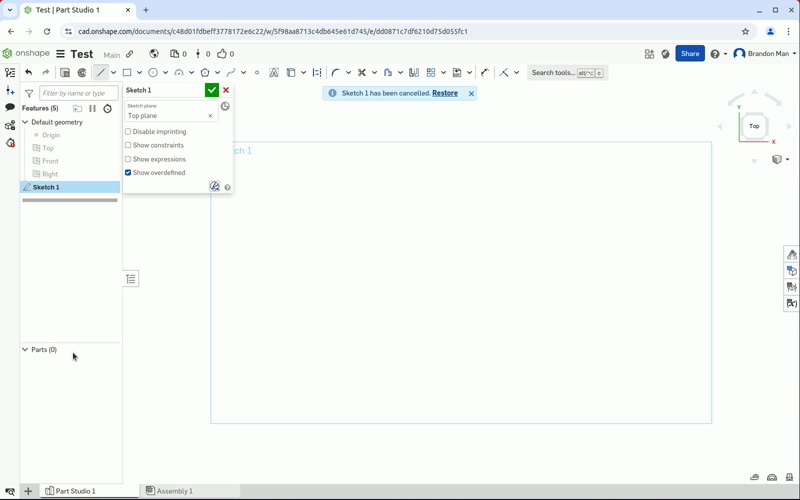
mouse_move(398, 282)
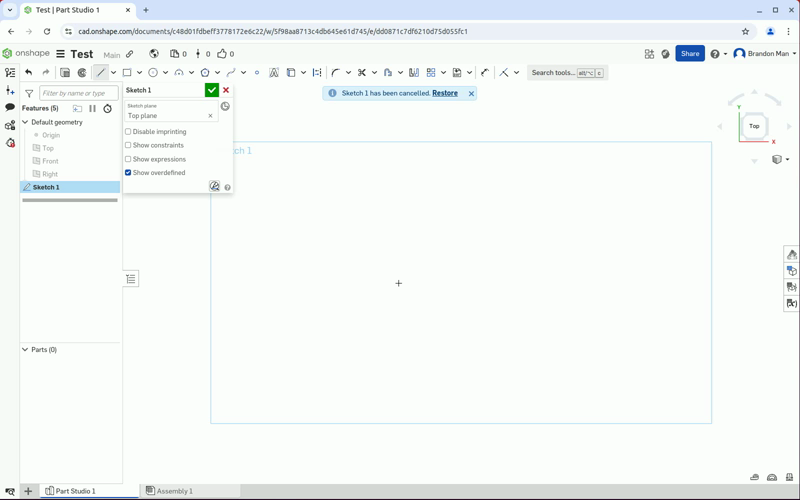
click(398, 282)
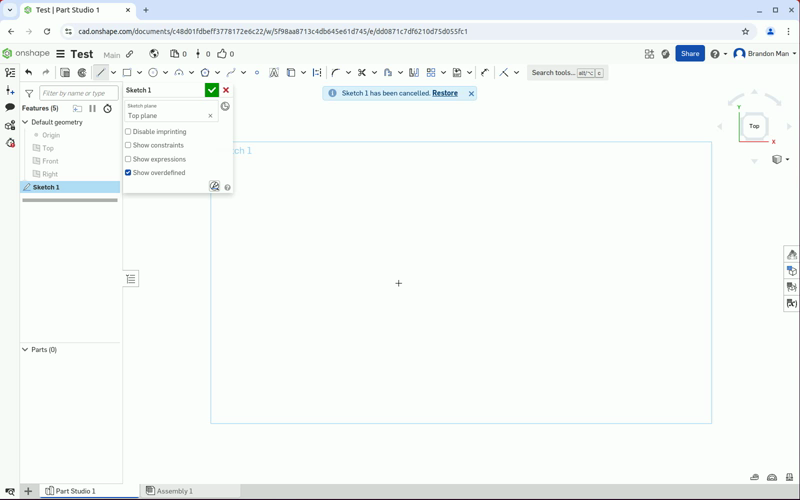
key_up(shift)
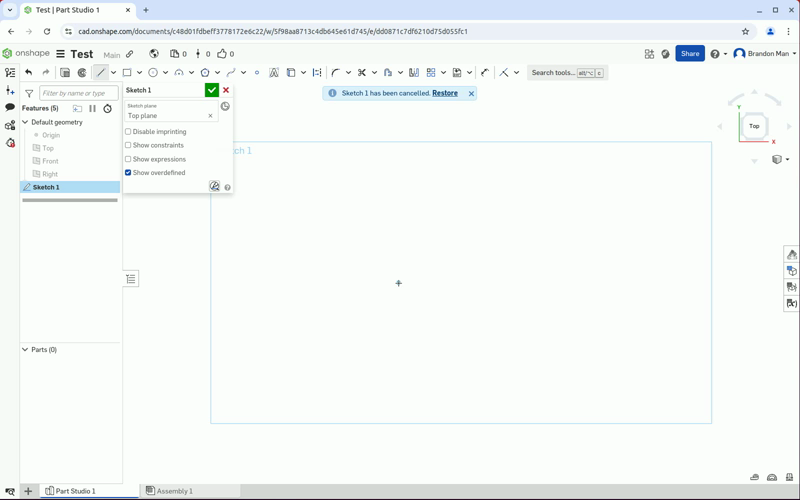
key_down(shift)
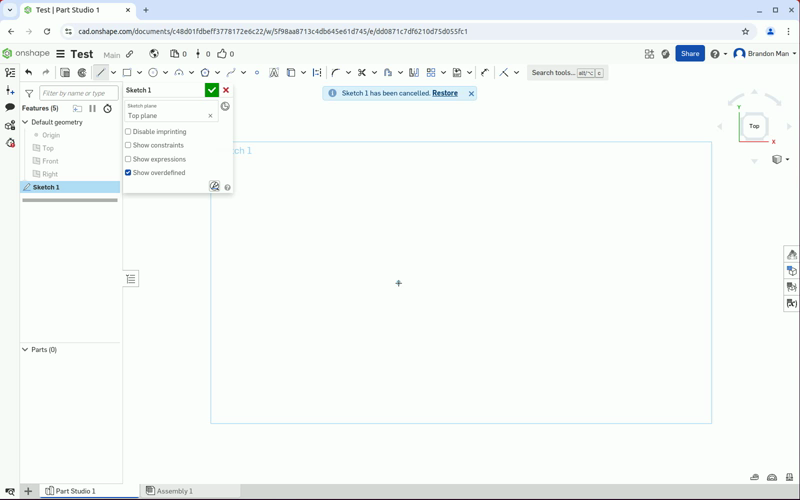
mouse_move(428, 282)
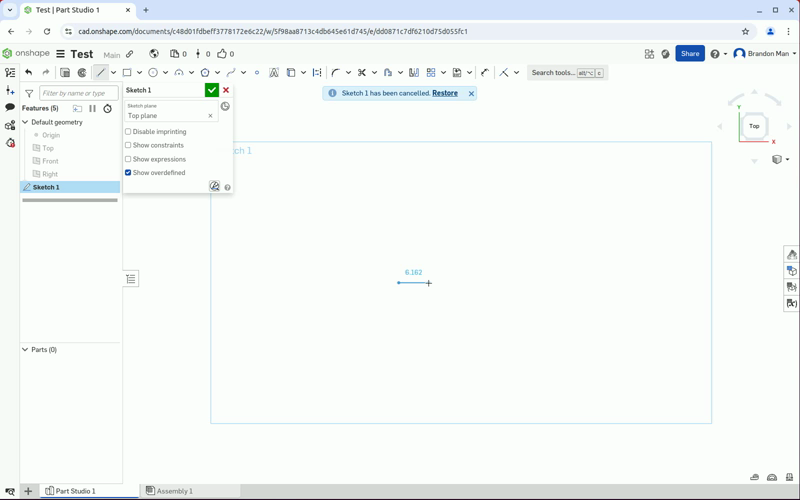
mouse_move(449, 282)
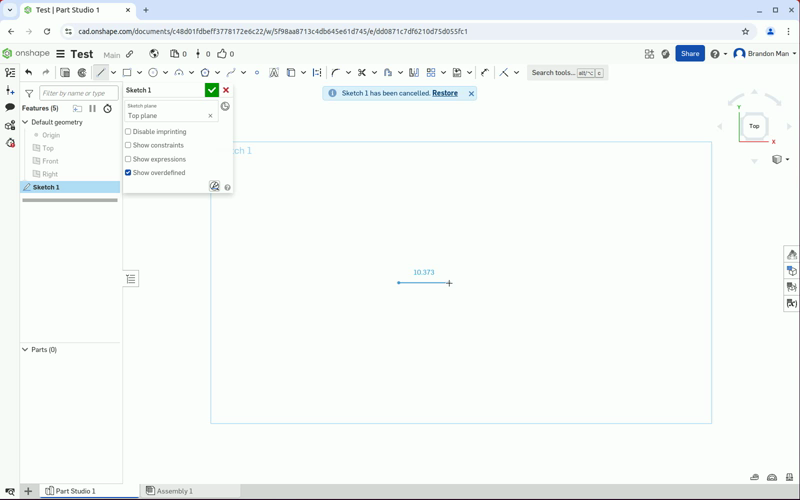
click(449, 282)
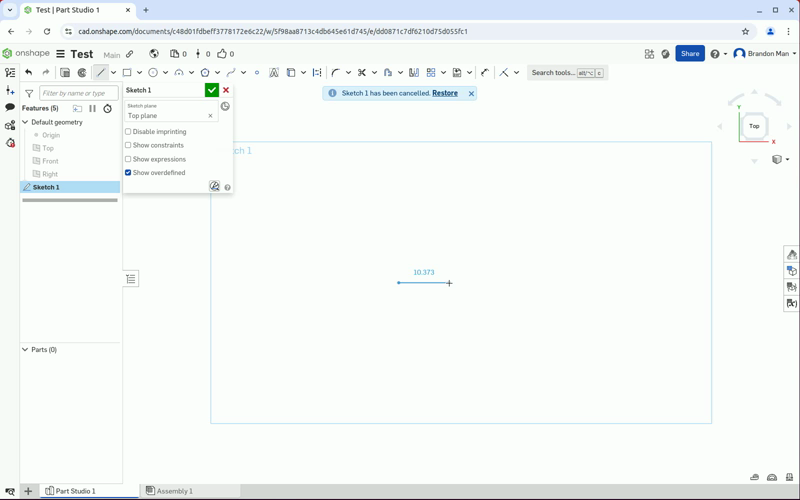
key_up(shift)
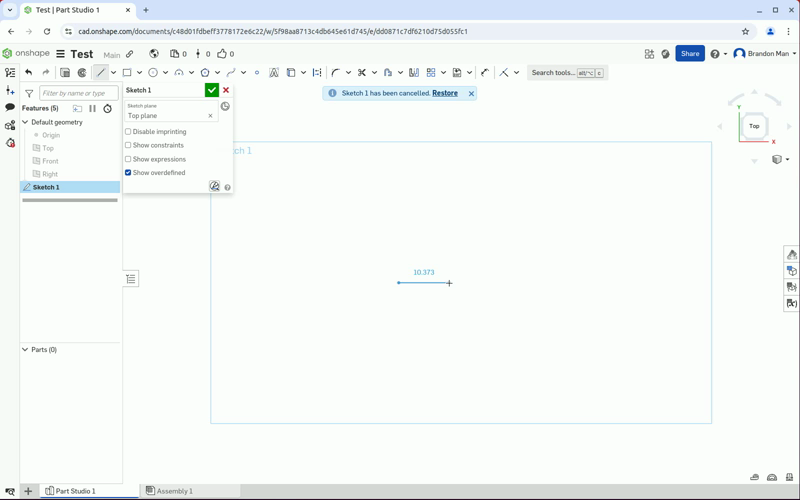
key_down(shift)
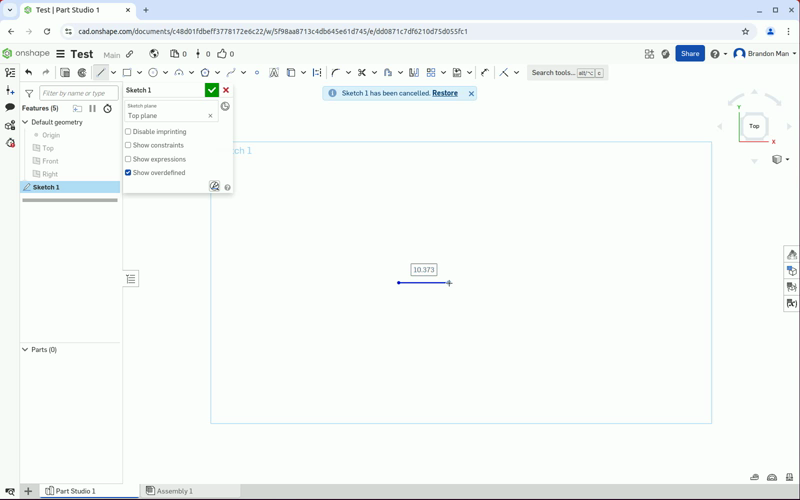
mouse_move(449, 183)
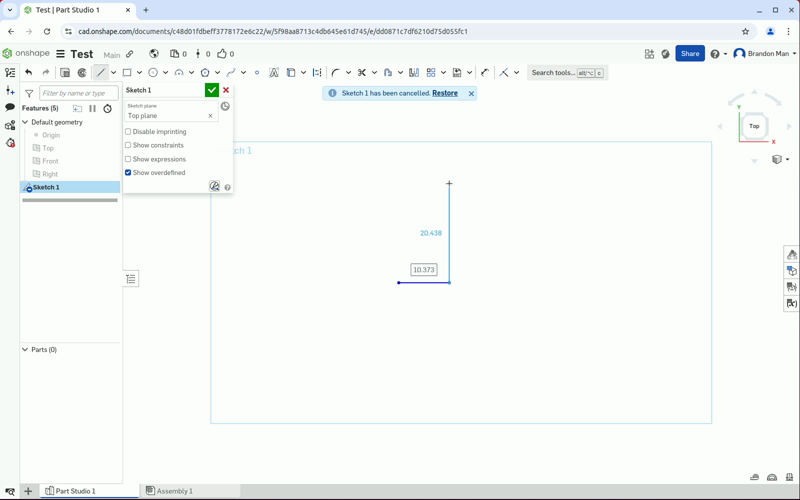
click(449, 183)
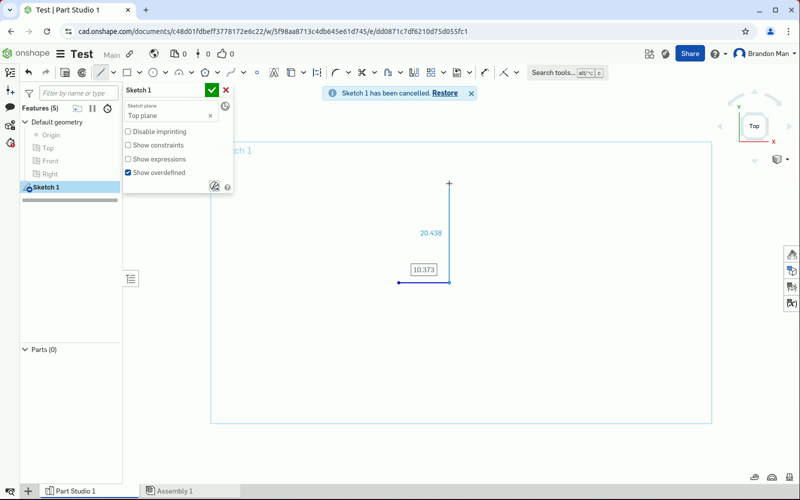
key_up(shift)
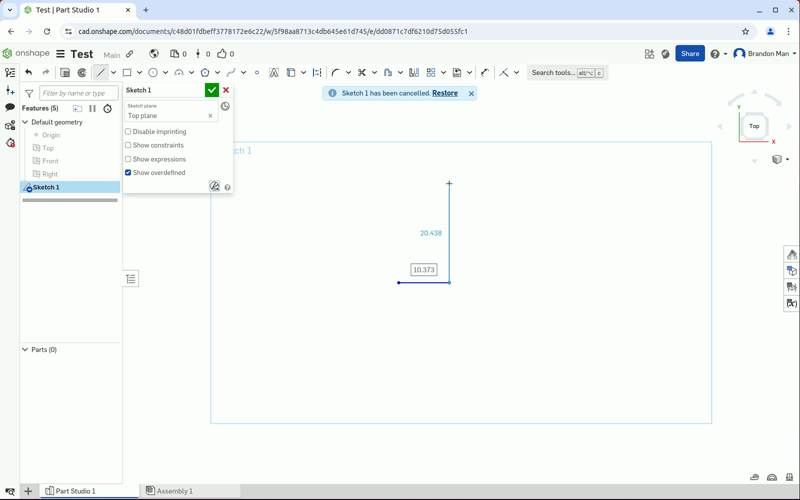
key_down(shift)
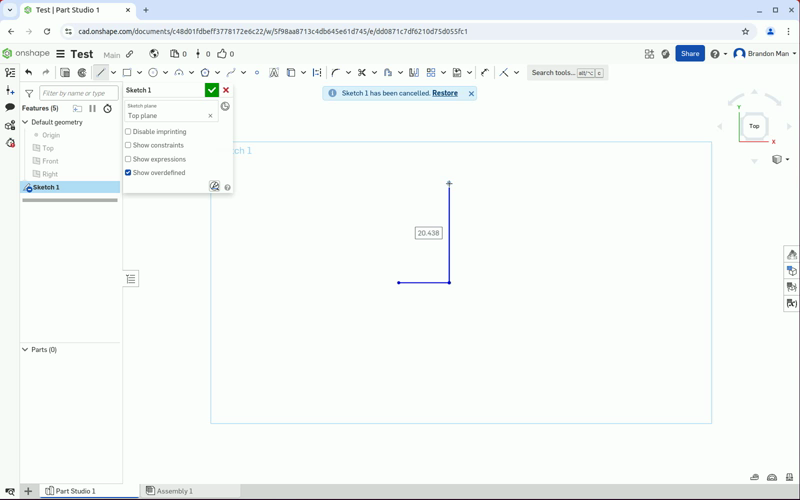
mouse_move(479, 183)
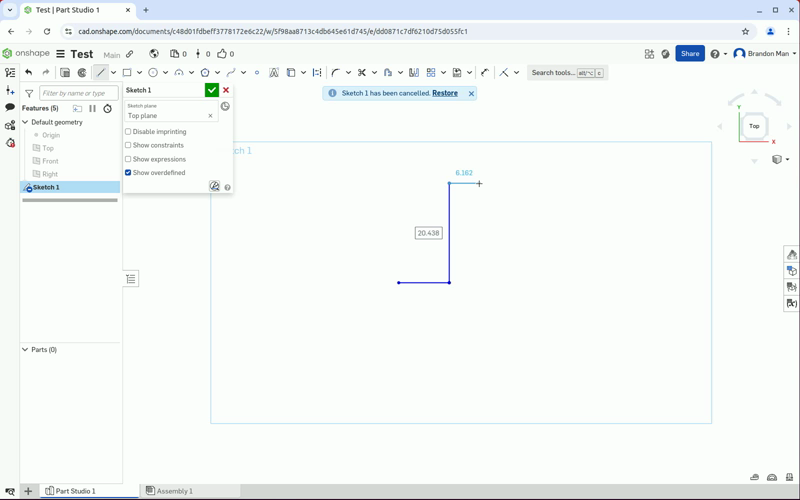
mouse_move(398, 183)
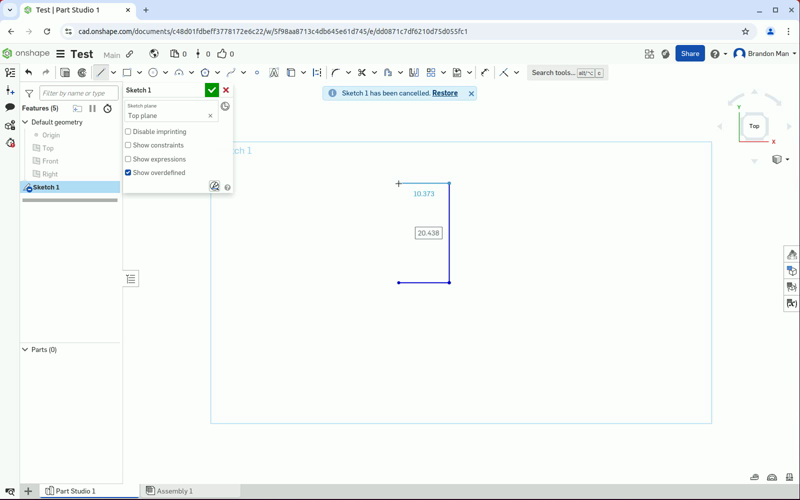
click(398, 183)
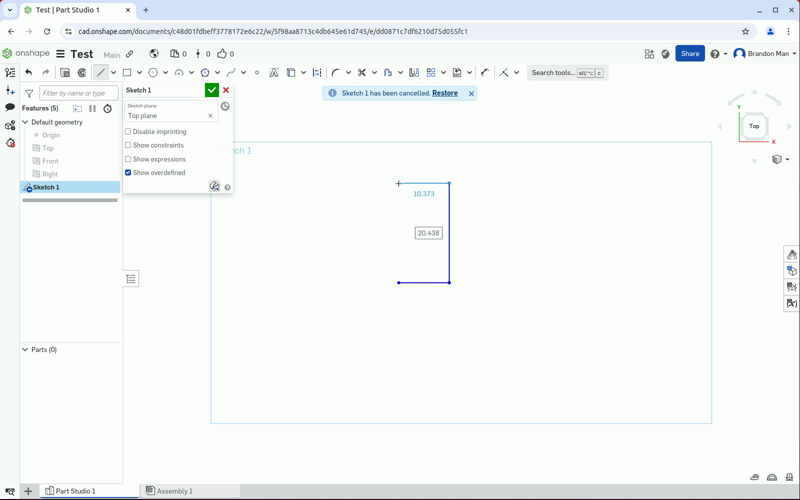
key_up(shift)
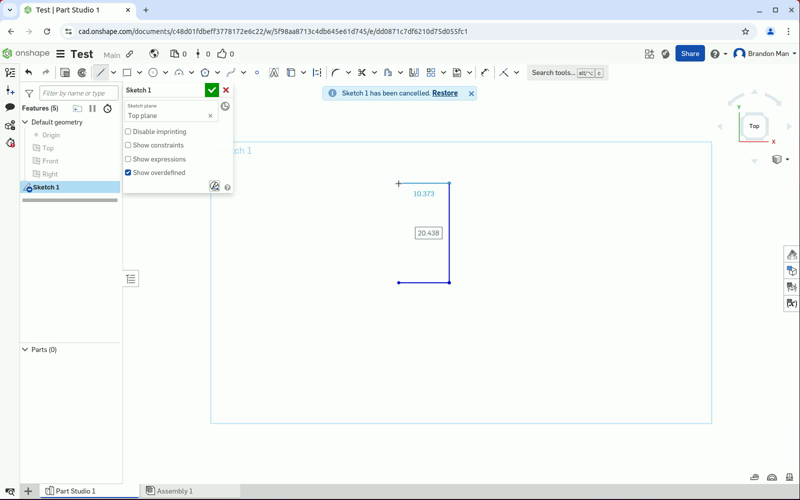
key_down(shift)
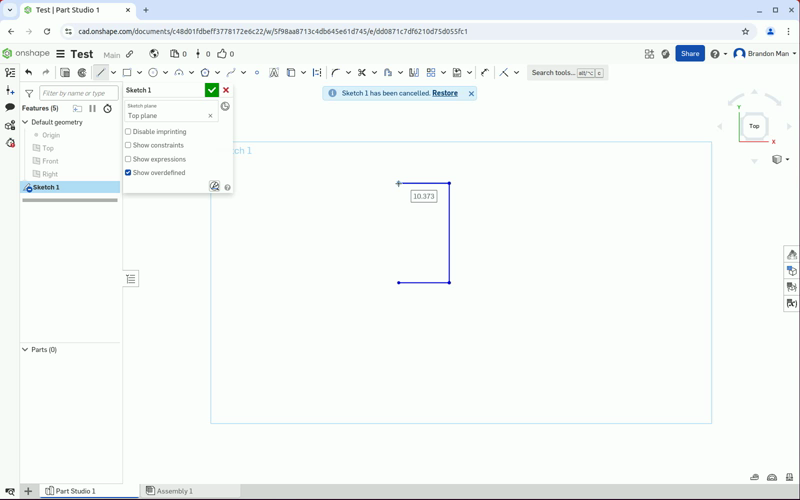
mouse_move(398, 282)
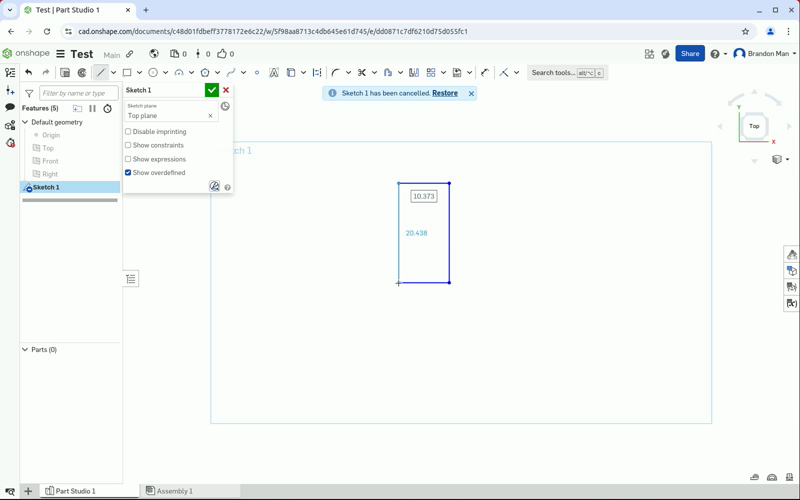
key_up(shift)
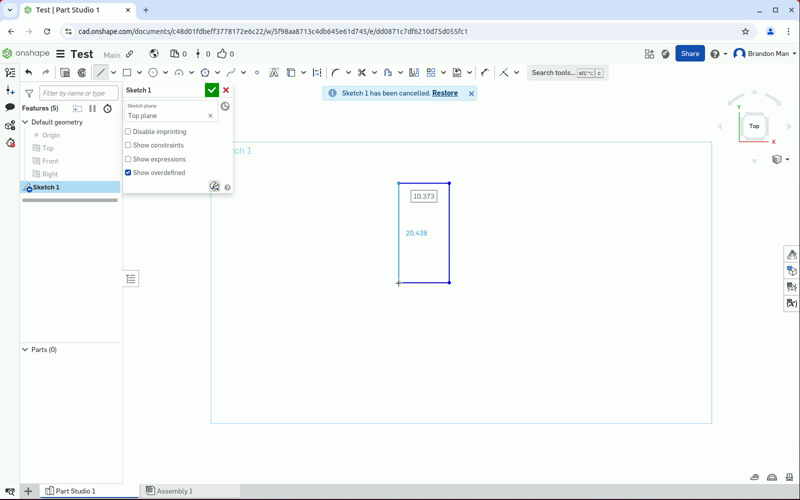
click(398, 282)
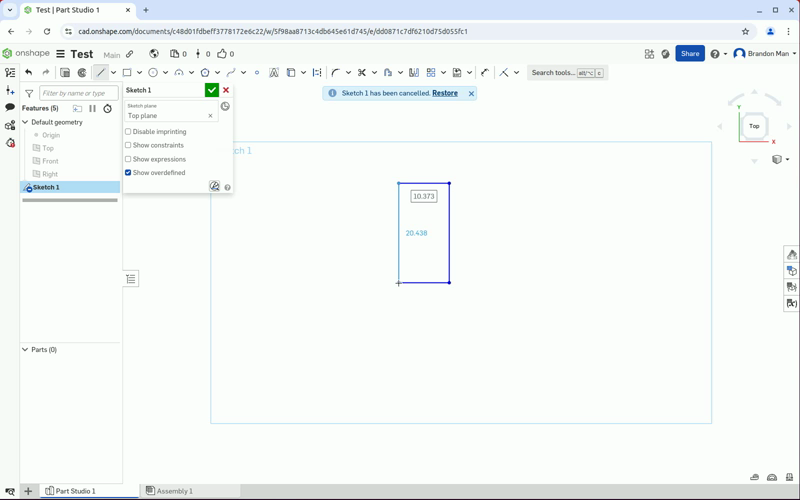
key(esc)
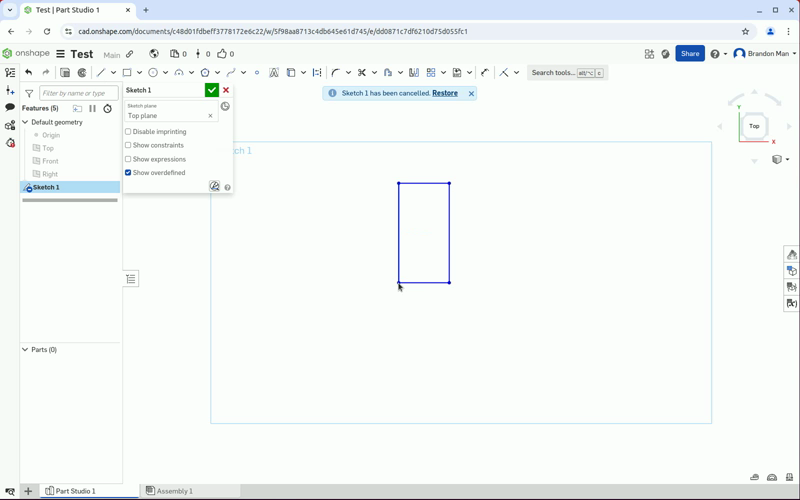
key(c)
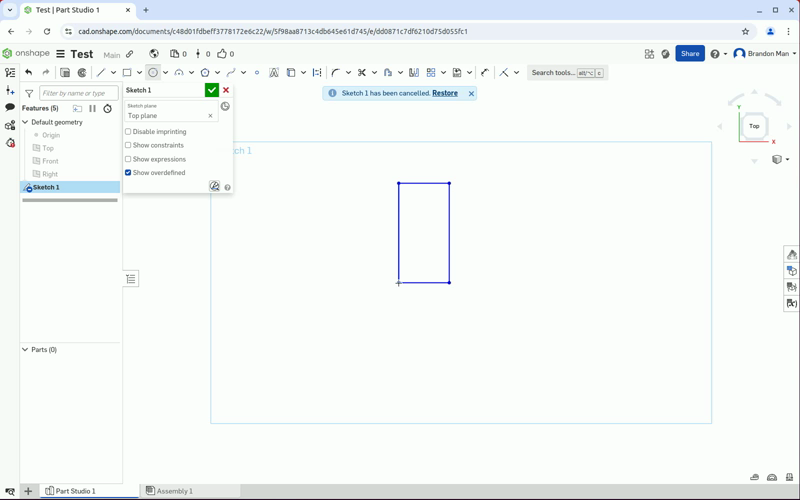
key_down(shift)
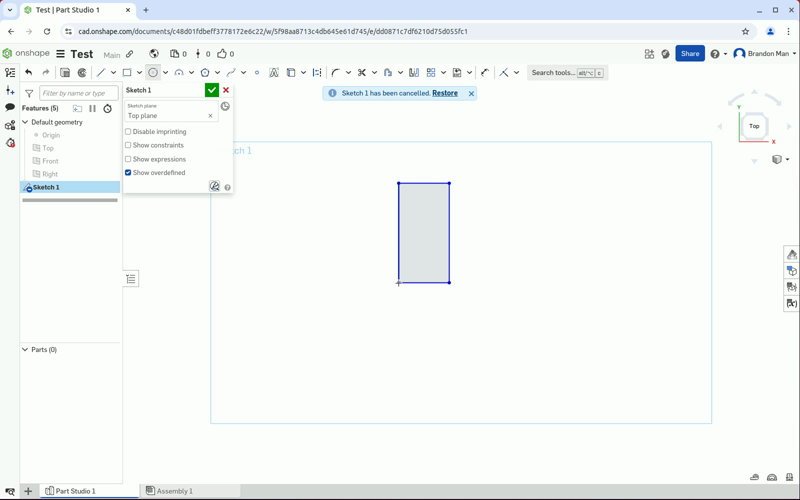
mouse_move(436, 257)
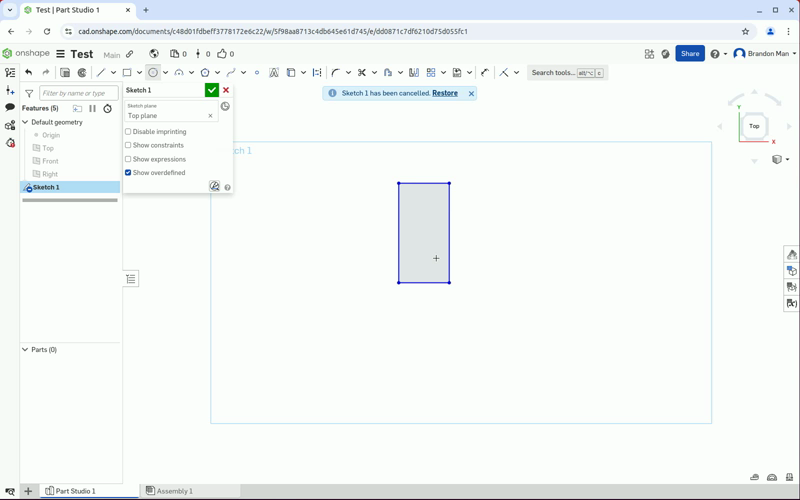
click(436, 257)
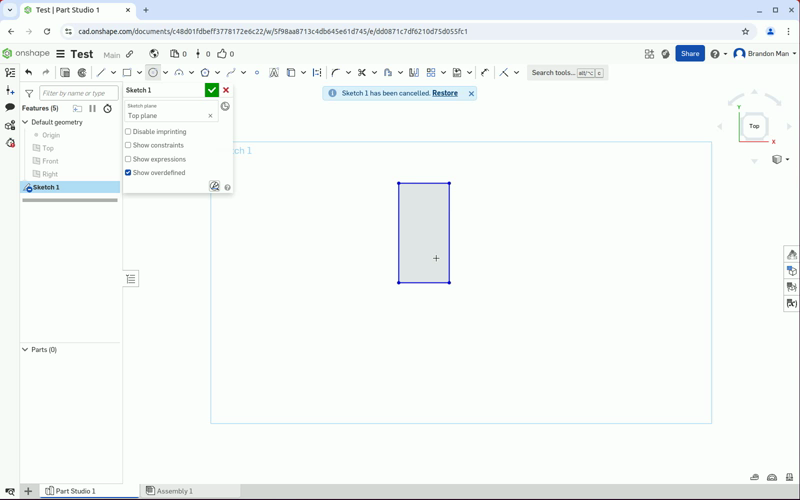
key_up(shift)
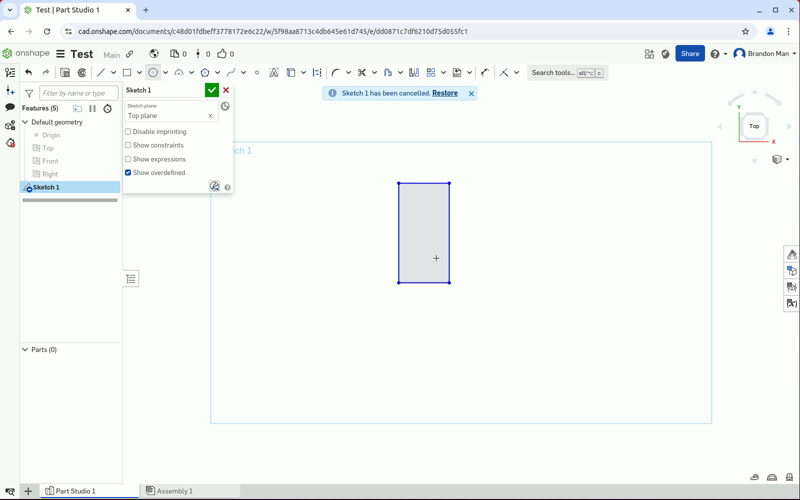
mouse_move(442, 257)
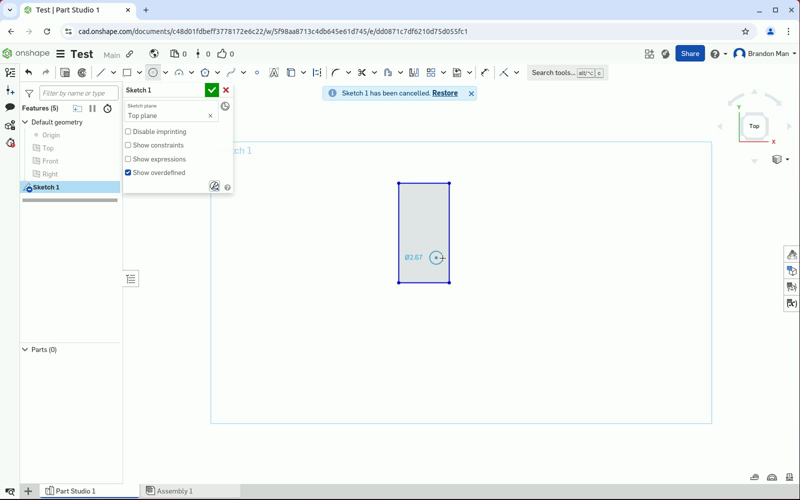
click(442, 257)
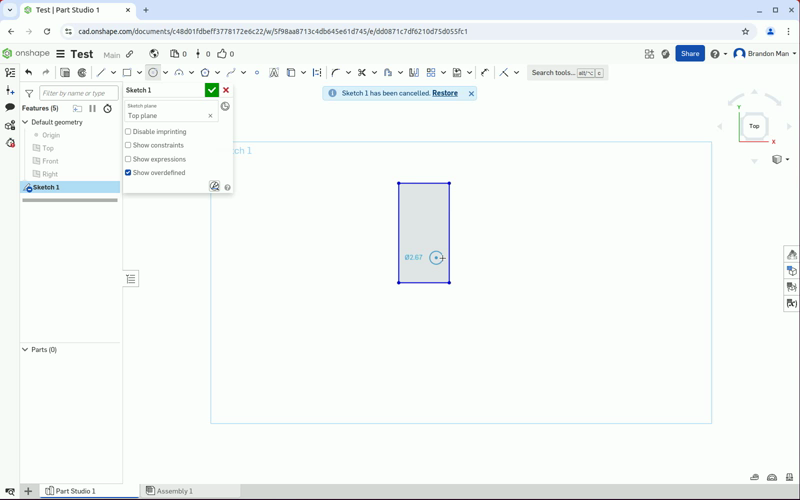
key(esc)
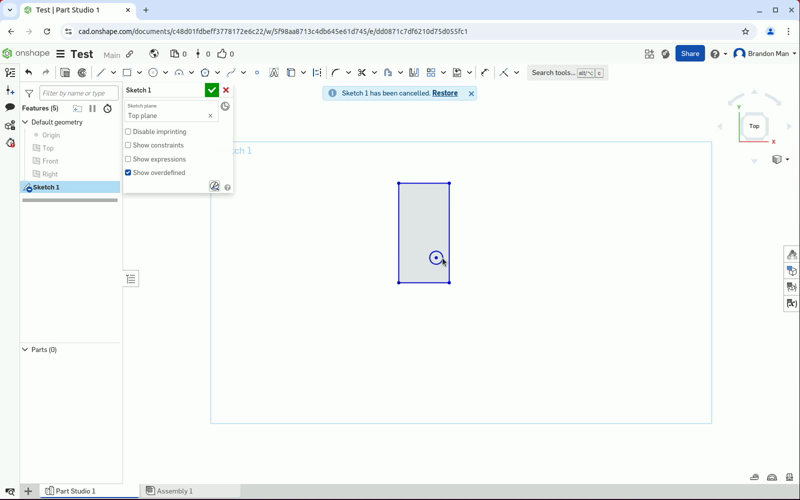
key(c)
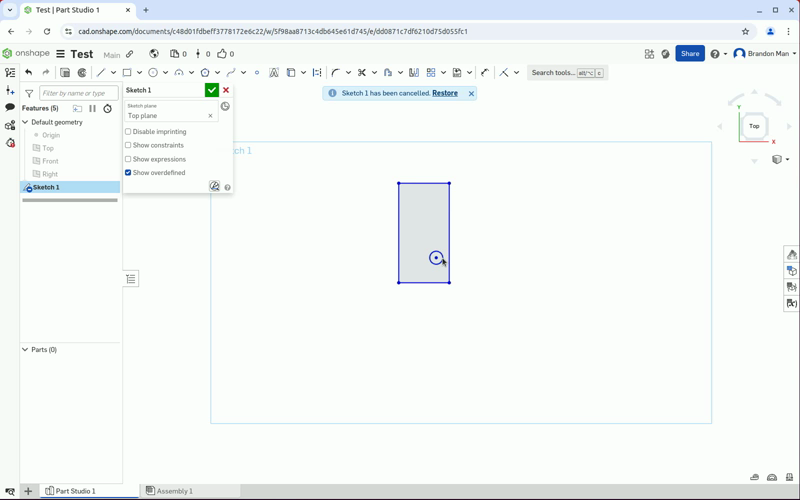
key_down(shift)
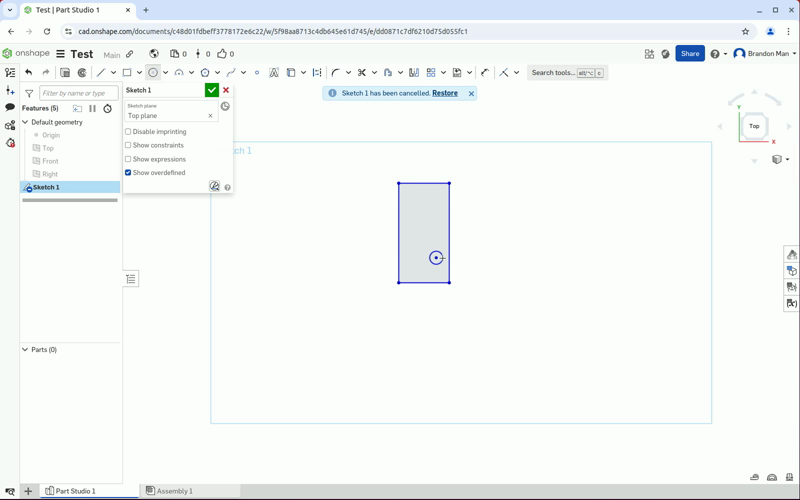
mouse_move(436, 195)
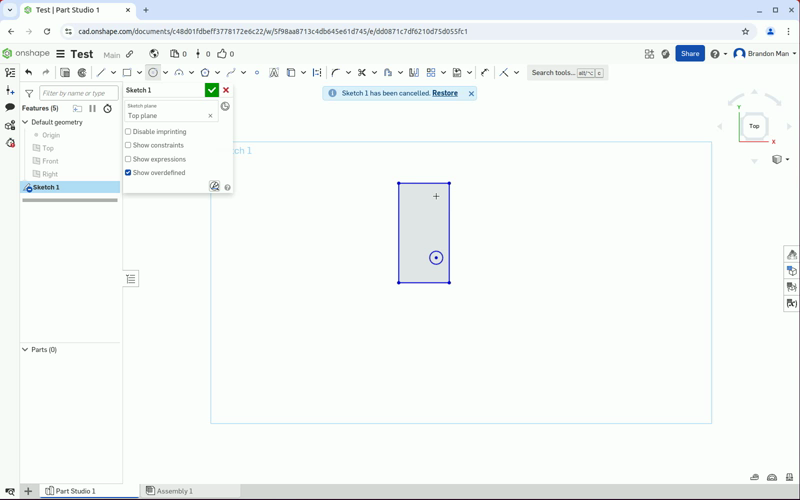
click(436, 195)
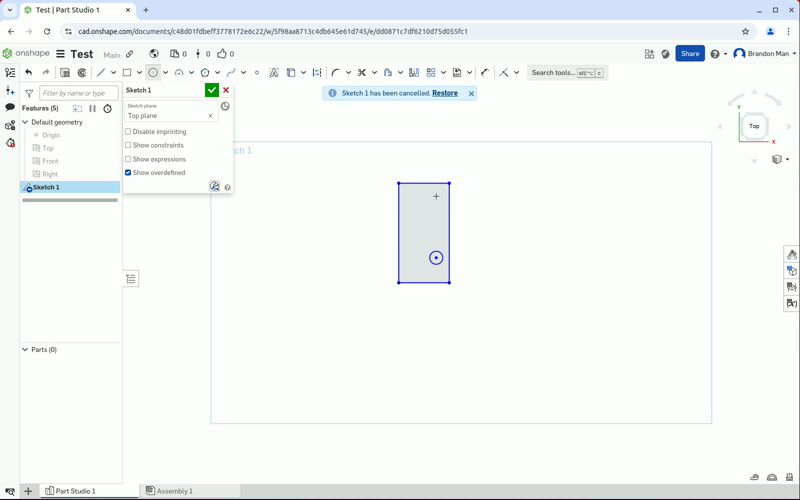
key_up(shift)
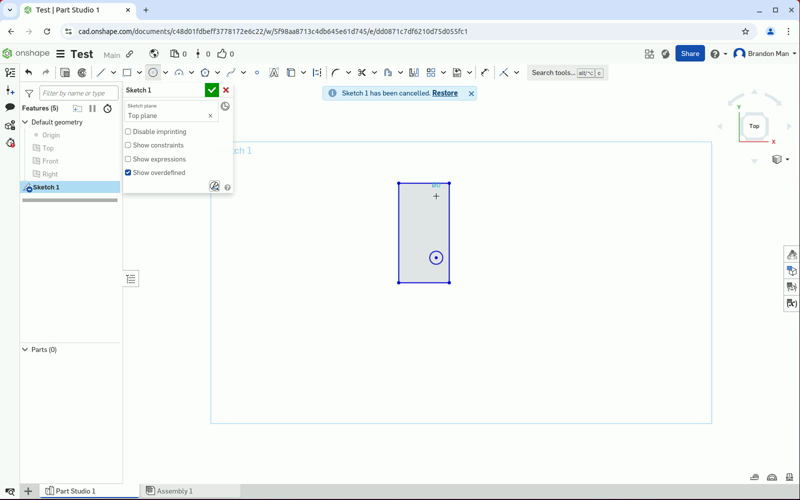
mouse_move(442, 195)
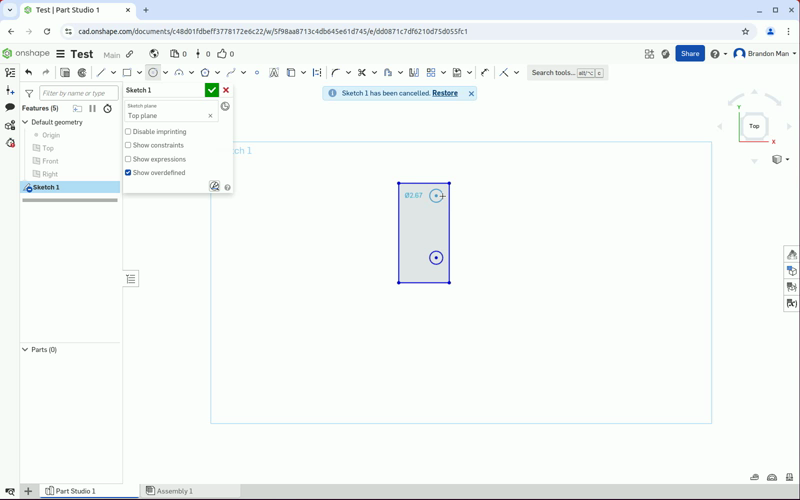
click(442, 195)
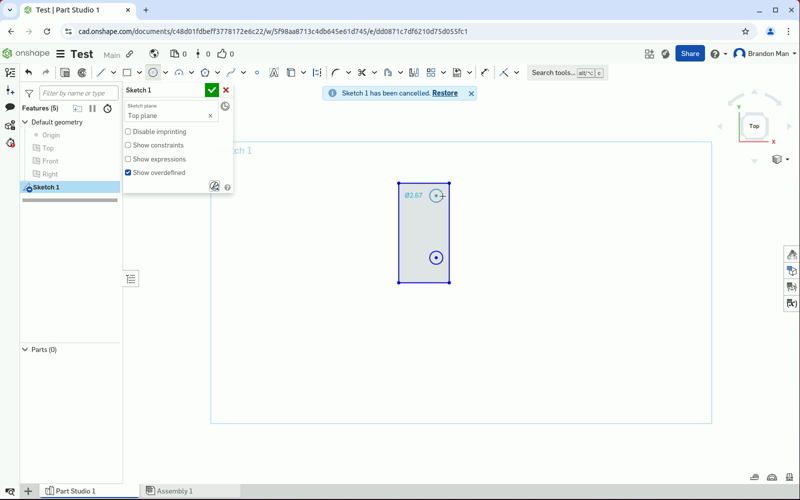
key(esc)
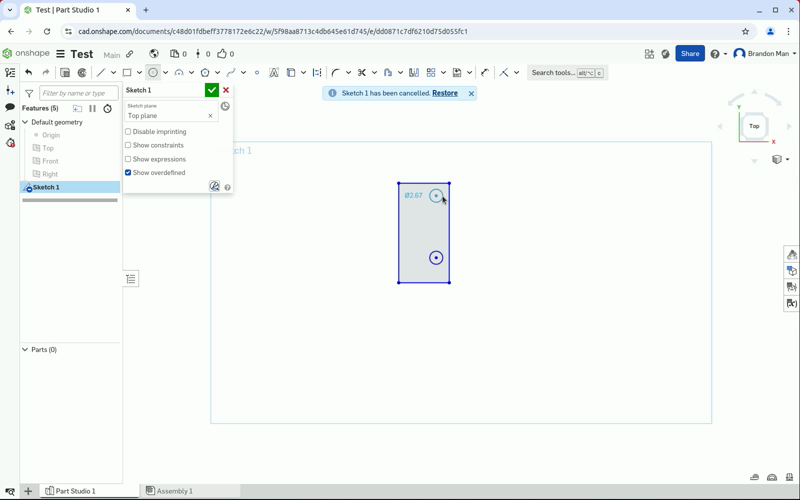
mouse_move(420, 188)
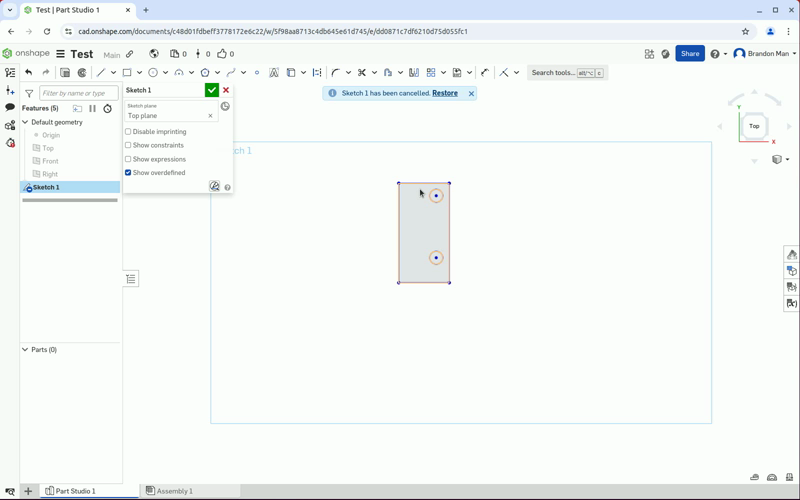
click(420, 188)
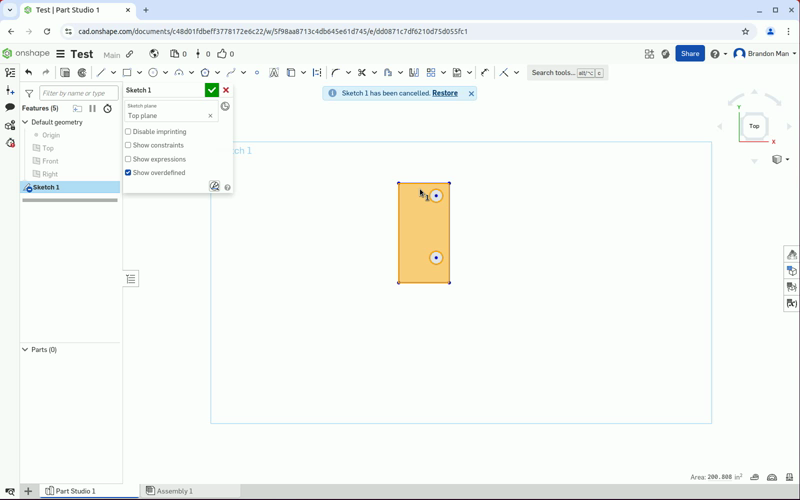
mouse_move(73, 352)
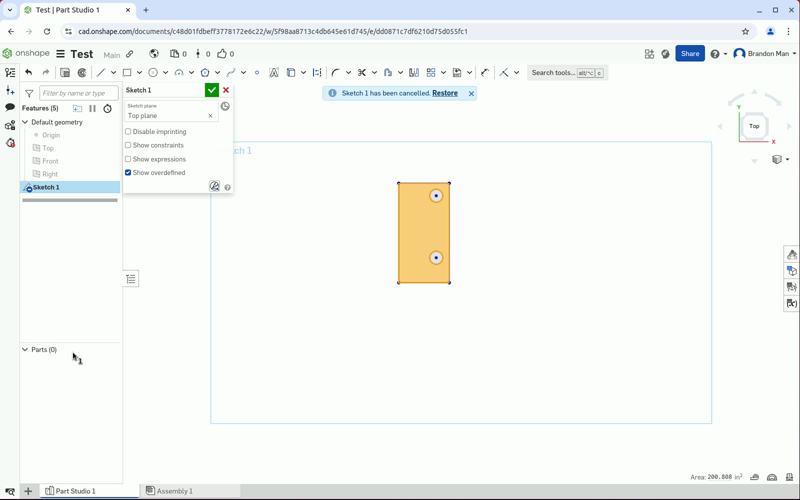
key(shift+y)
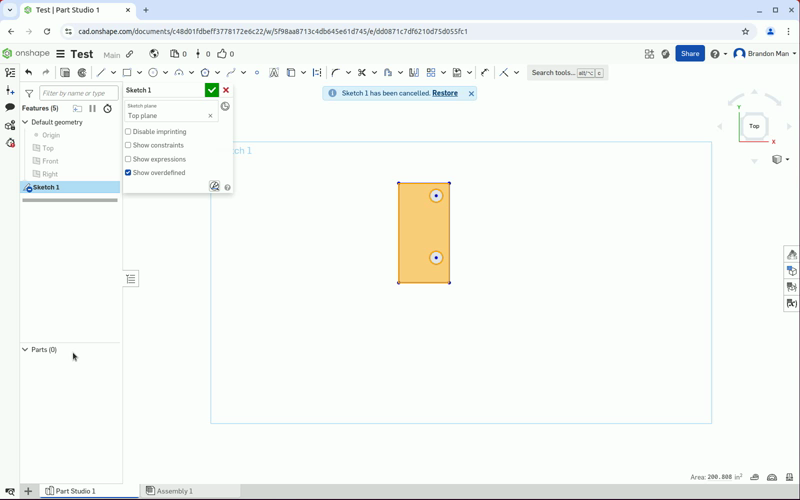
key(shift+e)
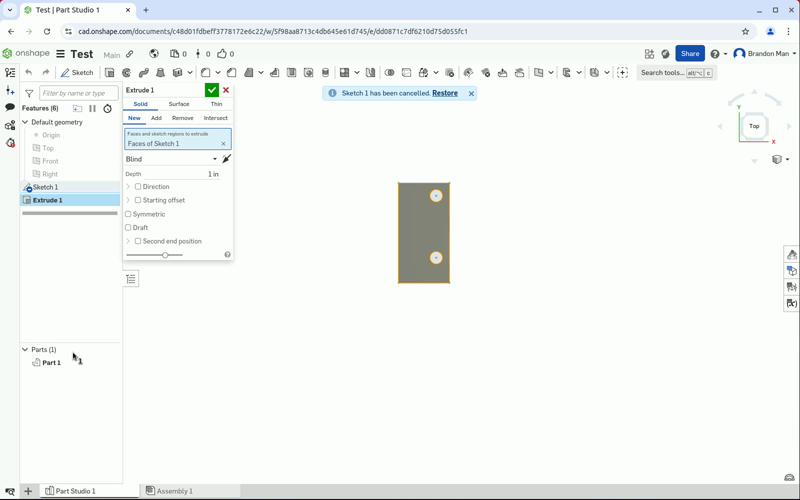
mouse_move(143, 106)
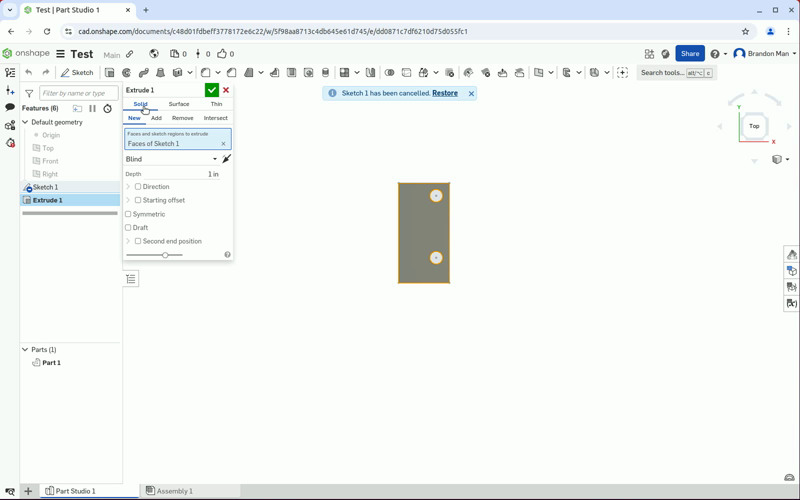
click(143, 106)
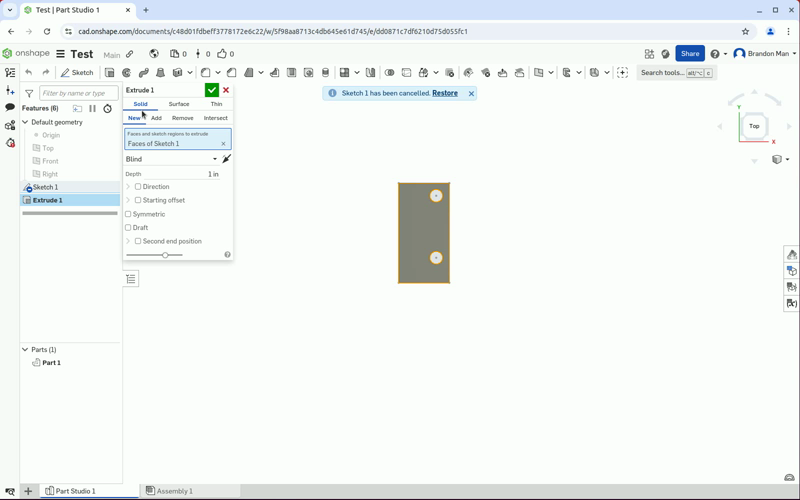
mouse_move(137, 120)
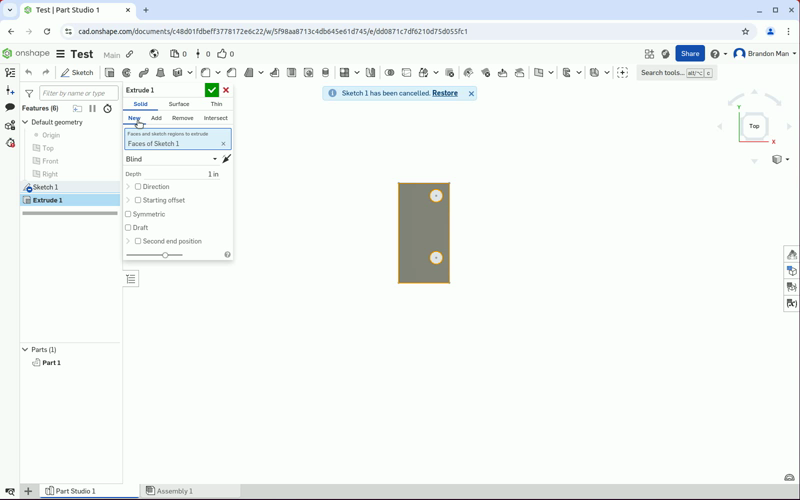
click(137, 120)
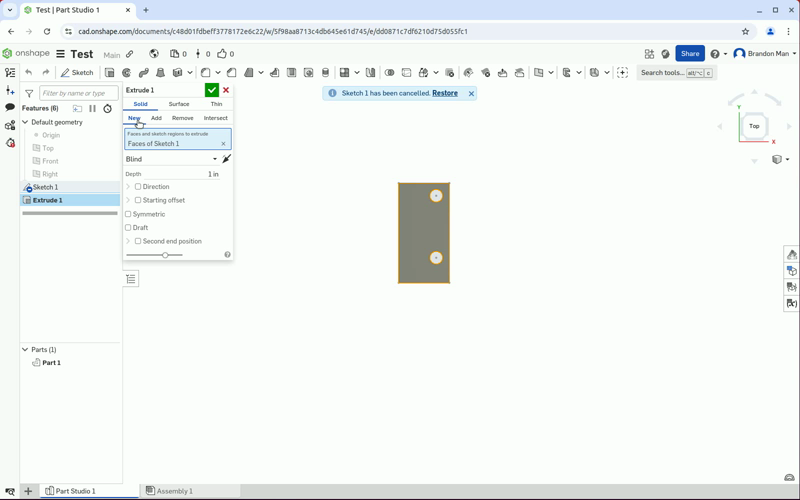
key(tab, 4)
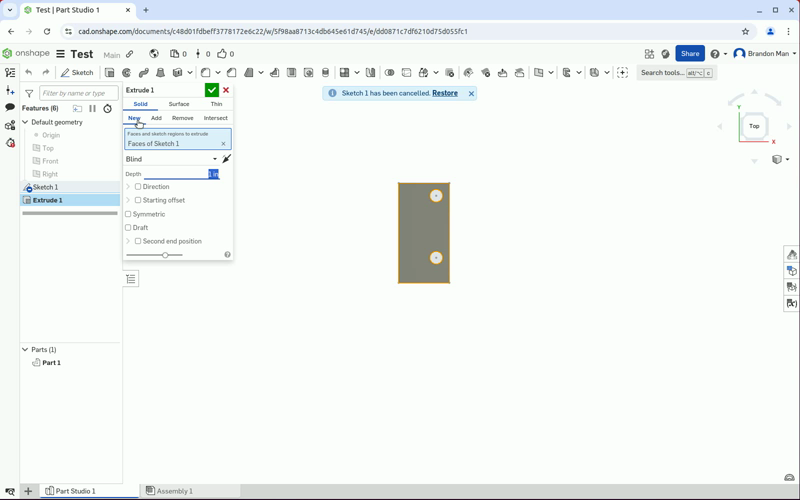
text(2.648)
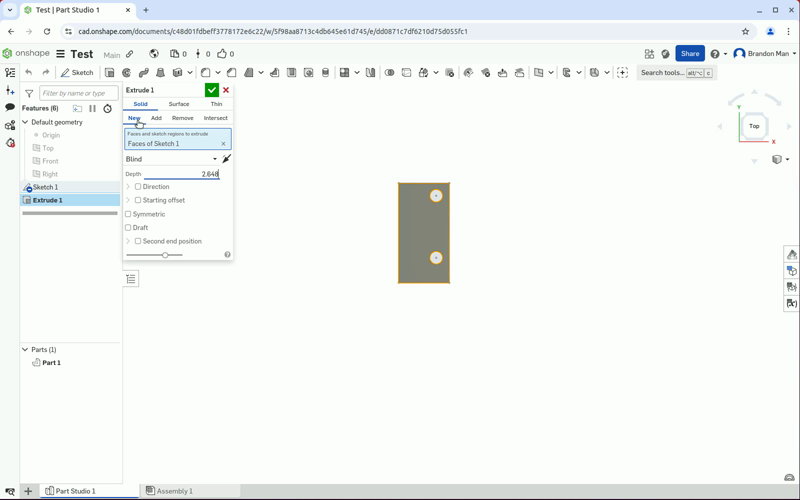
key(enter)
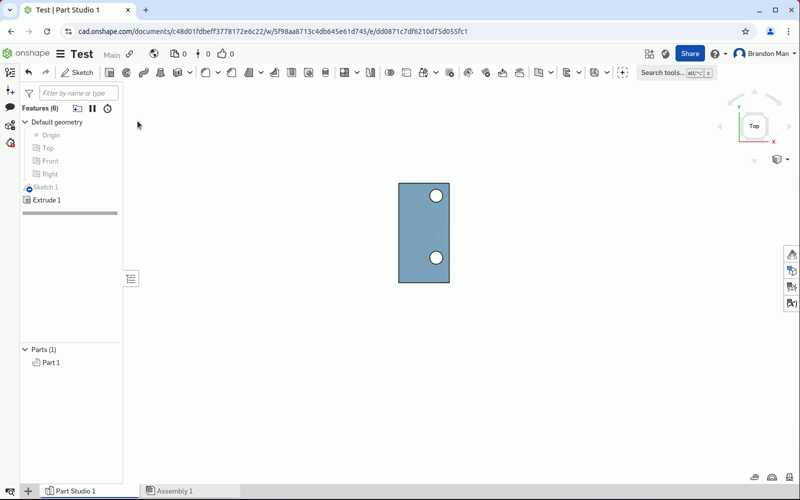
key(shift+h)
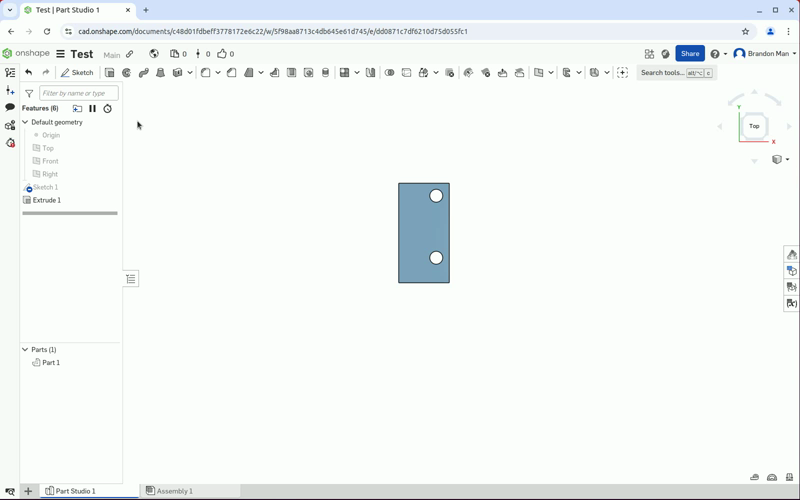
key(shift+h)
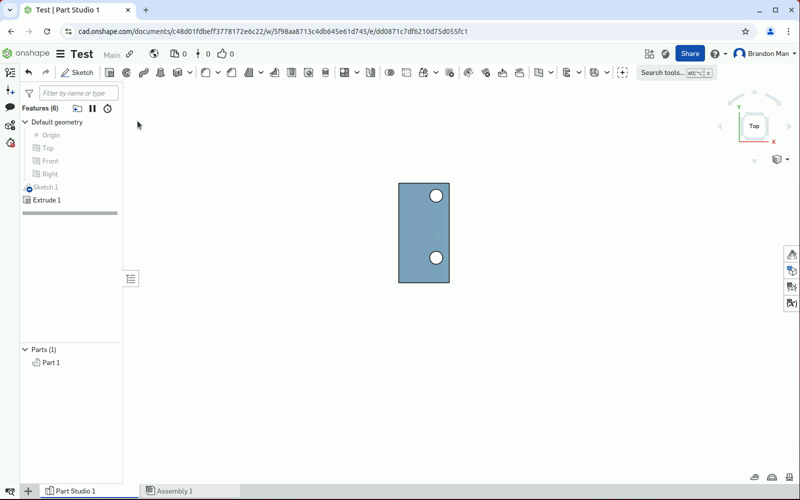
mouse_move(73, 189)
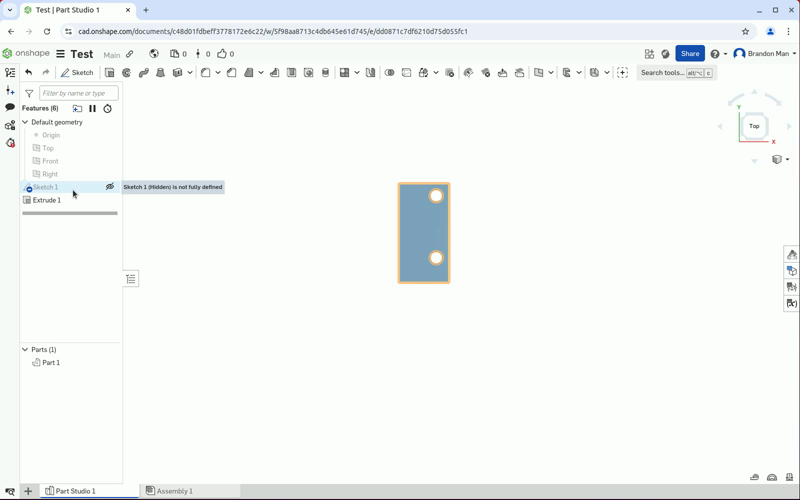
click(73, 189)
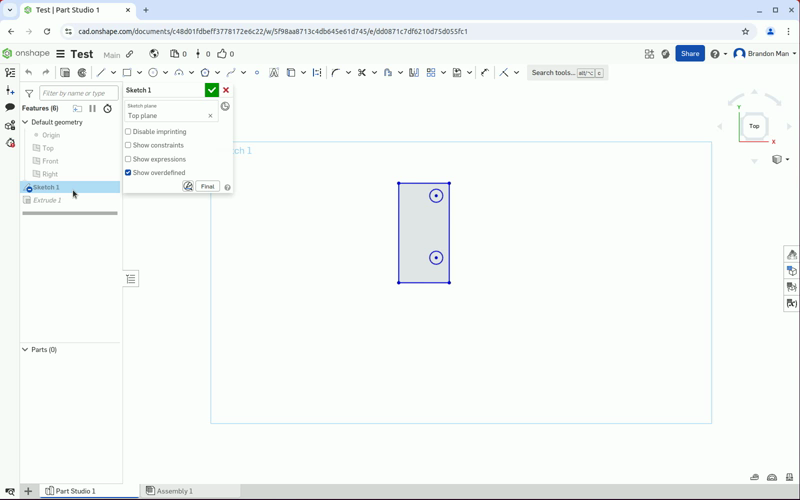
mouse_move(229, 92)
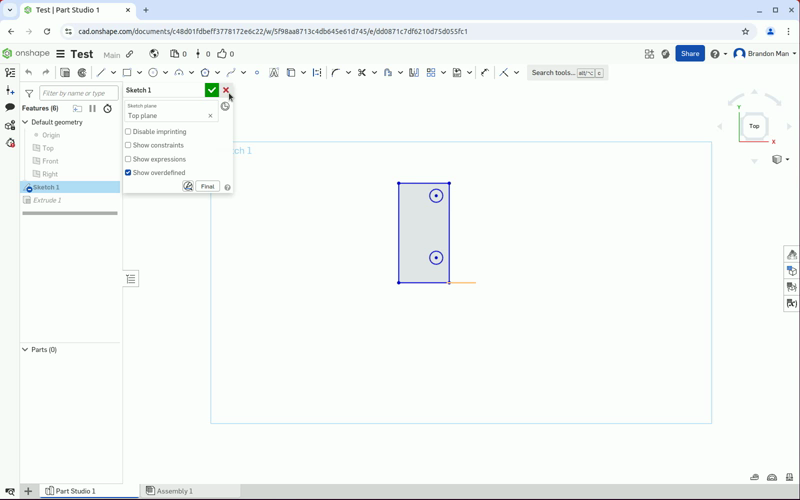
click(229, 92)
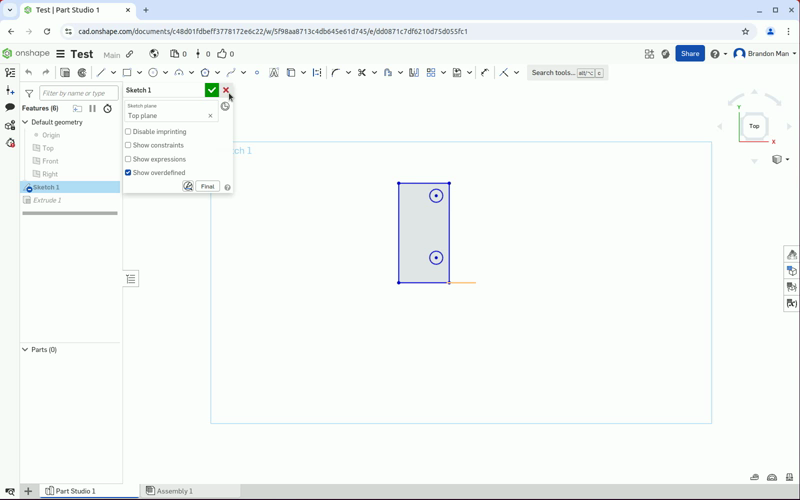
key(shift+s)
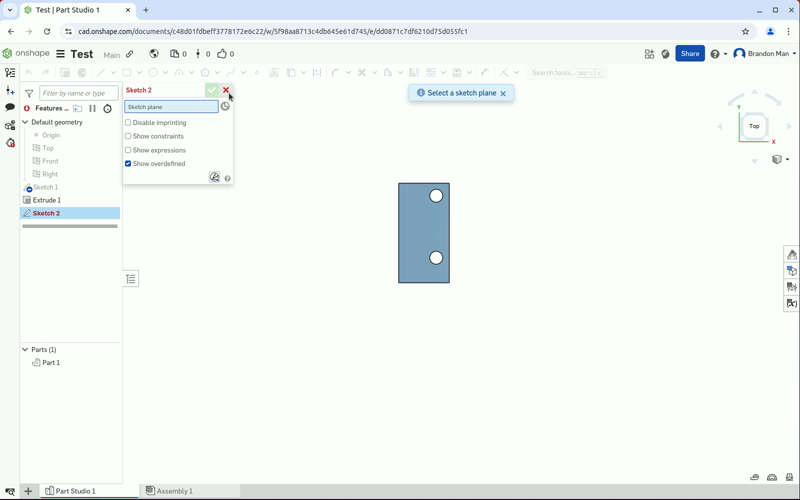
mouse_move(73, 150)
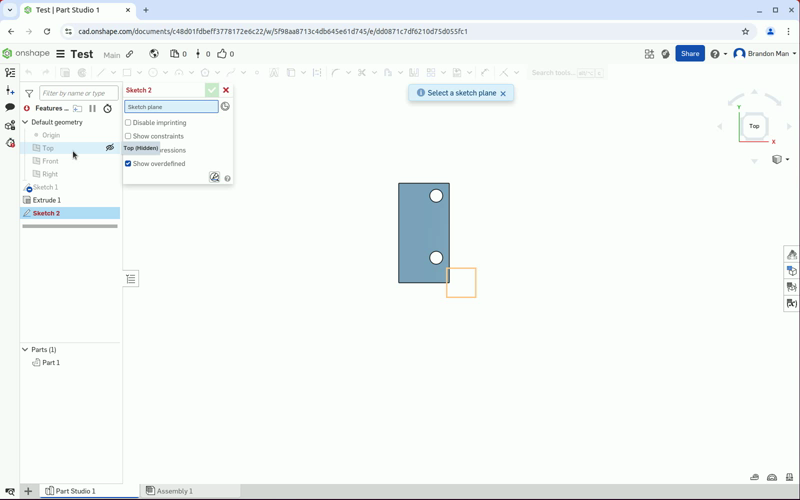
click(73, 150)
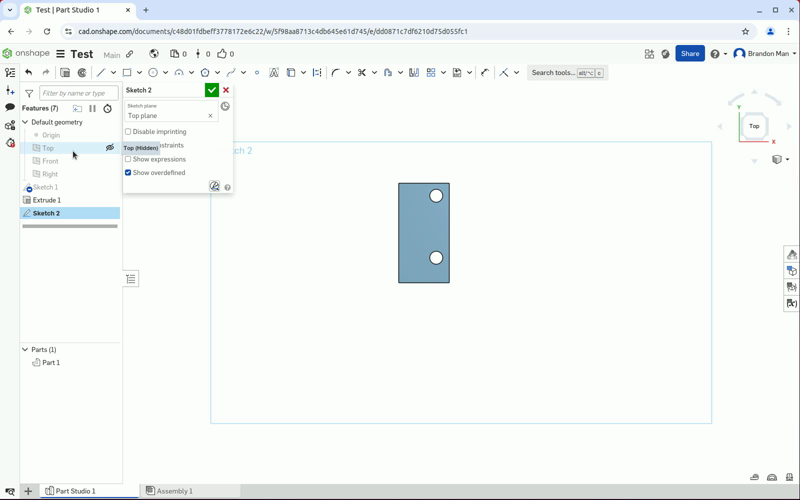
mouse_move(73, 352)
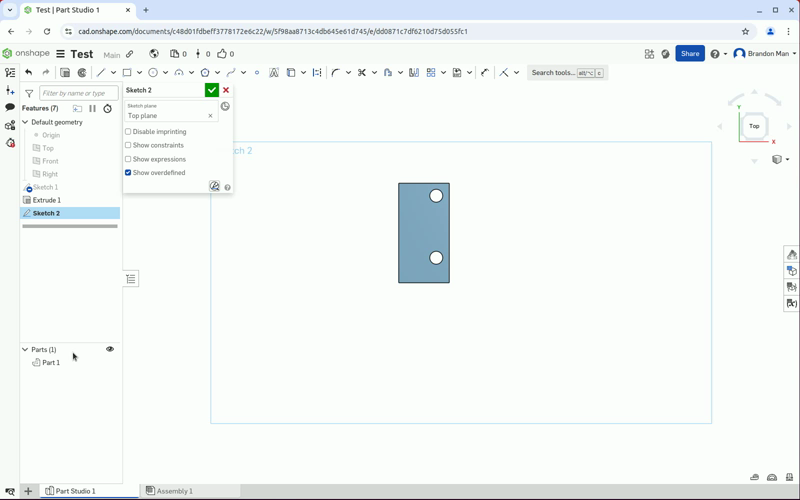
key(y)
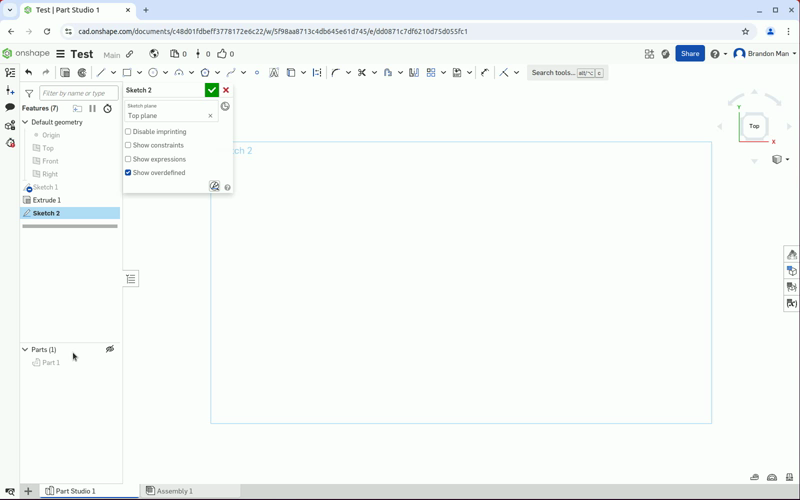
key(l)
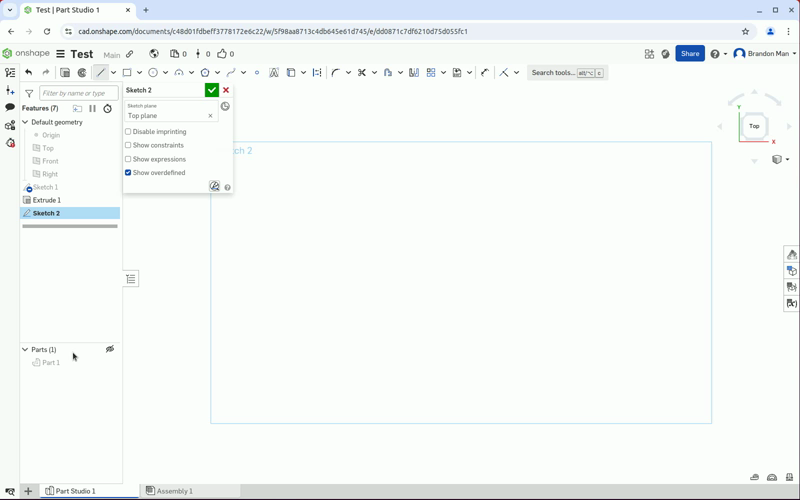
key_down(shift)
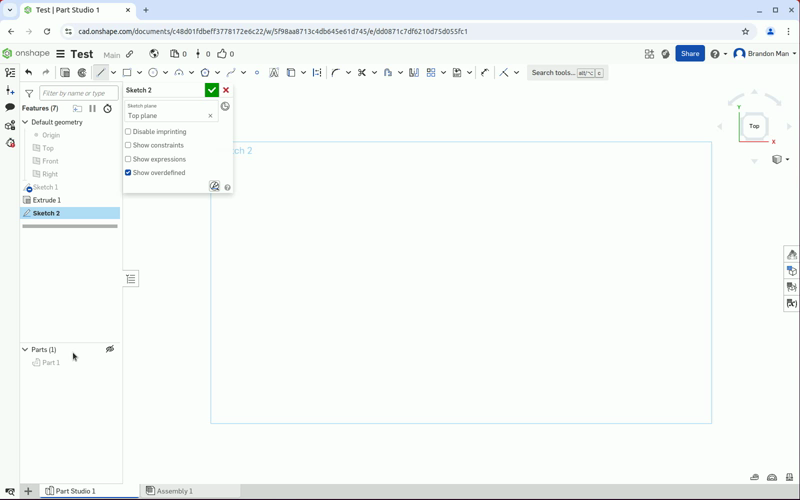
mouse_move(398, 183)
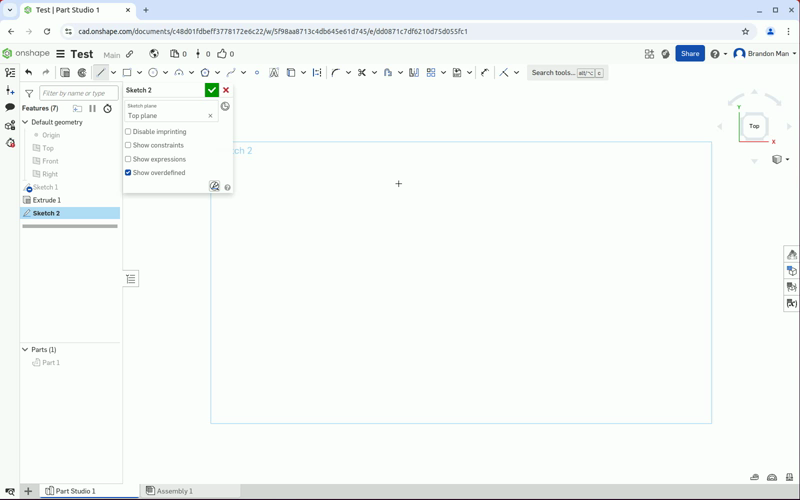
click(398, 183)
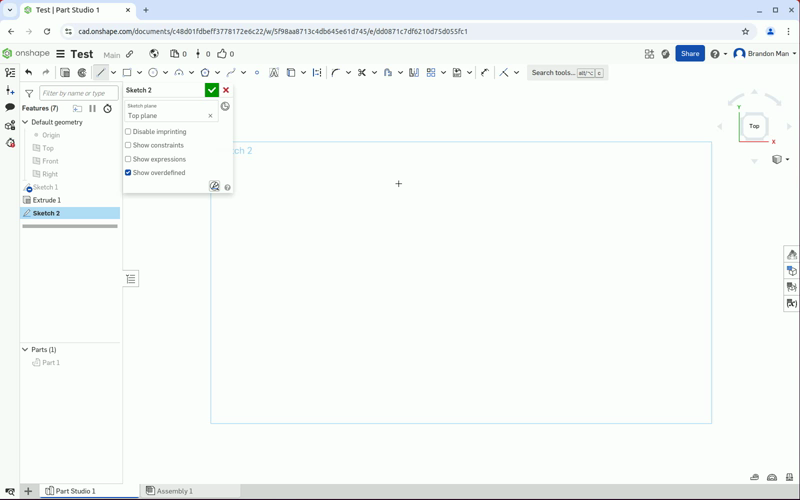
key_up(shift)
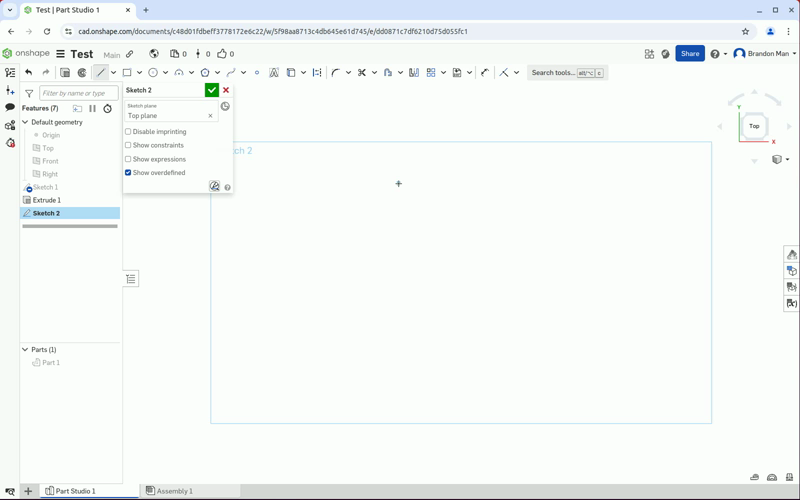
key_down(shift)
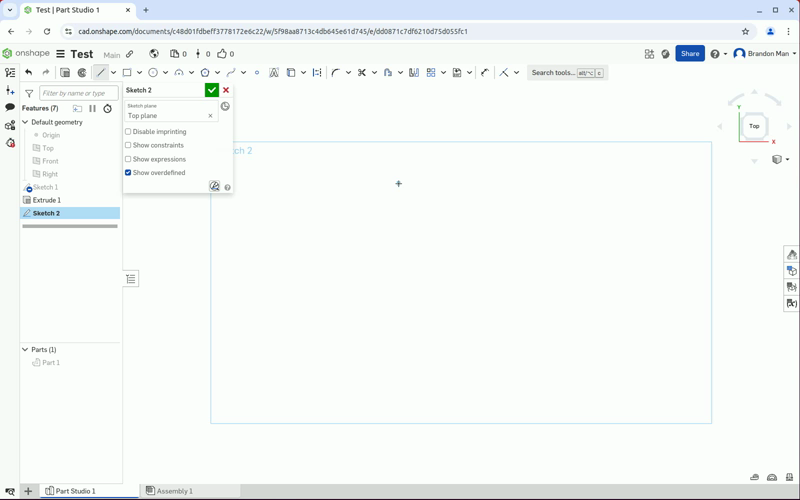
mouse_move(428, 183)
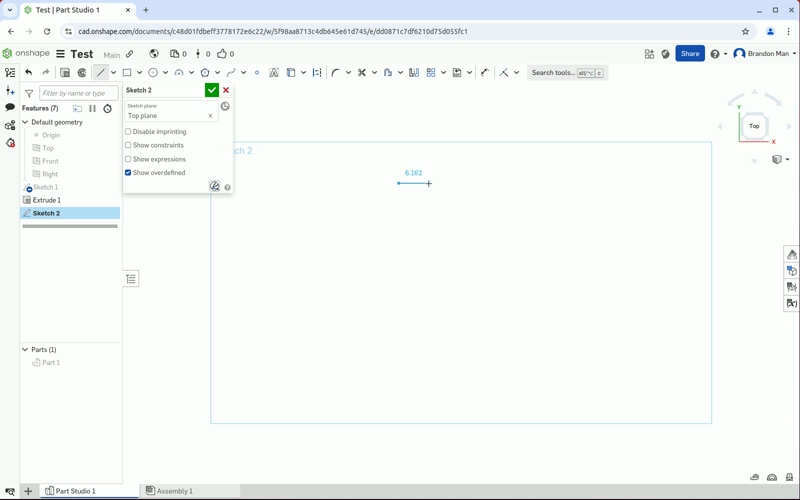
mouse_move(449, 183)
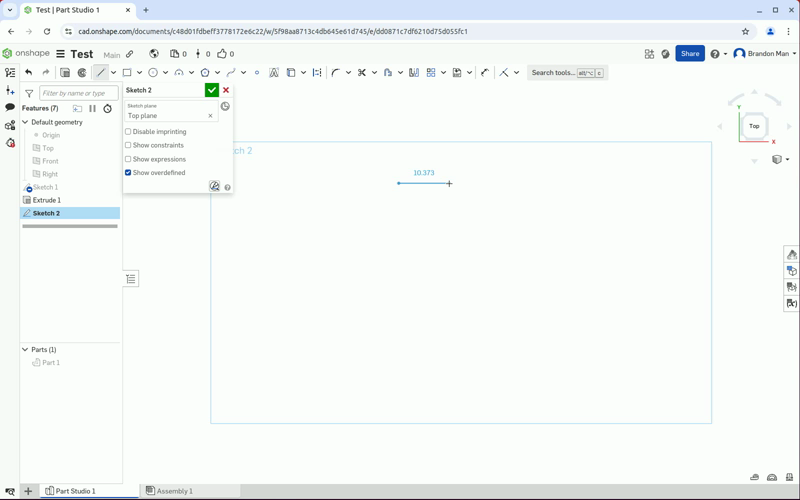
click(449, 183)
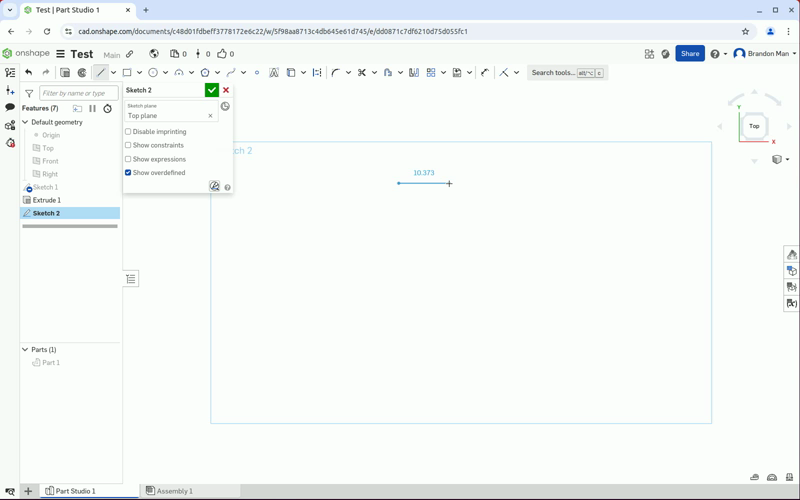
key_up(shift)
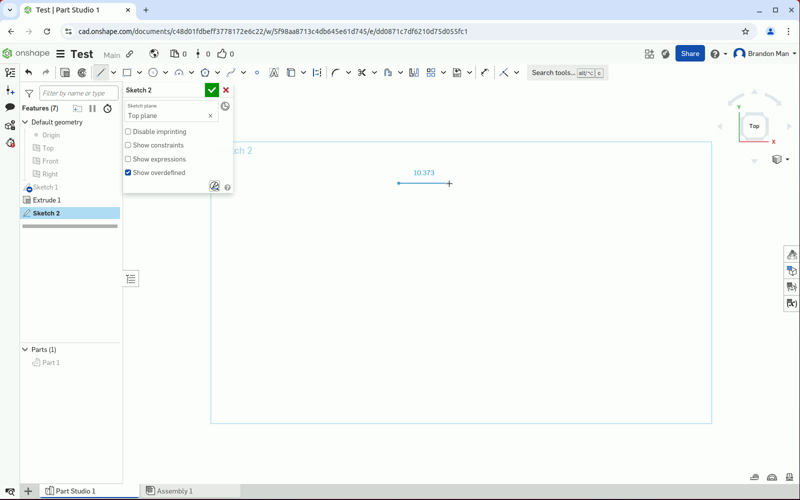
key_down(shift)
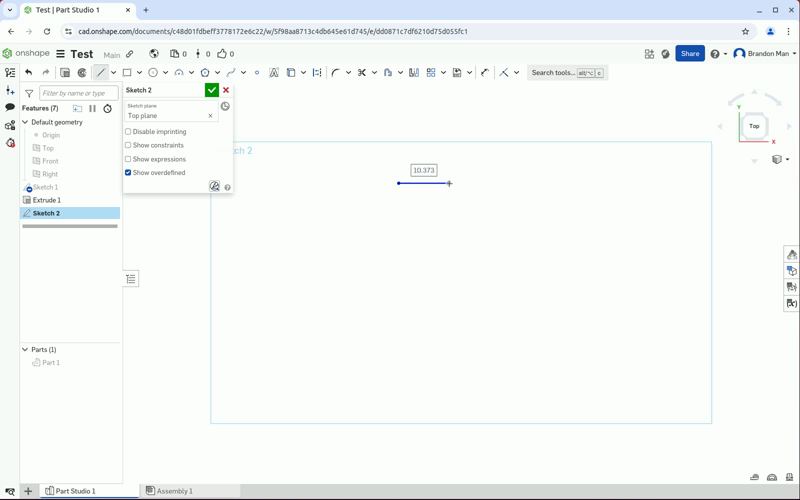
mouse_move(449, 282)
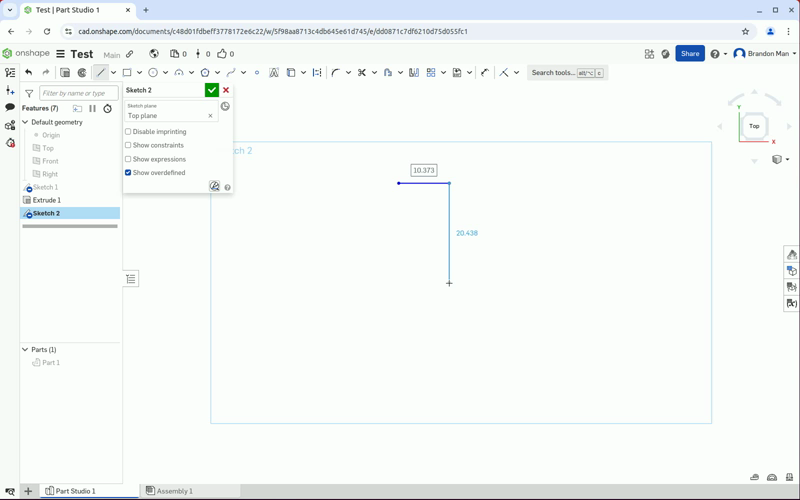
click(449, 282)
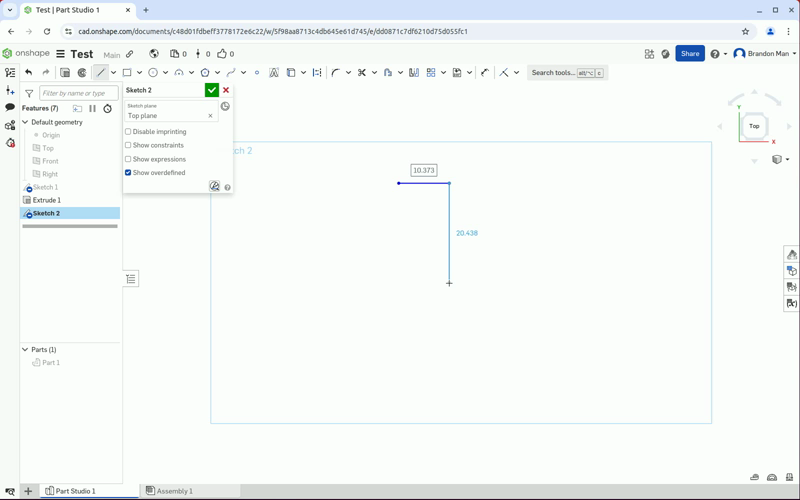
key_up(shift)
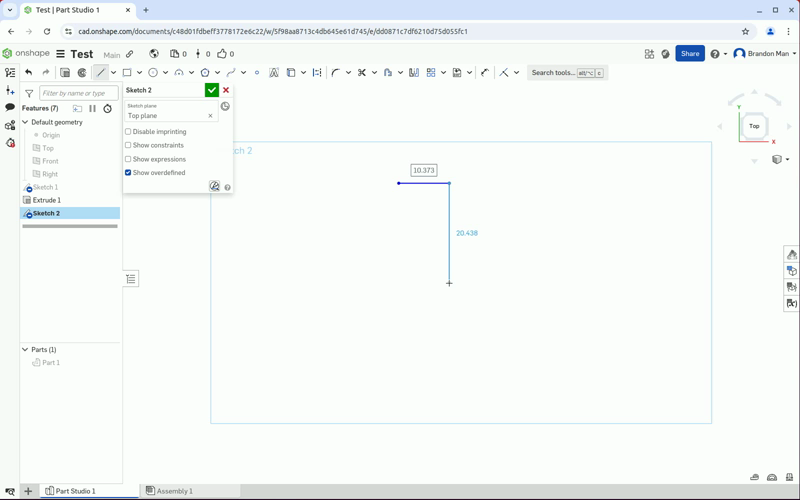
key_down(shift)
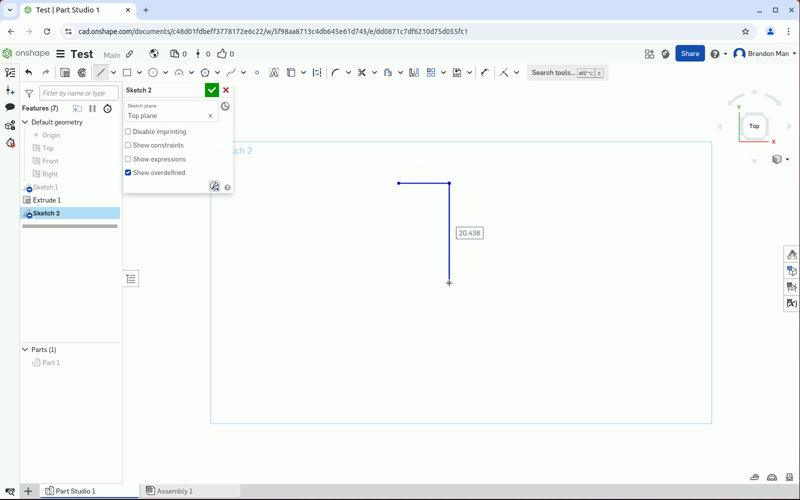
mouse_move(479, 282)
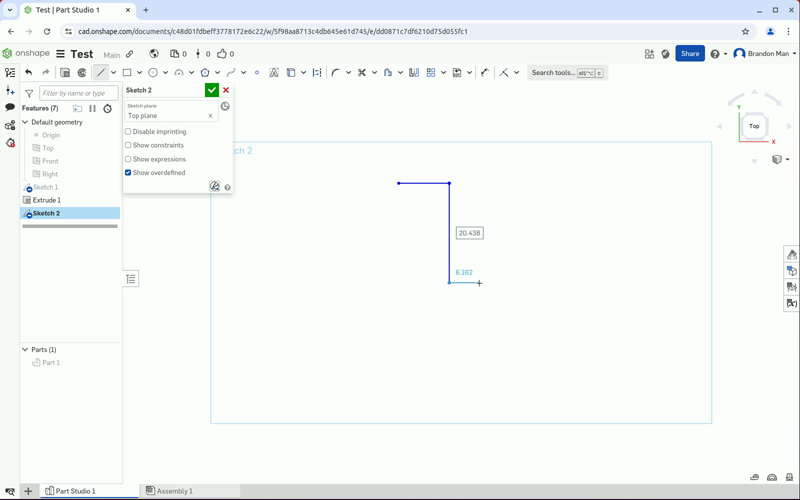
mouse_move(460, 282)
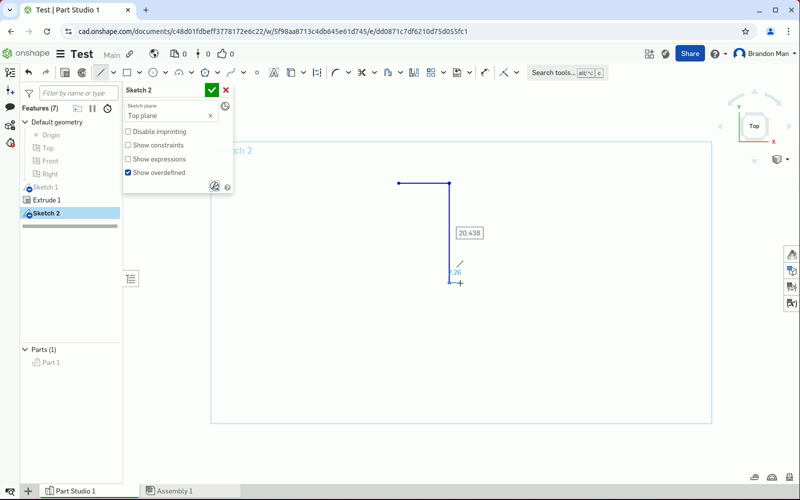
click(460, 282)
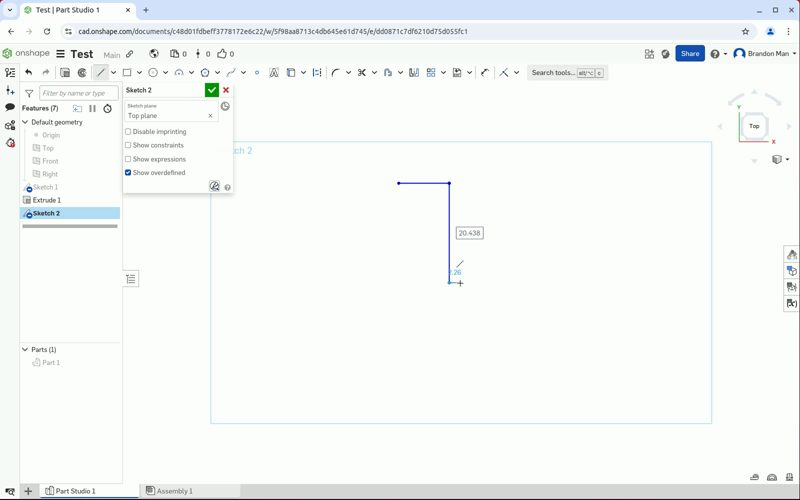
key_up(shift)
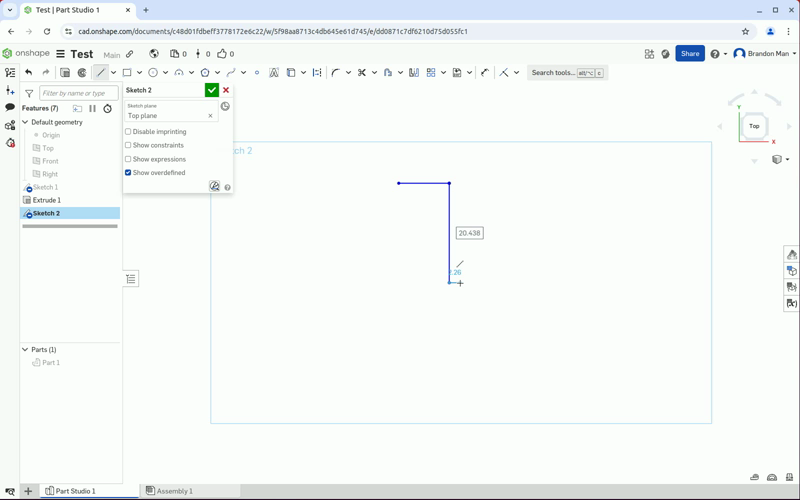
key_down(shift)
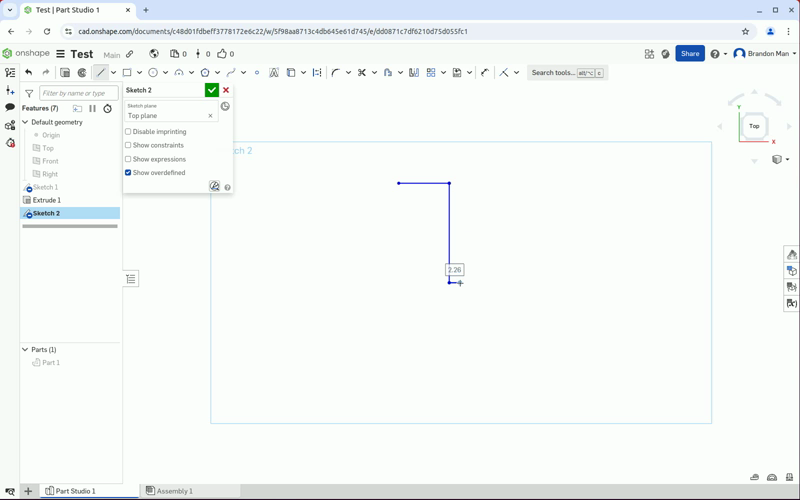
mouse_move(460, 170)
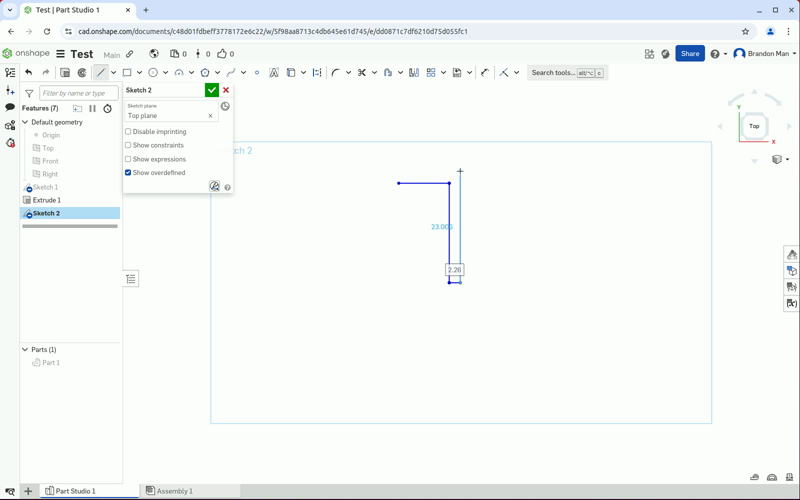
click(460, 170)
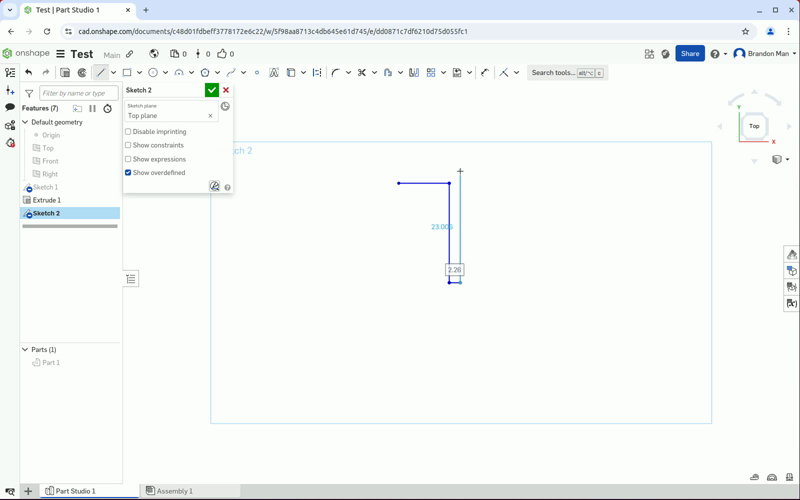
key_up(shift)
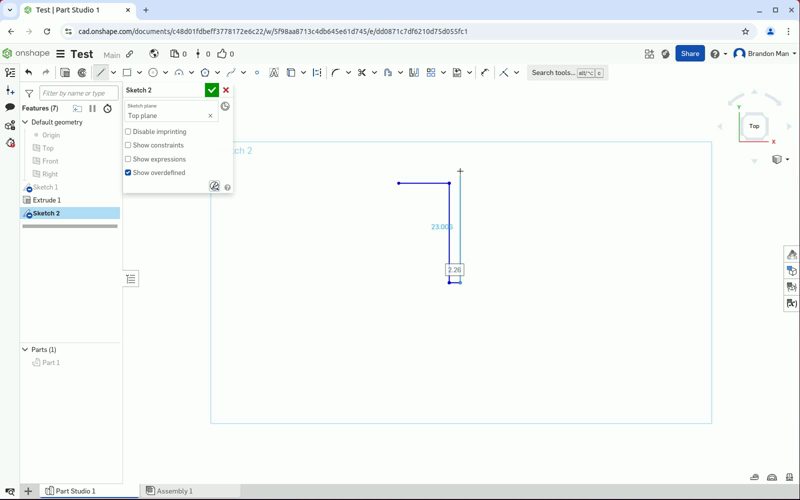
key_down(shift)
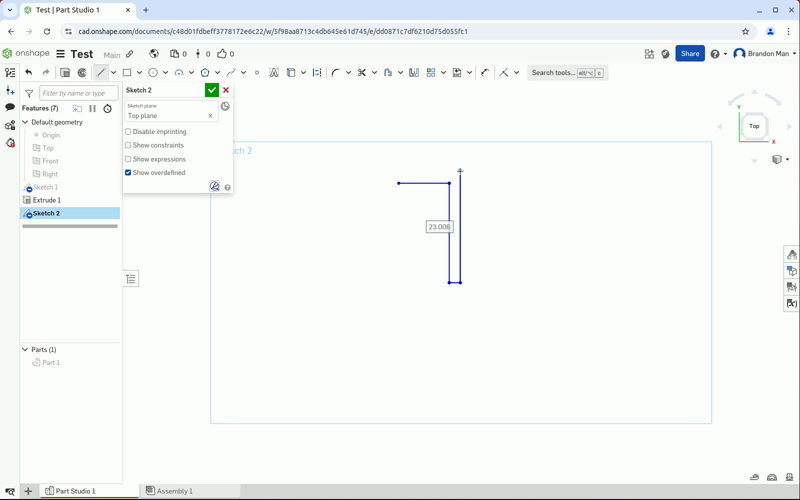
mouse_move(398, 170)
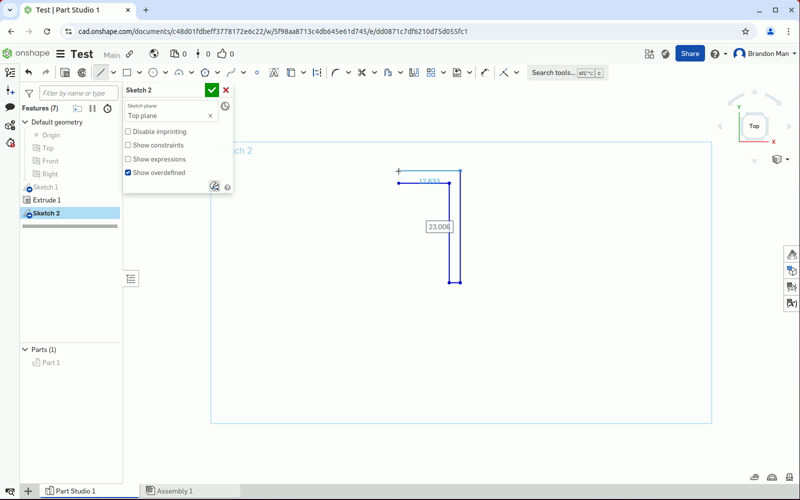
click(398, 170)
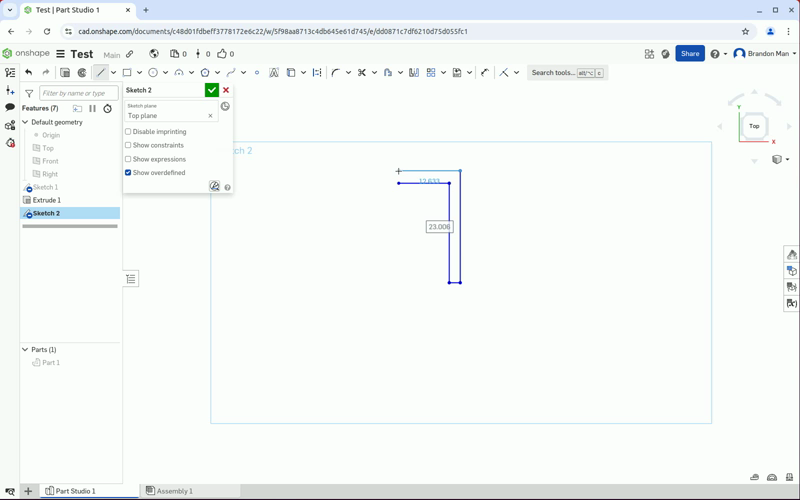
key_up(shift)
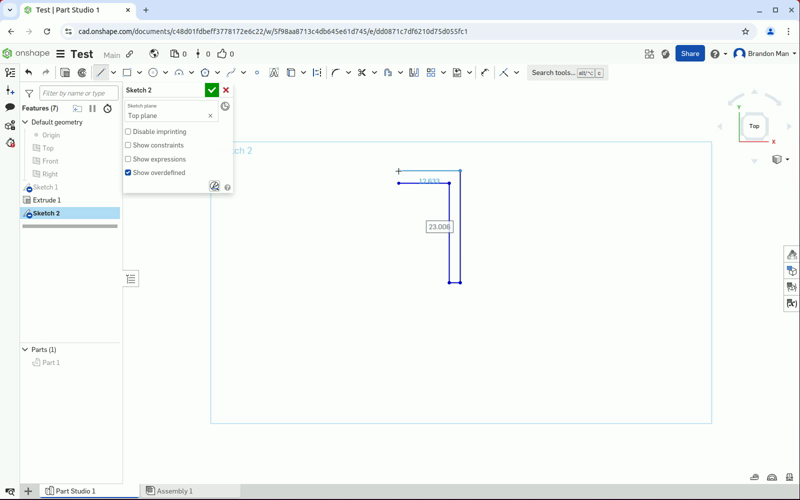
mouse_move(428, 170)
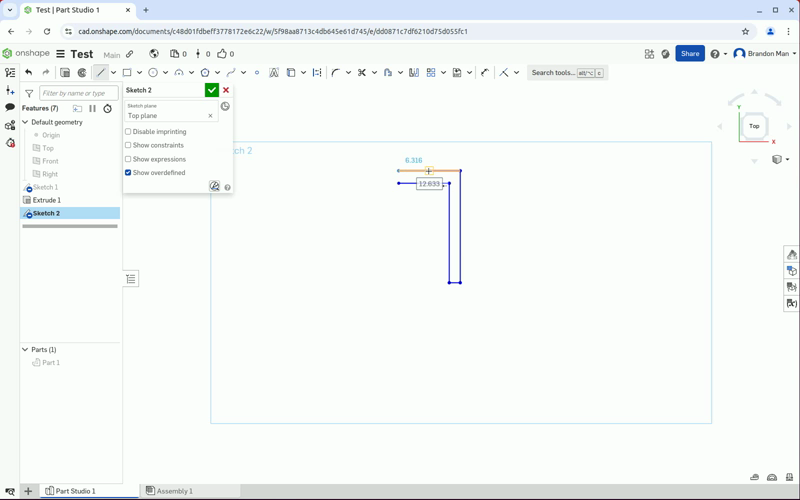
key_down(shift)
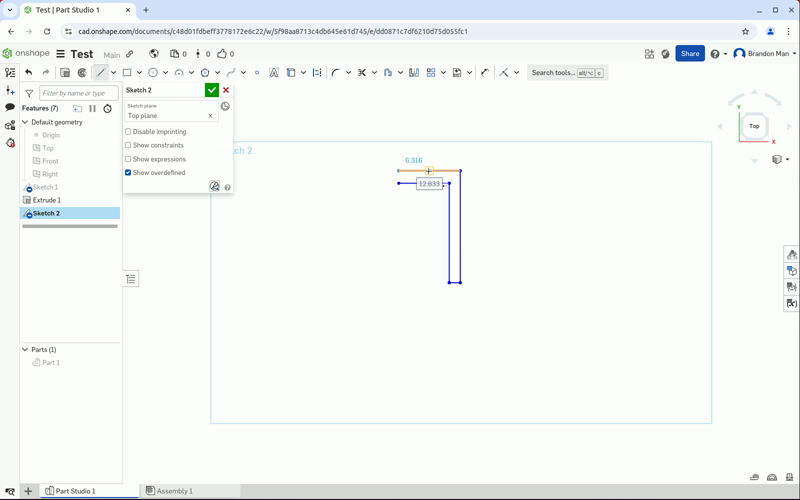
mouse_move(398, 183)
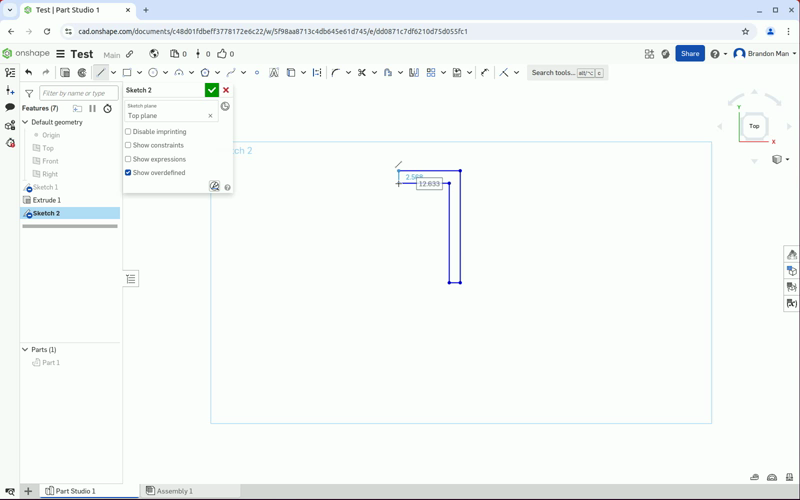
key_up(shift)
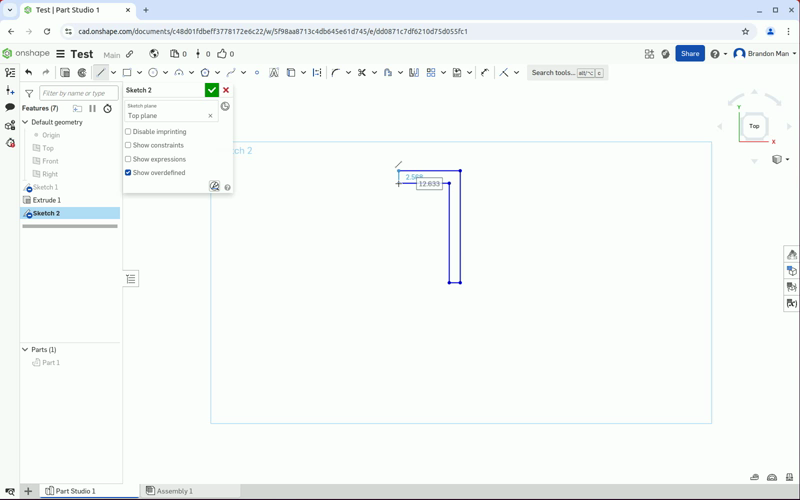
click(398, 183)
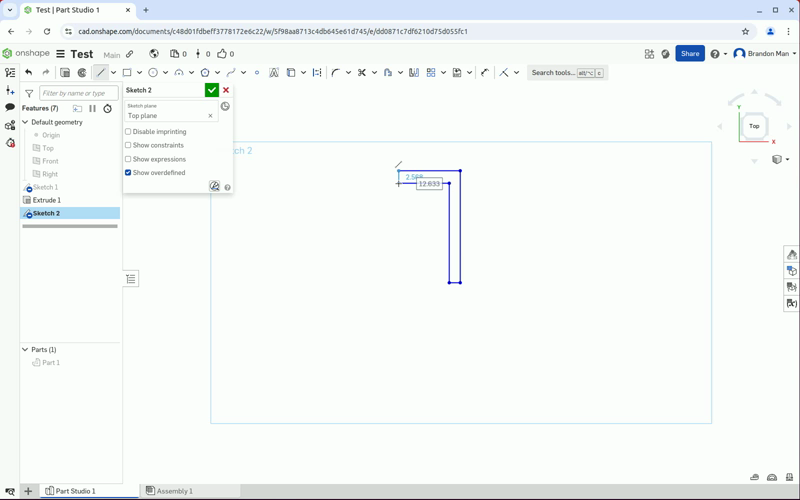
key(esc)
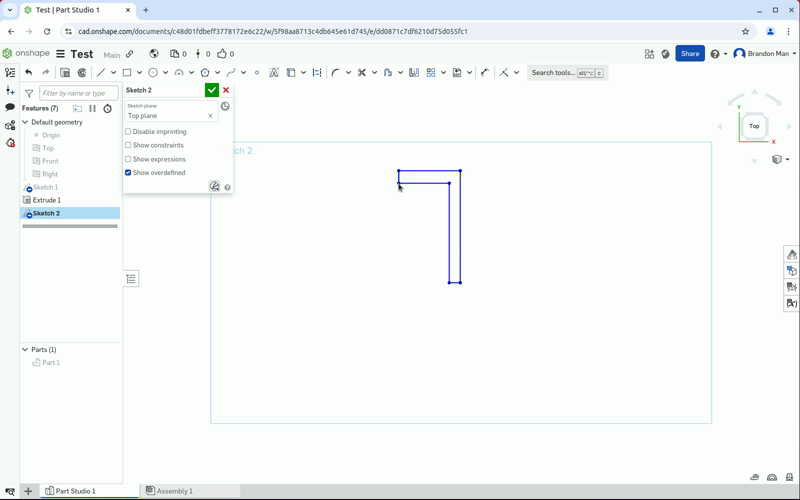
mouse_move(455, 268)
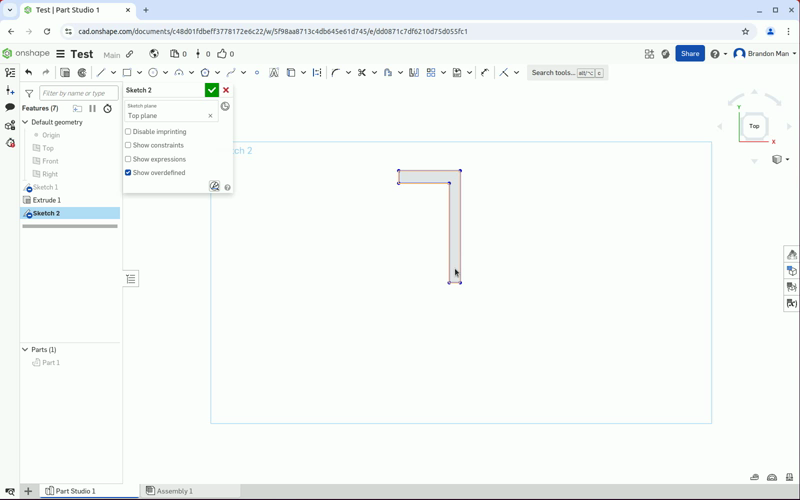
click(455, 268)
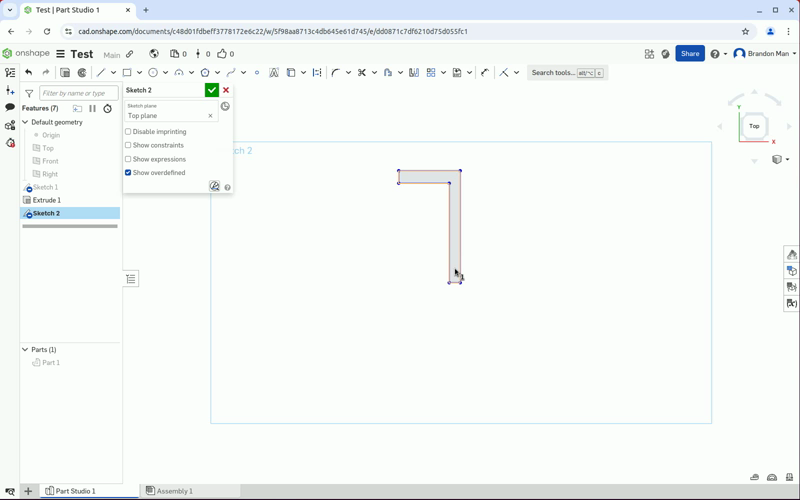
mouse_move(73, 352)
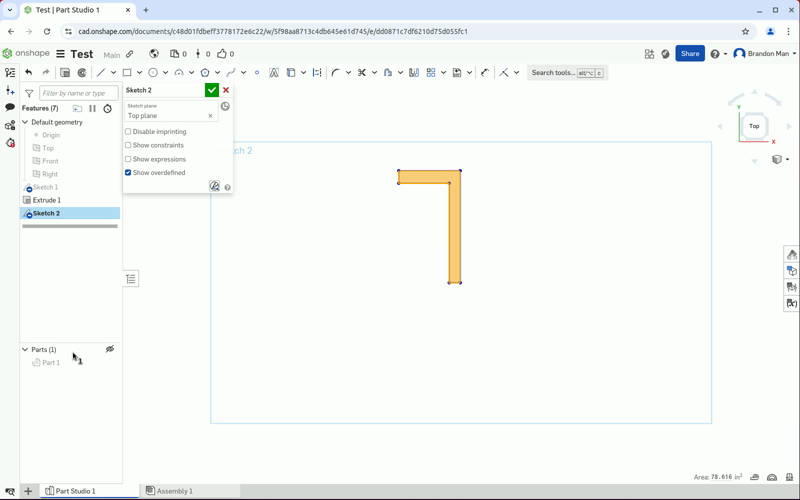
key(shift+y)
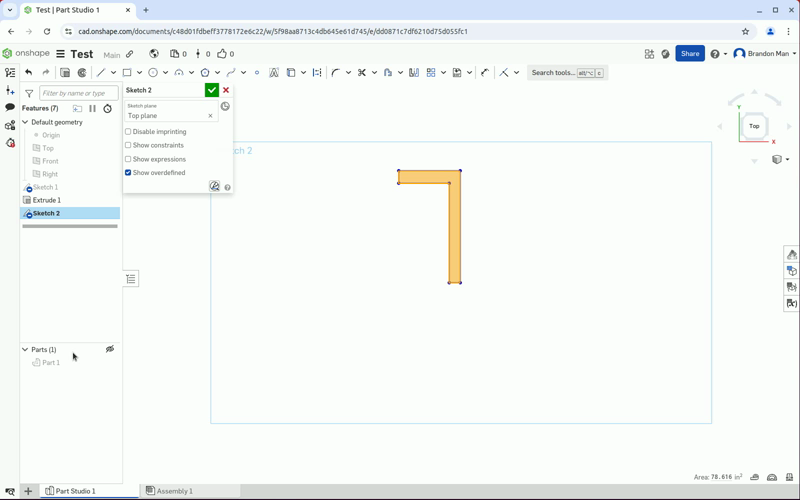
key(shift+e)
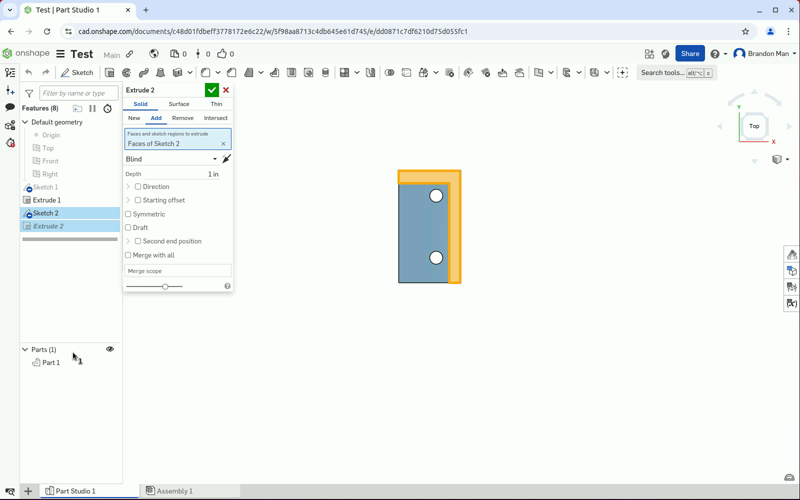
mouse_move(143, 106)
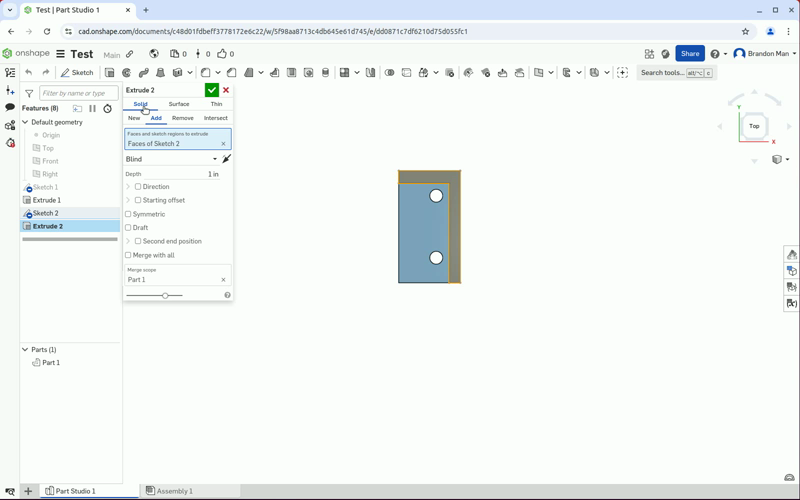
click(143, 106)
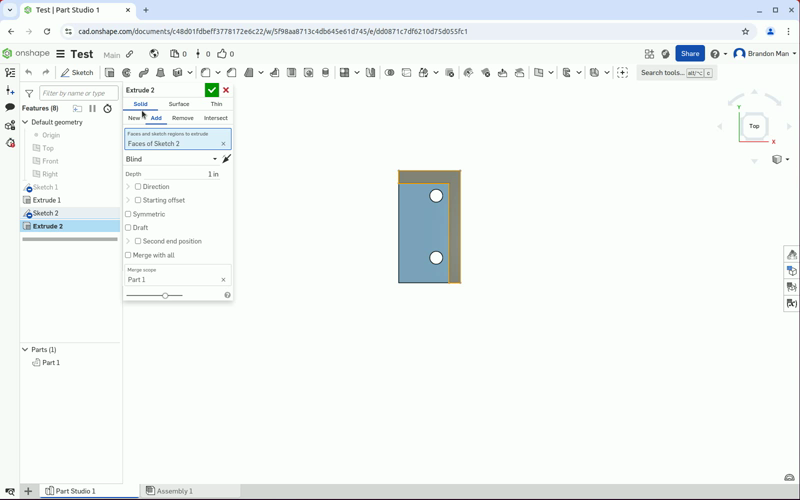
mouse_move(137, 120)
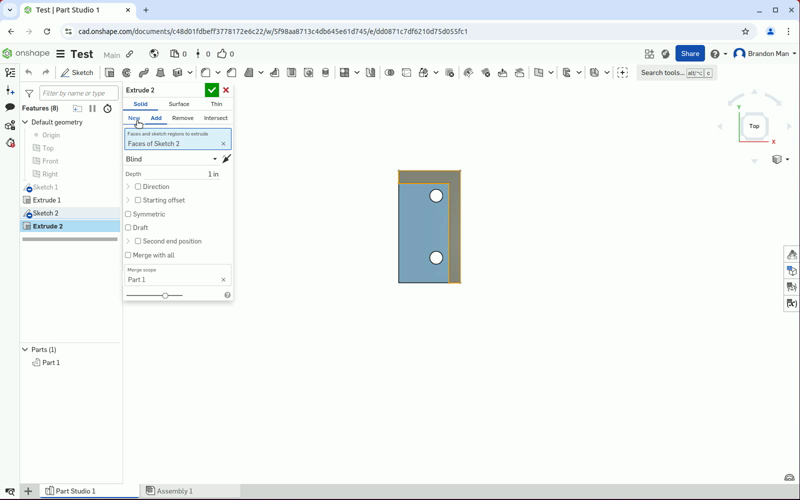
click(137, 120)
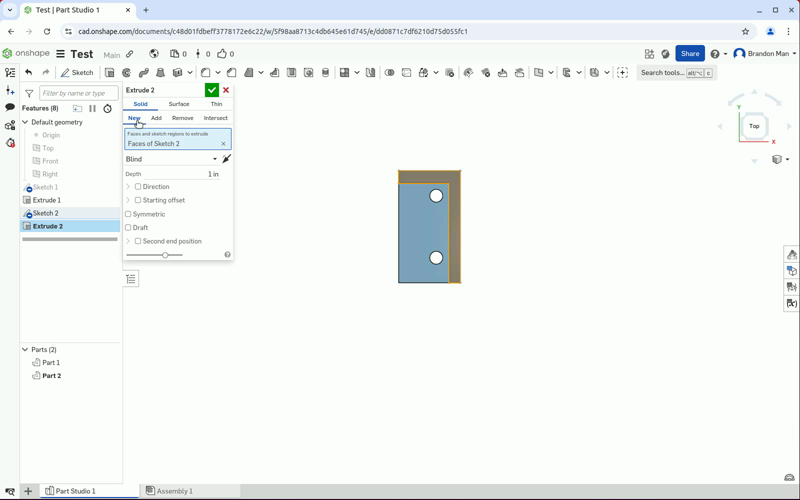
key(tab, 4)
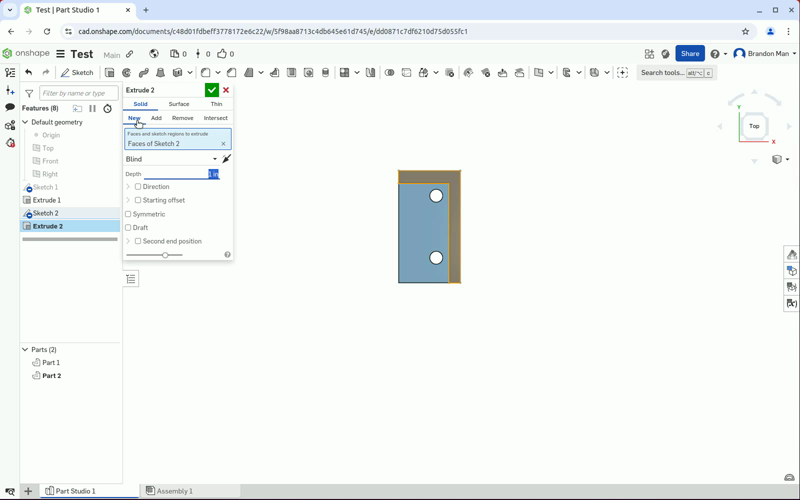
text(12.758)
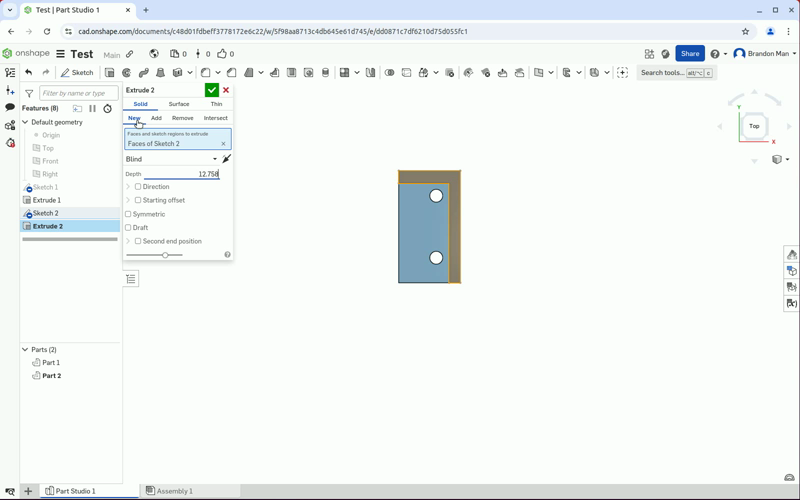
key(enter)
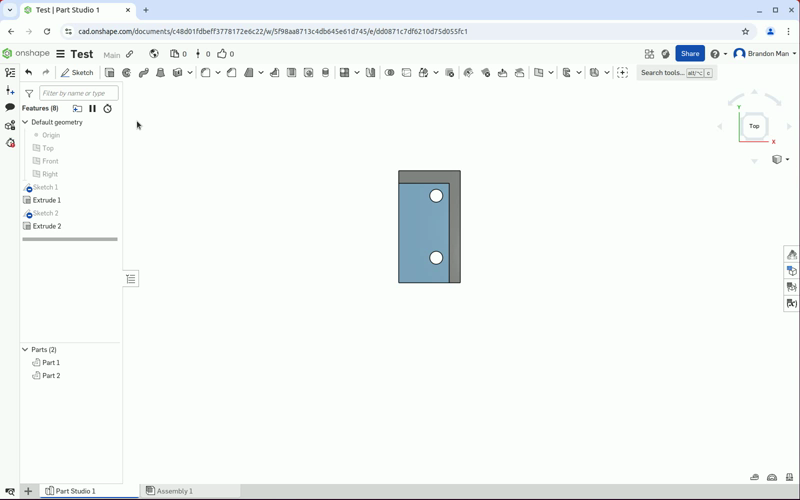
key(shift+h)
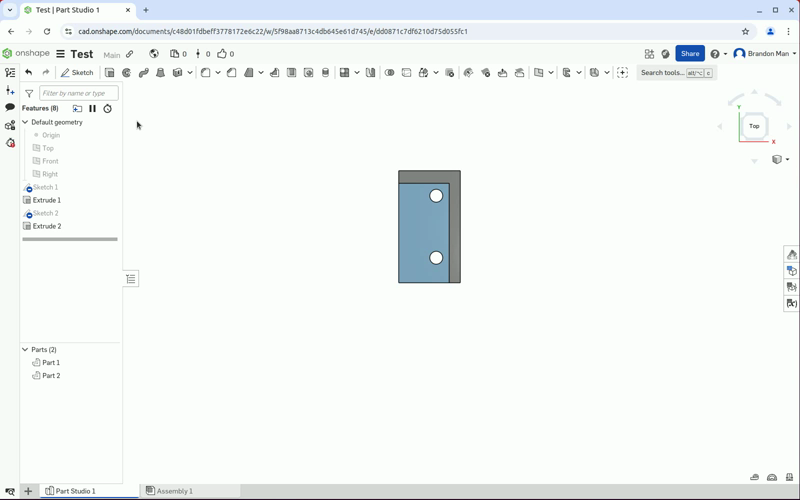
key(shift+h)
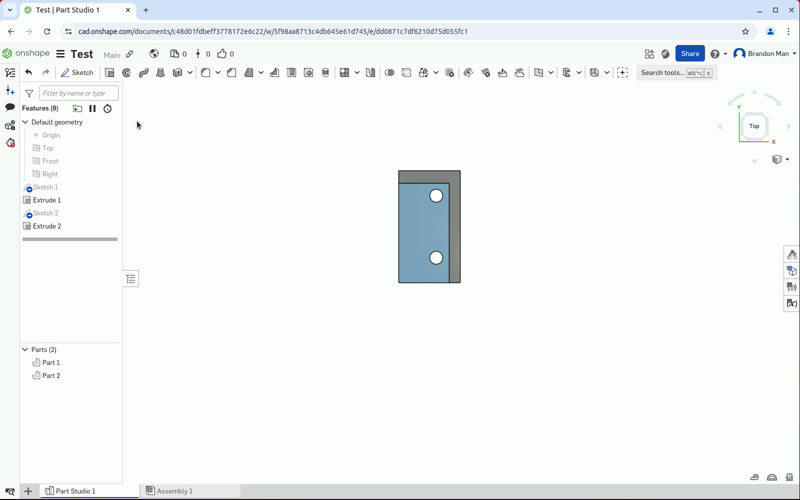
mouse_move(73, 189)
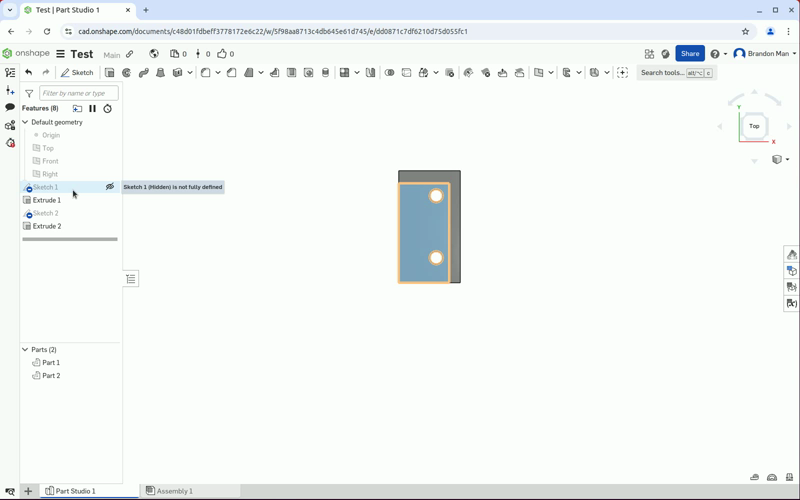
click(73, 189)
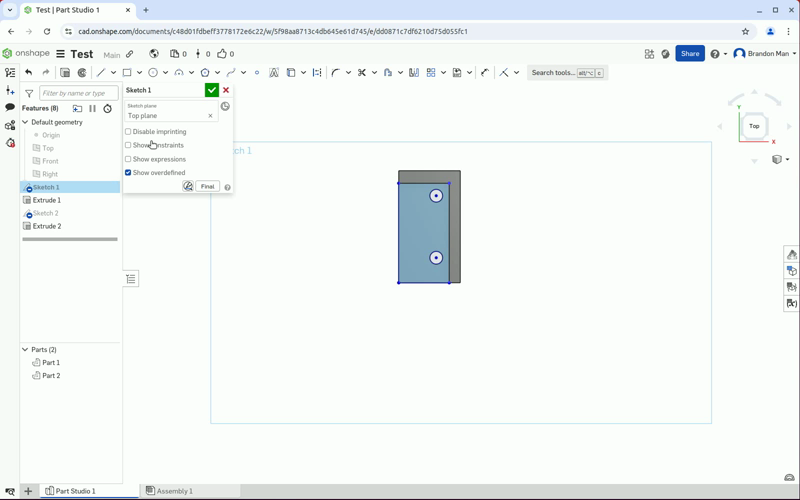
mouse_move(229, 92)
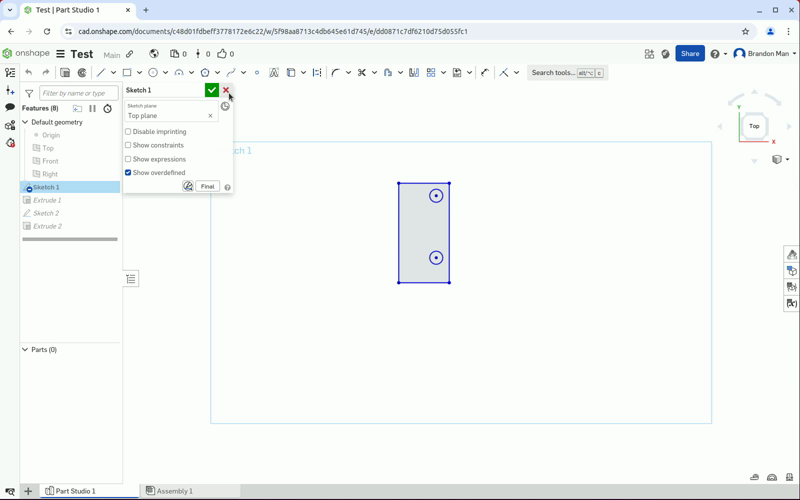
click(229, 92)
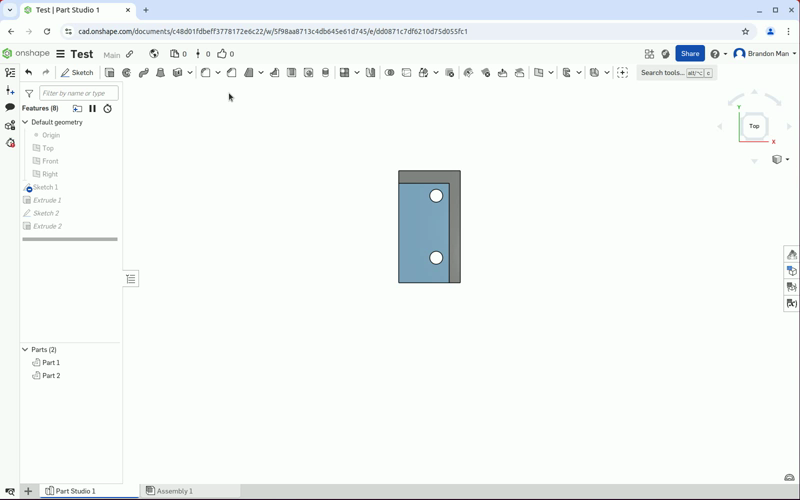
mouse_move(73, 352)
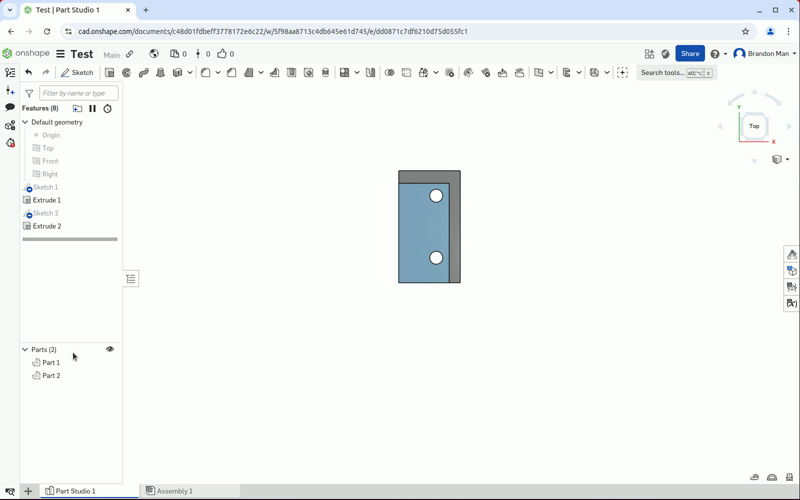
key(y)
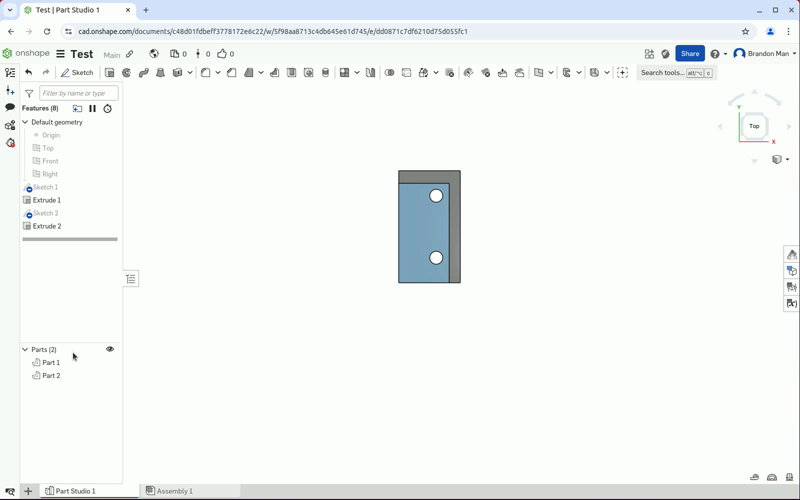
key(shift+p)
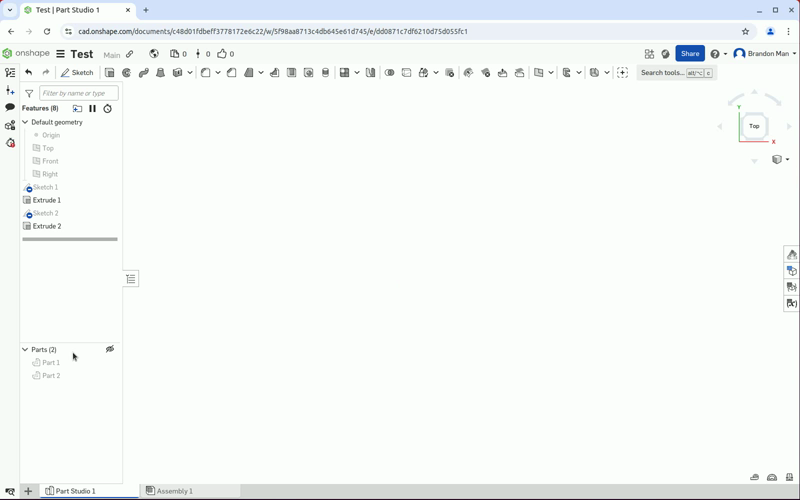
key(space)
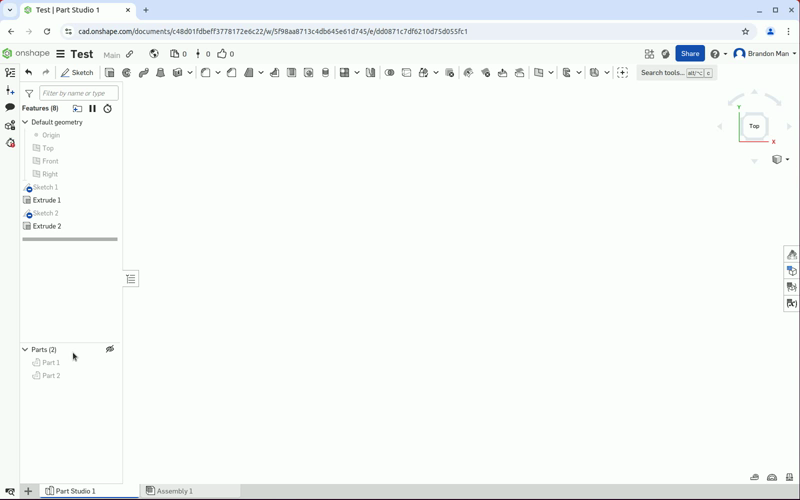
key_down(shift)
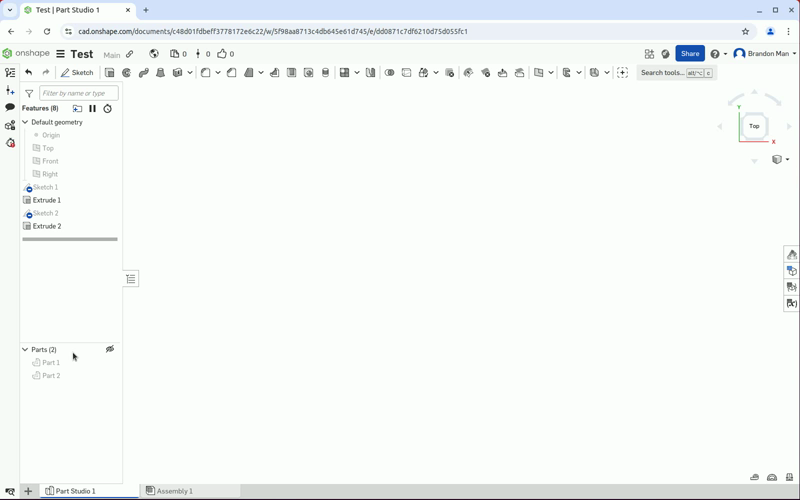
key(up)
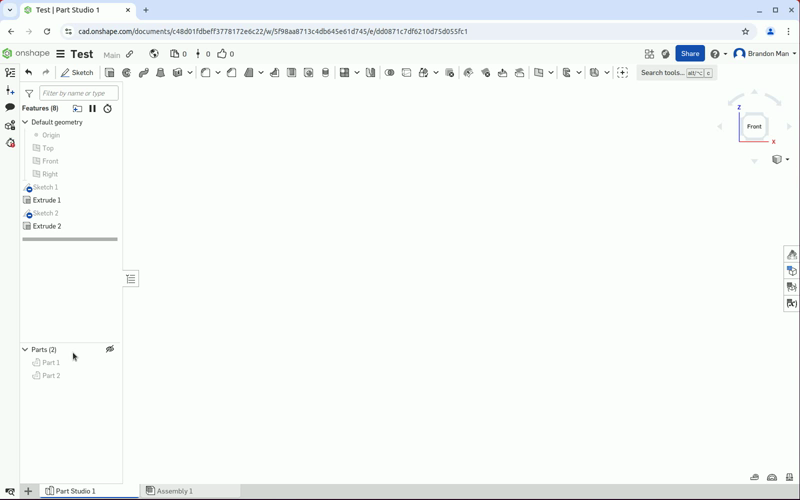
key_up(shift)
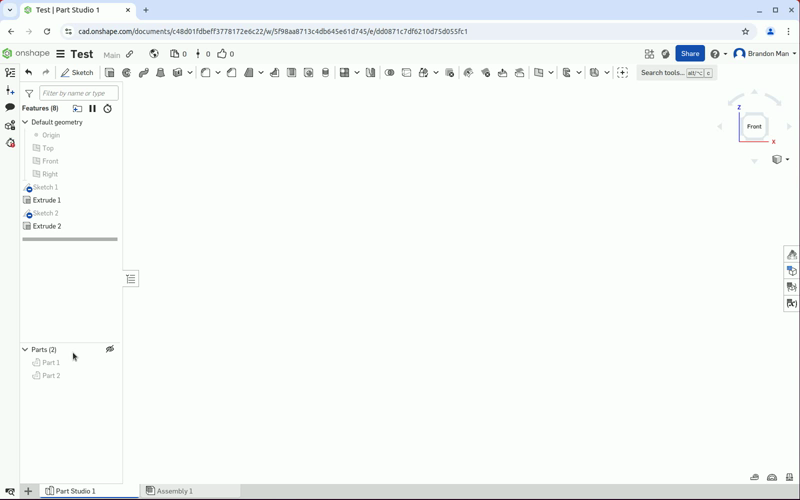
mouse_move(73, 352)
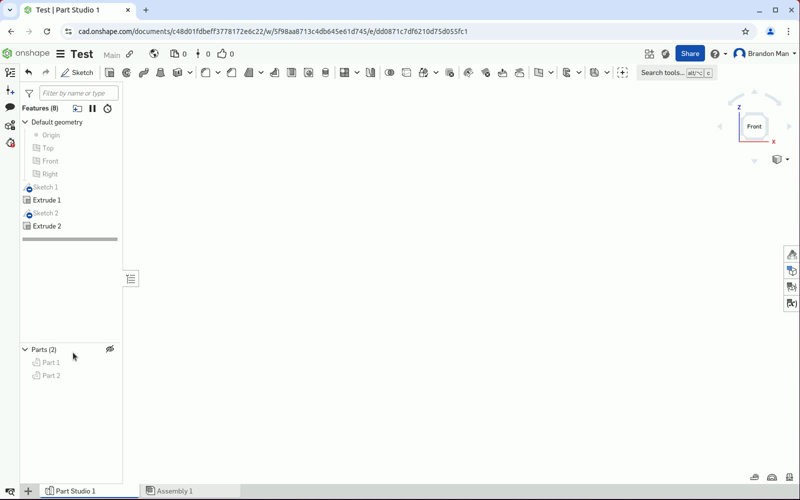
key(shift+y)
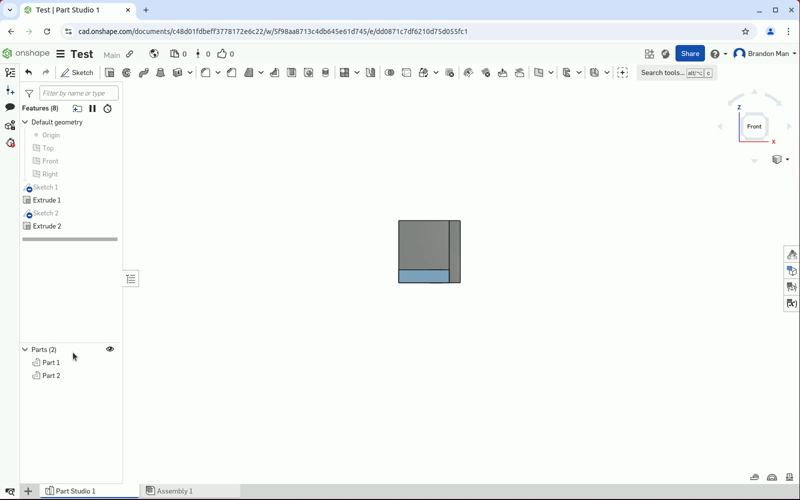
mouse_move(541, 75)
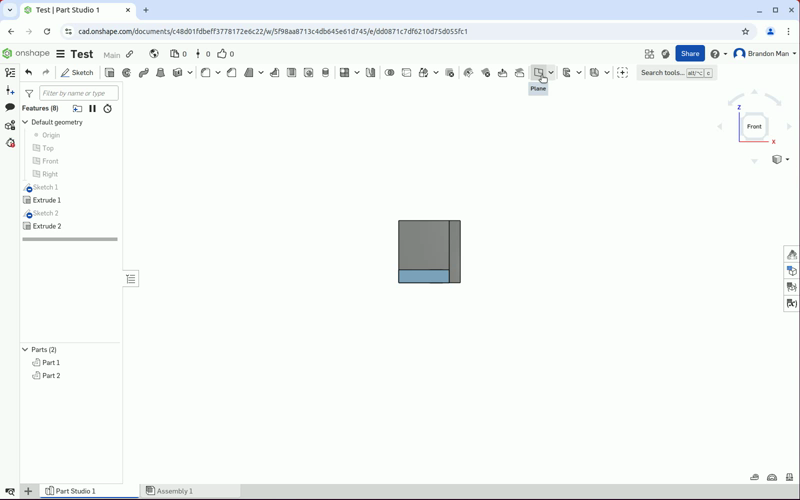
click(541, 75)
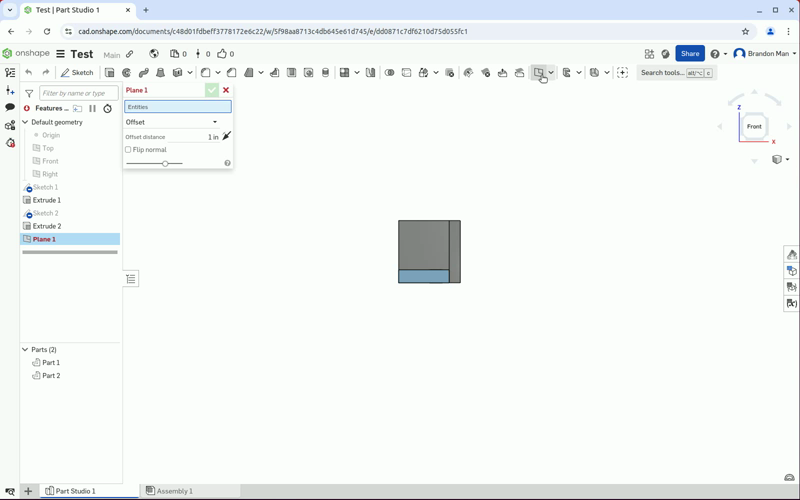
mouse_move(73, 163)
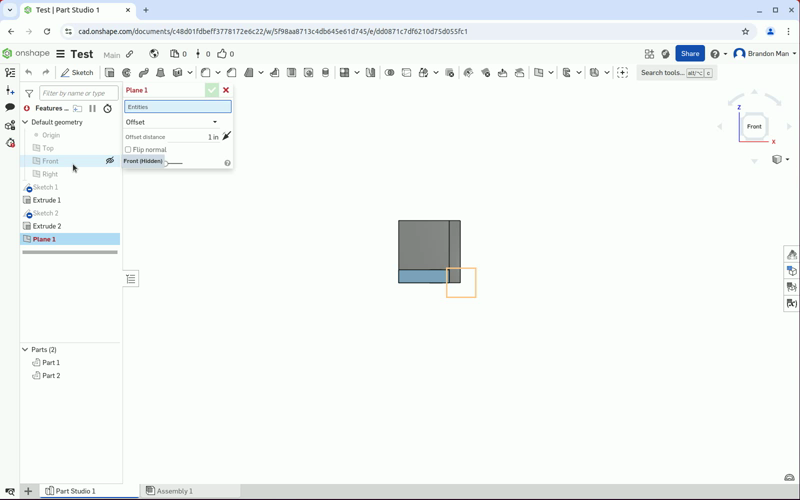
click(73, 163)
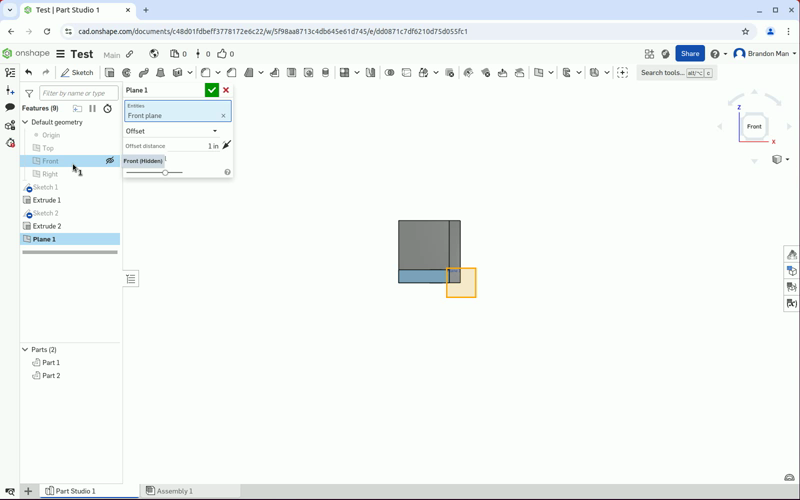
key(tab, 2)
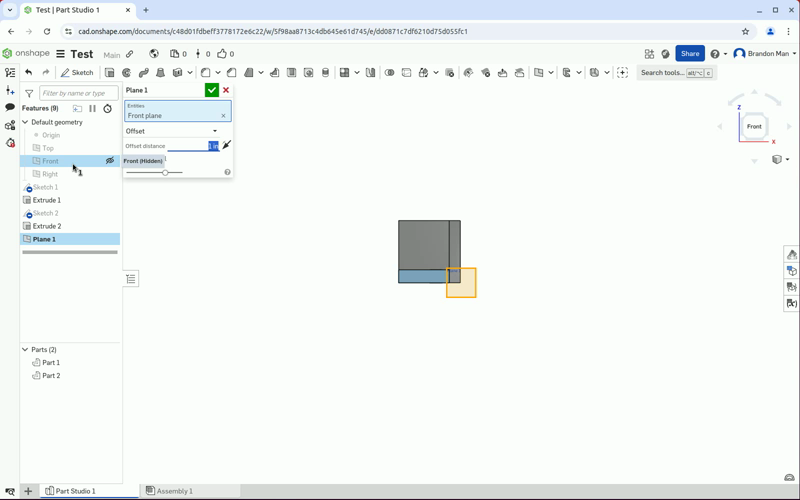
text(20.459)
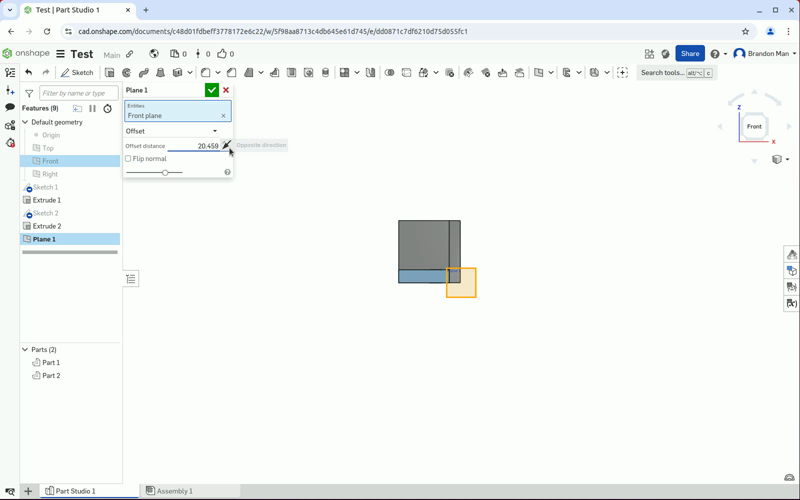
mouse_move(229, 147)
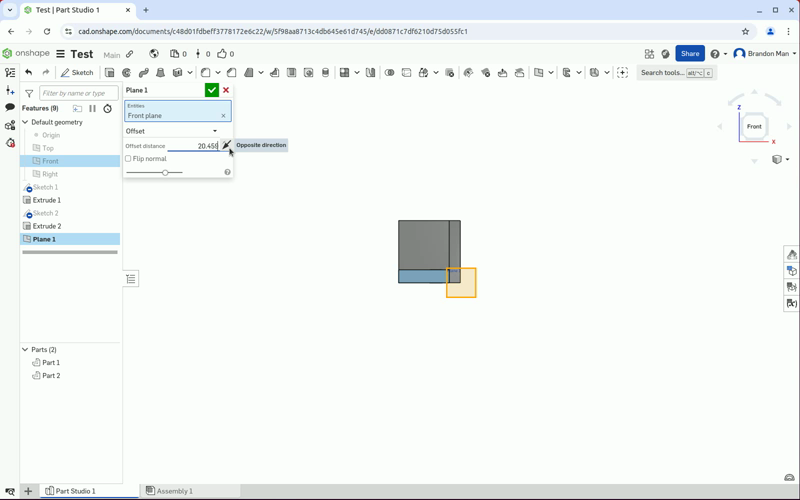
click(229, 147)
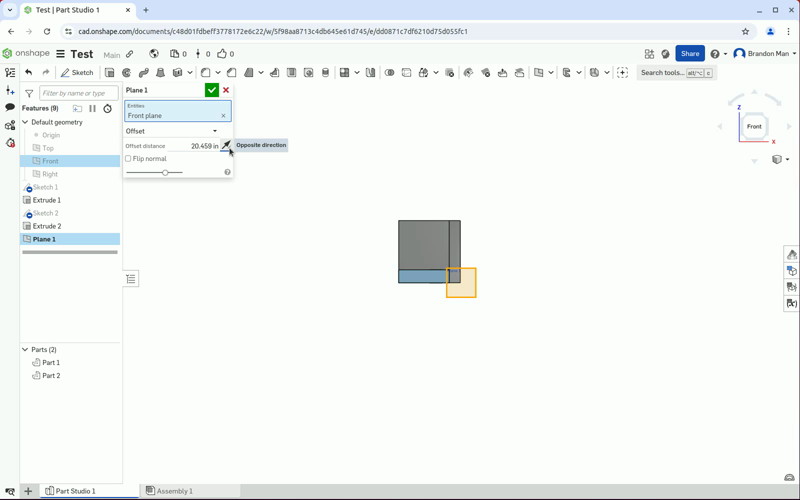
key(enter, 2)
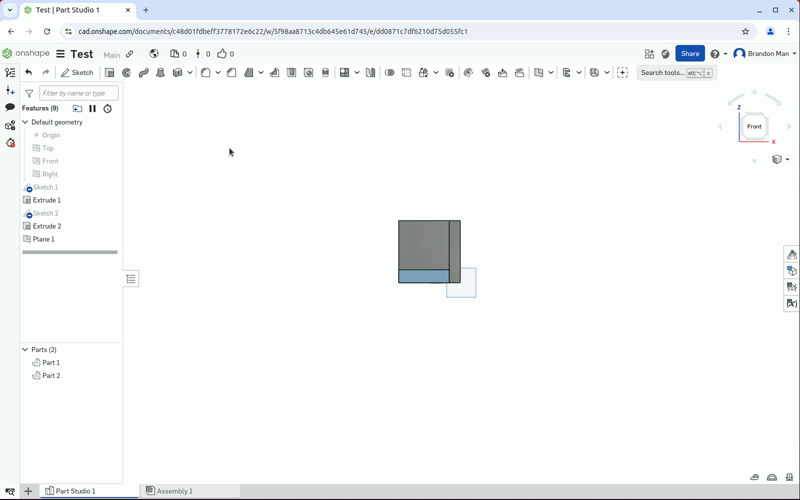
key(shift+s)
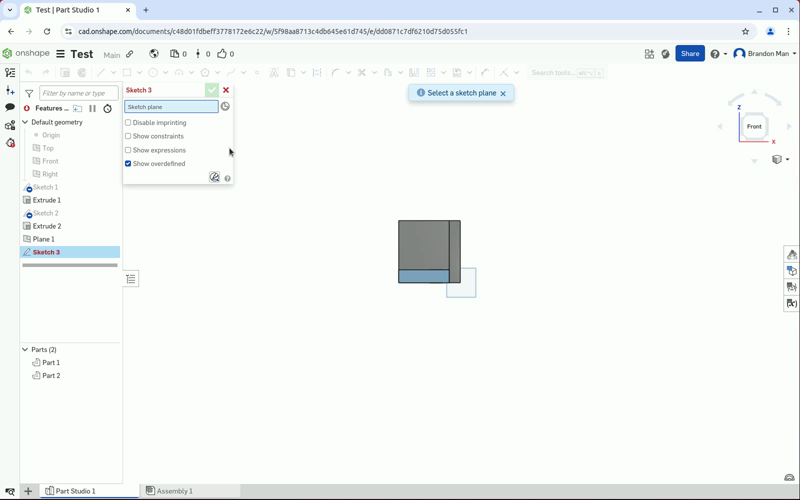
mouse_move(73, 241)
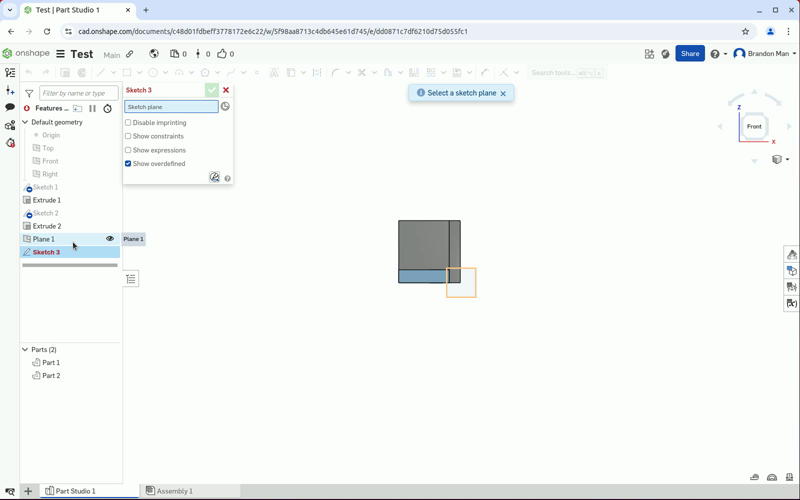
click(73, 241)
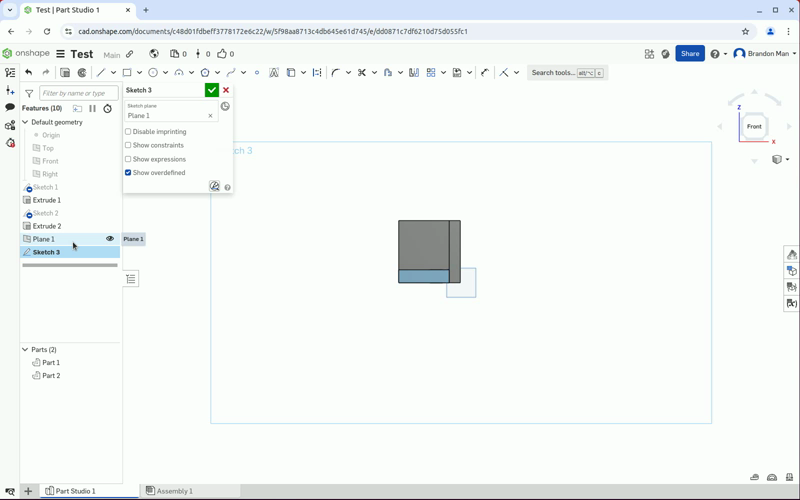
mouse_move(73, 352)
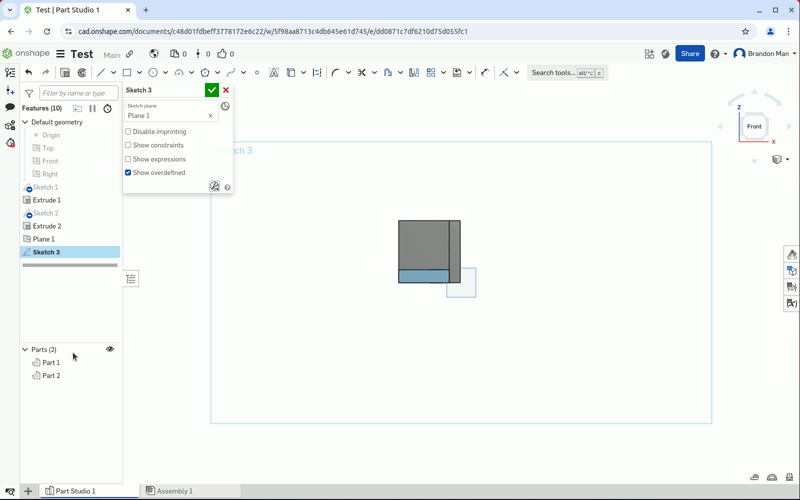
key(y)
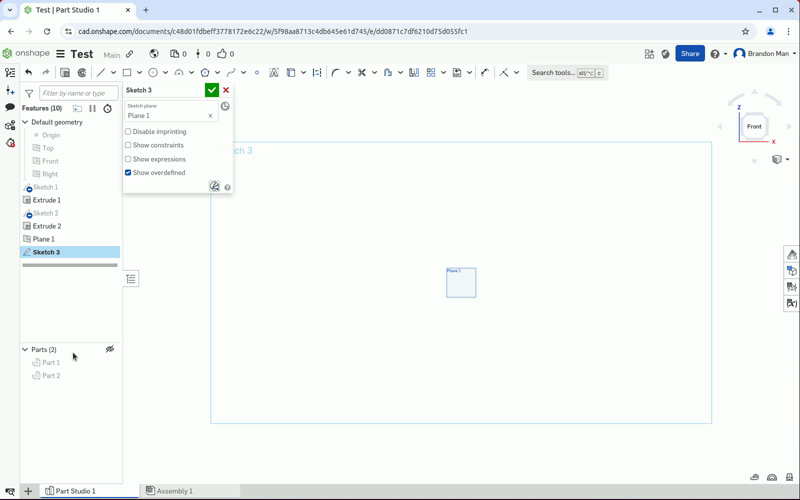
key(c)
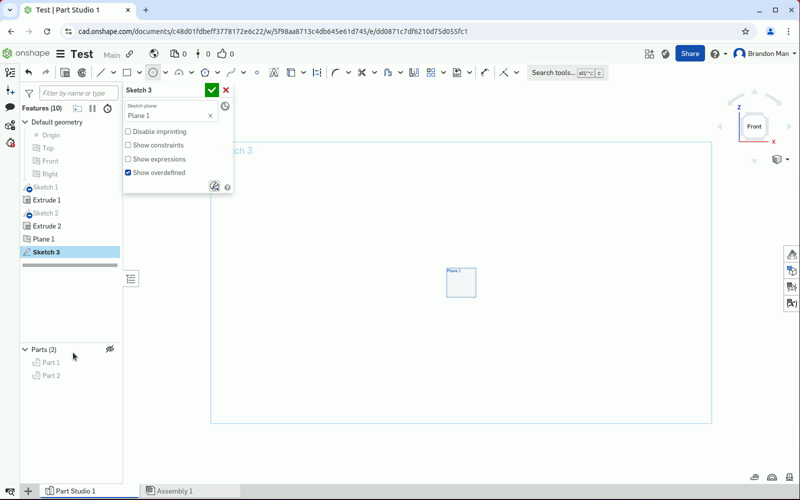
key_down(shift)
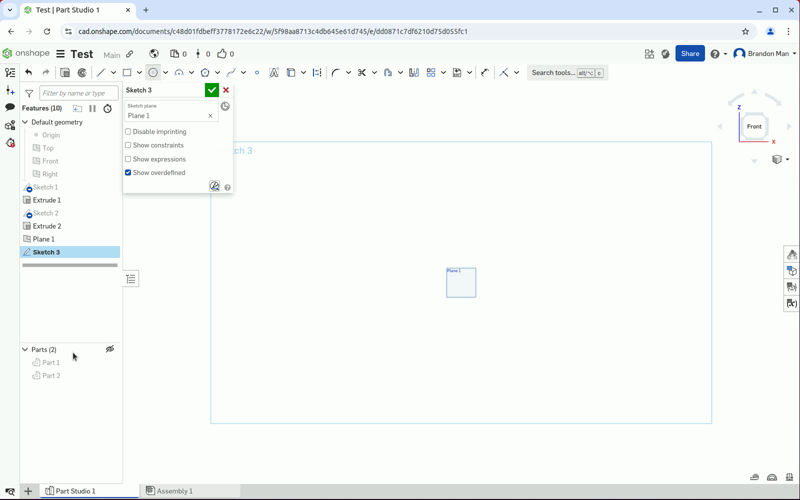
mouse_move(423, 245)
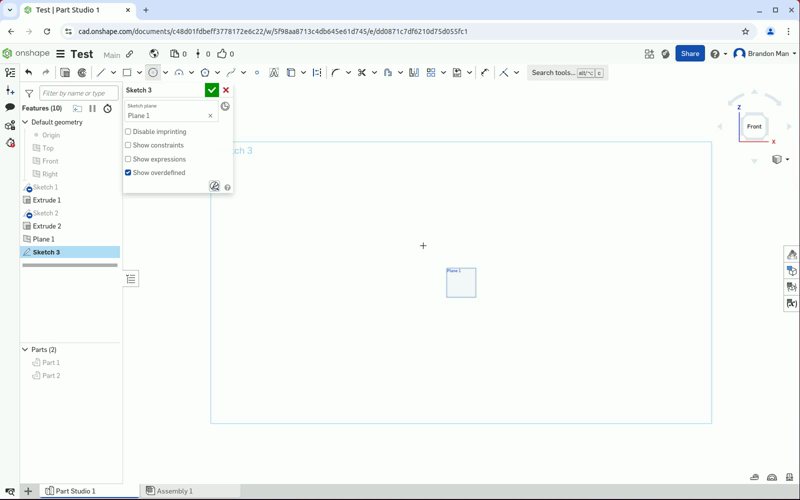
click(423, 245)
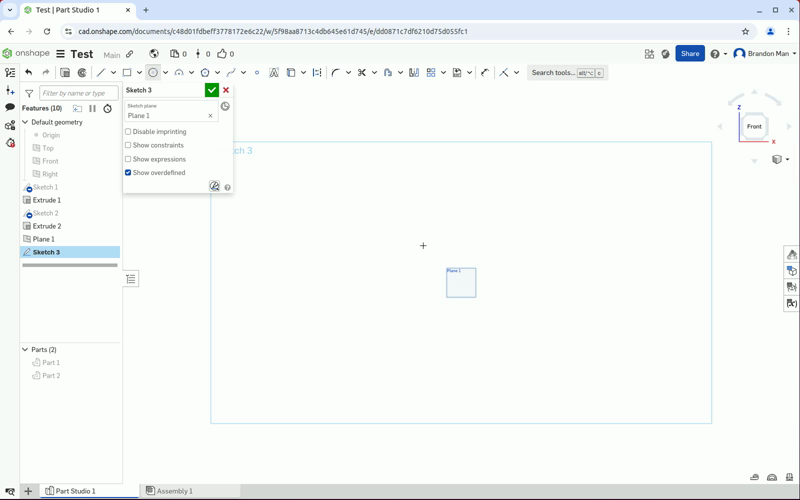
key_up(shift)
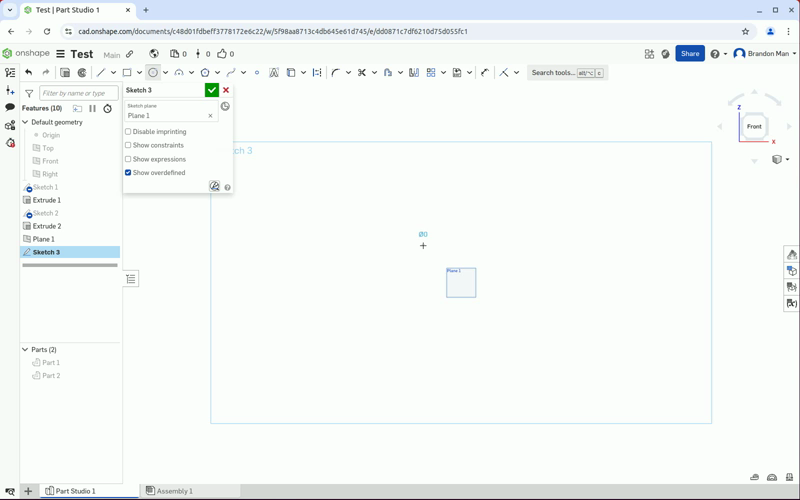
mouse_move(436, 245)
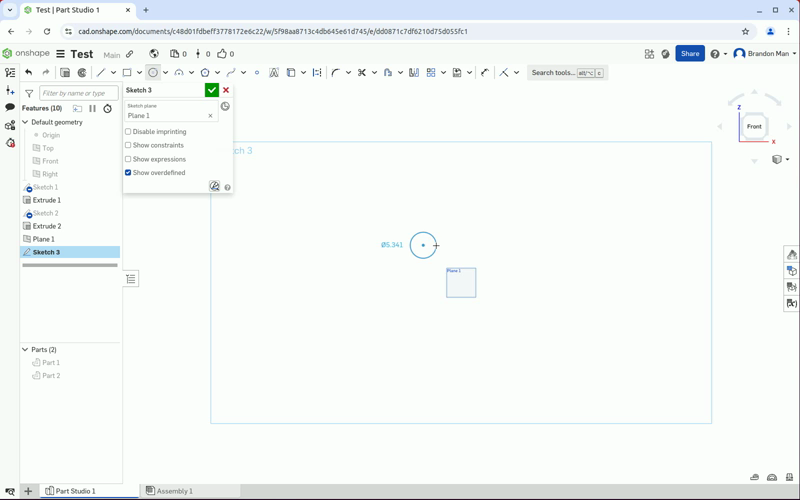
click(436, 245)
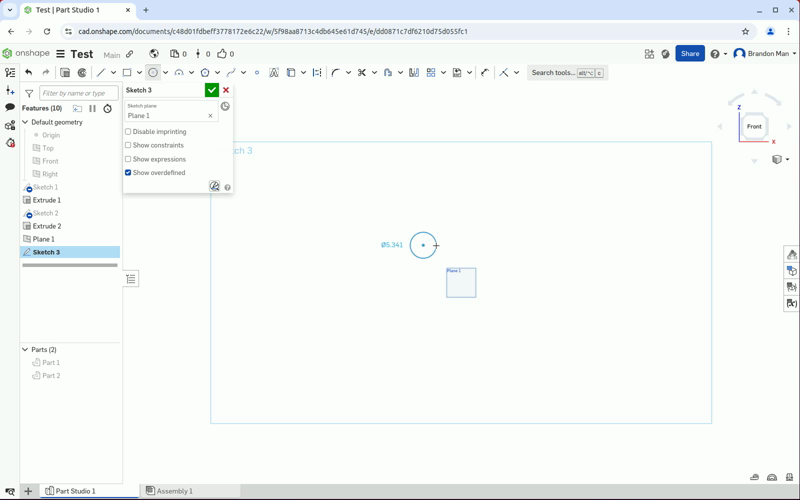
key(esc)
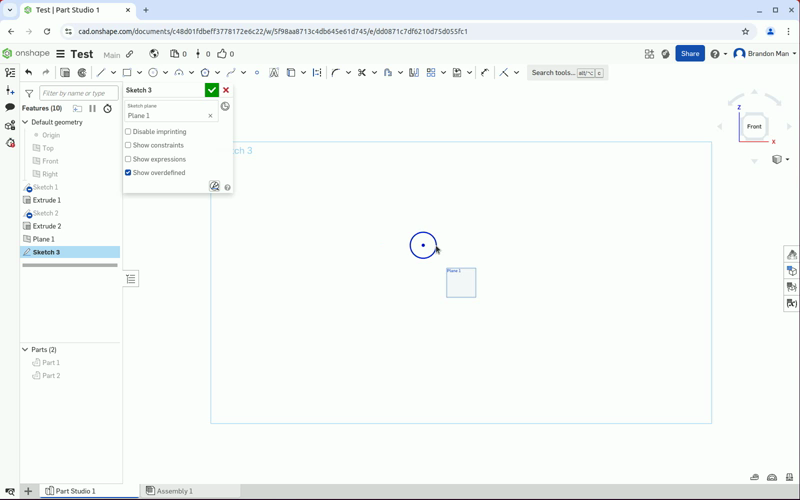
mouse_move(424, 253)
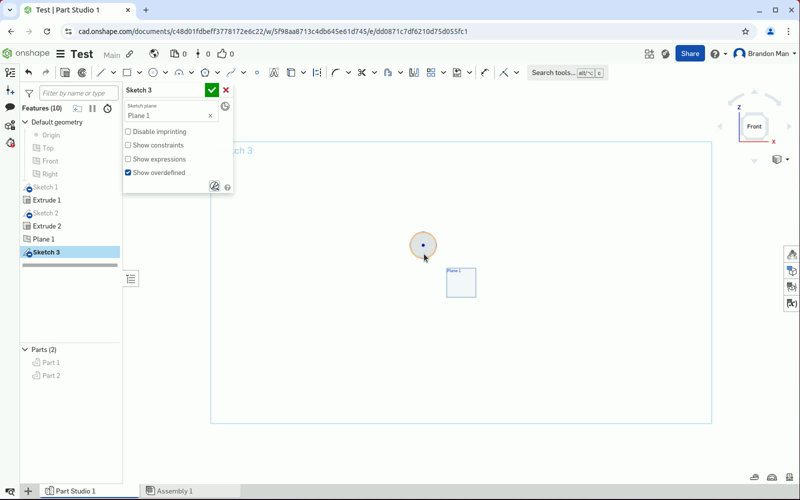
scroll(6)
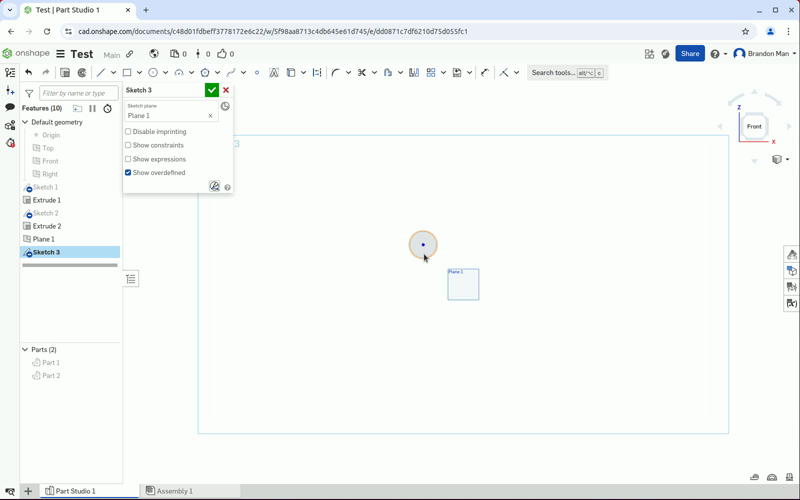
scroll(6)
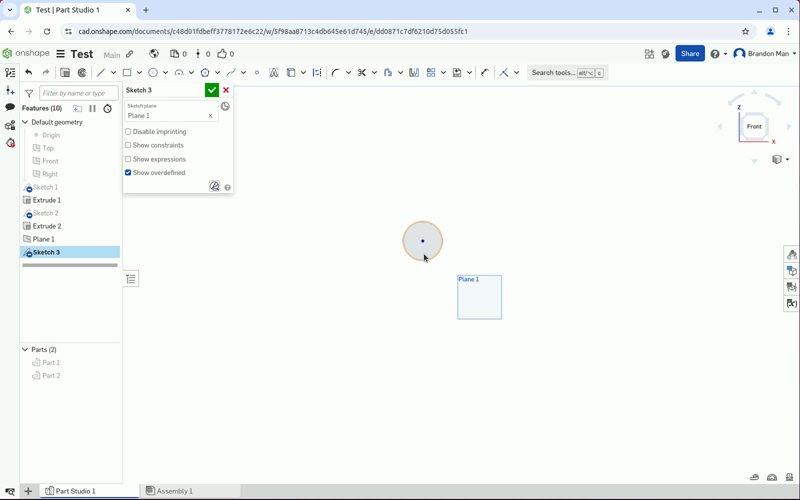
scroll(6)
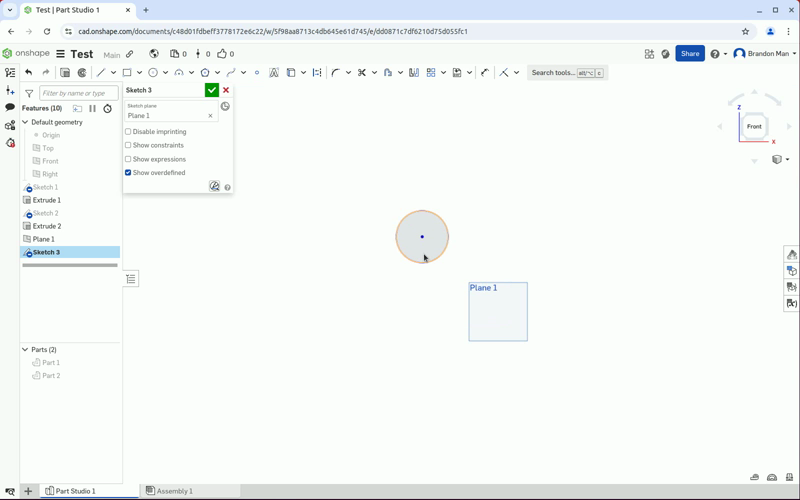
scroll(6)
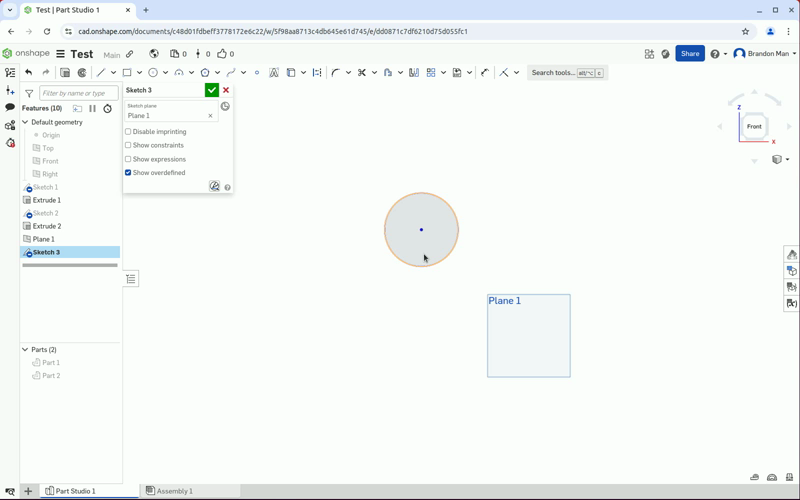
scroll(6)
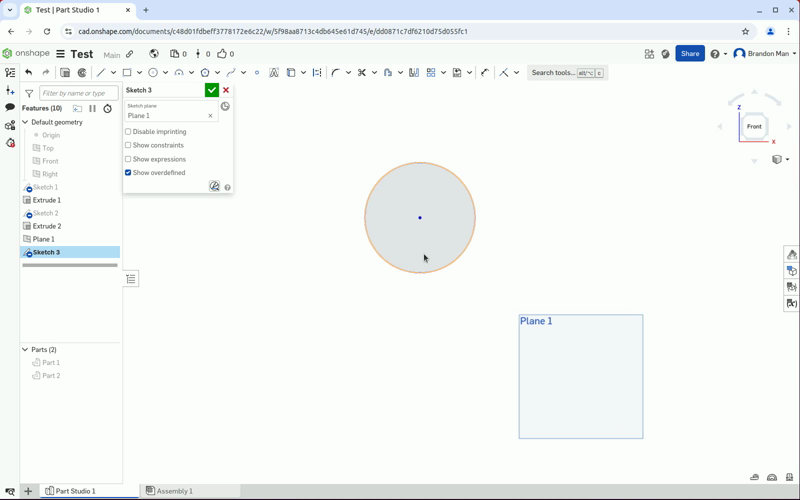
scroll(6)
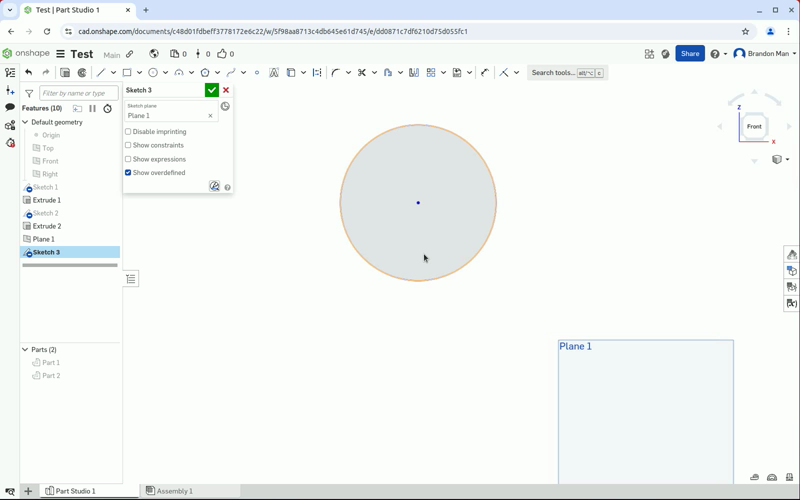
scroll(6)
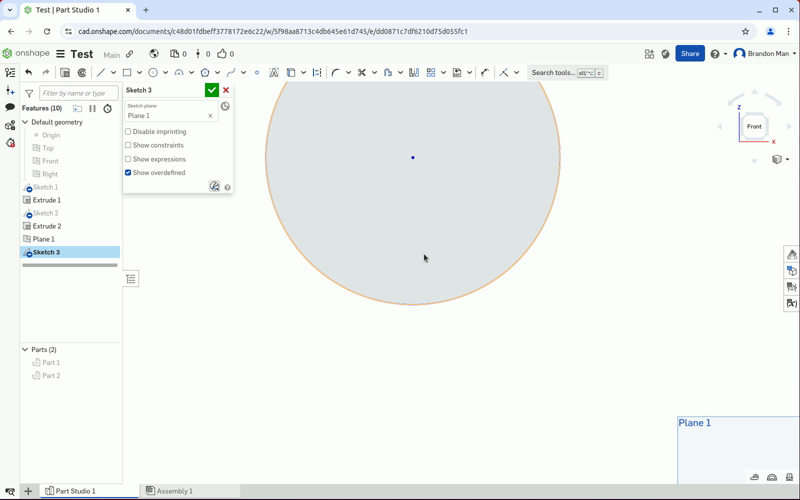
click(424, 253)
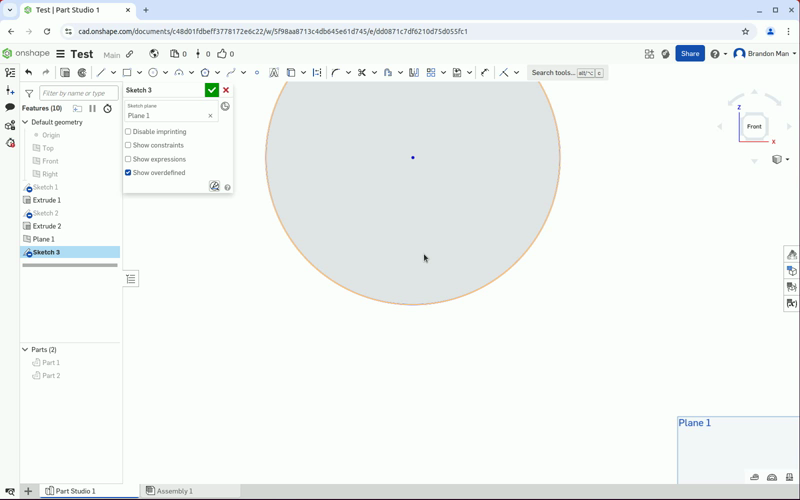
scroll(-6)
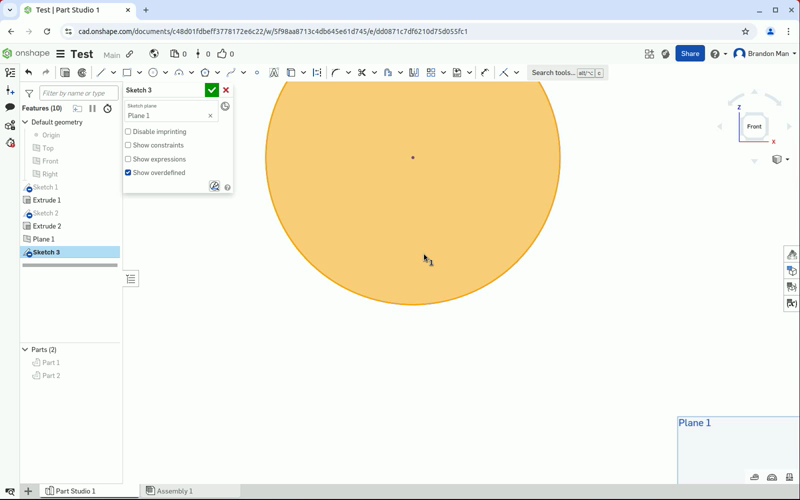
scroll(-6)
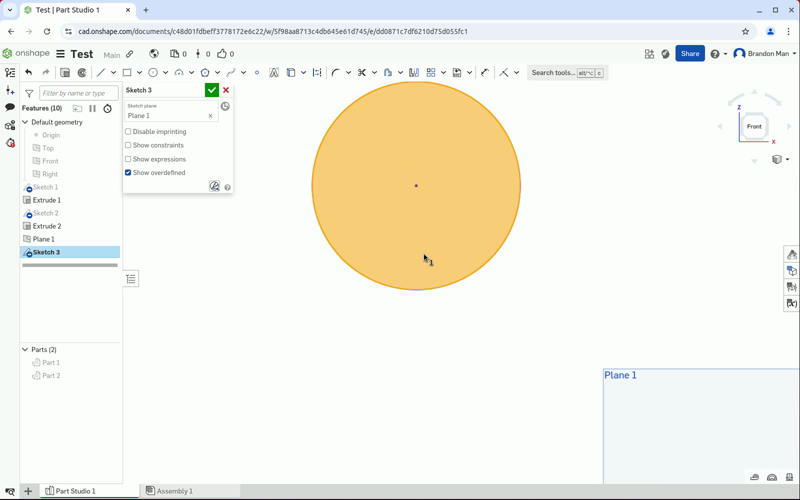
scroll(-6)
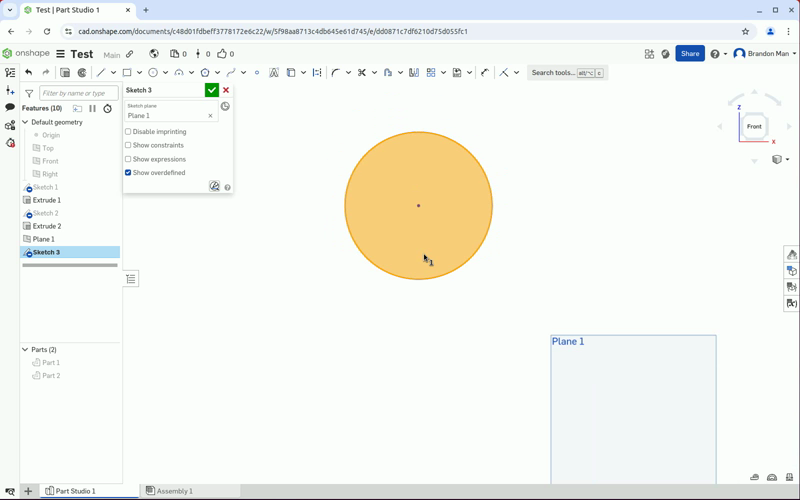
scroll(-6)
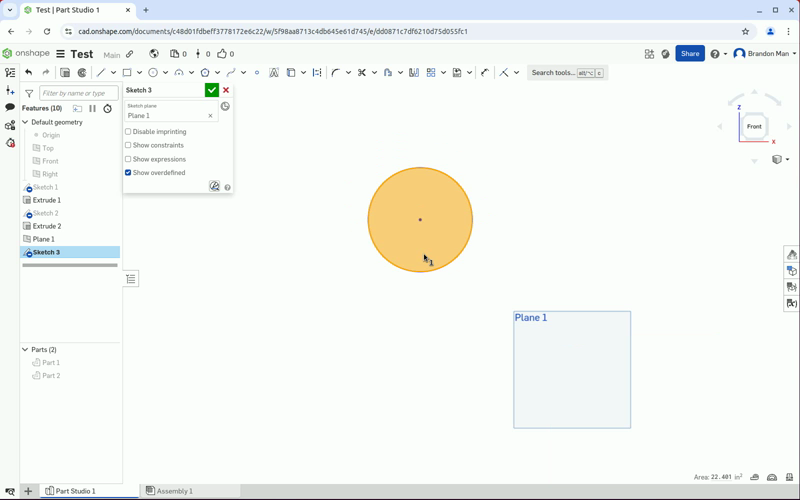
scroll(-6)
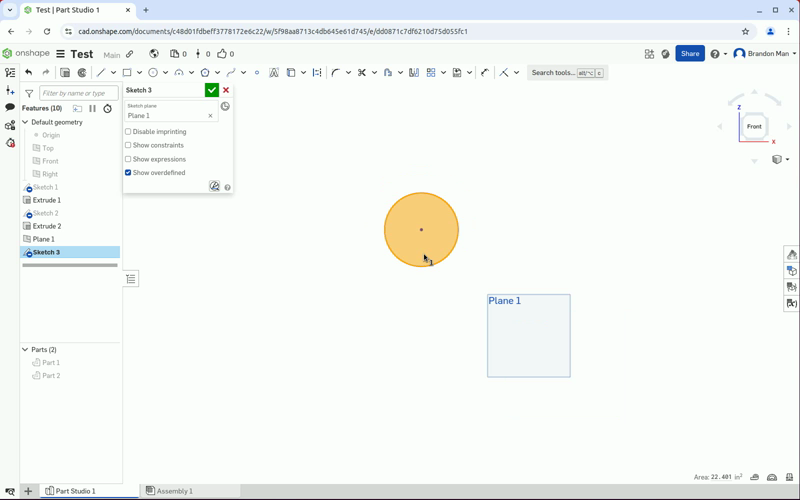
scroll(-6)
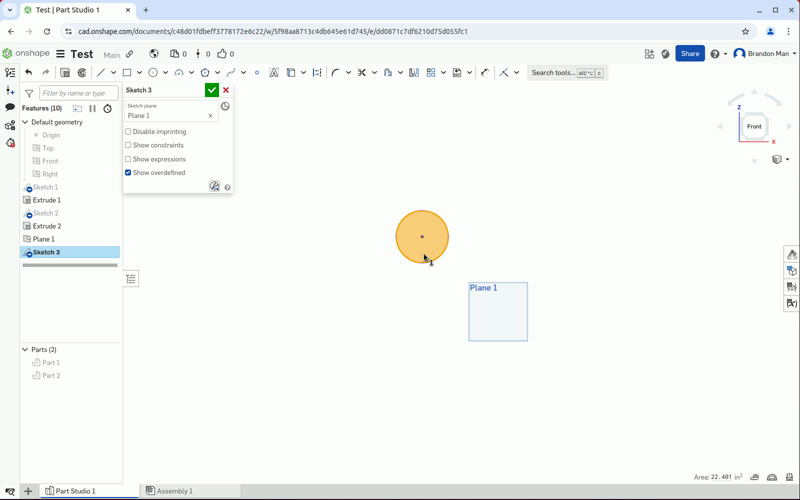
scroll(-6)
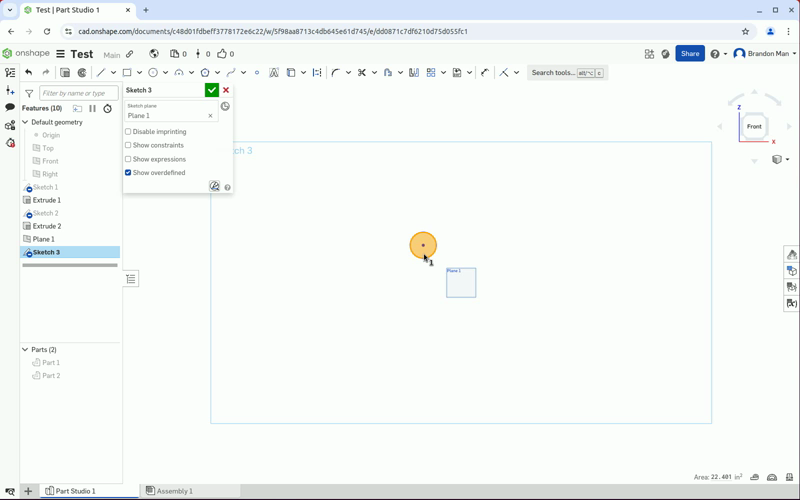
mouse_move(73, 352)
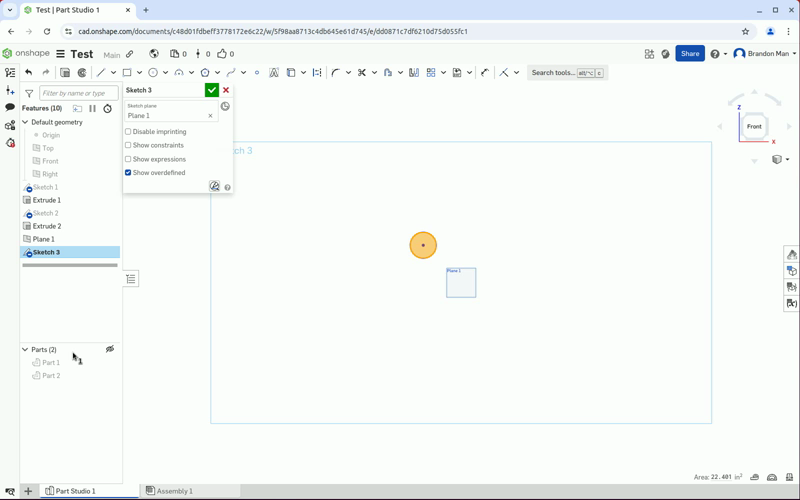
key(shift+y)
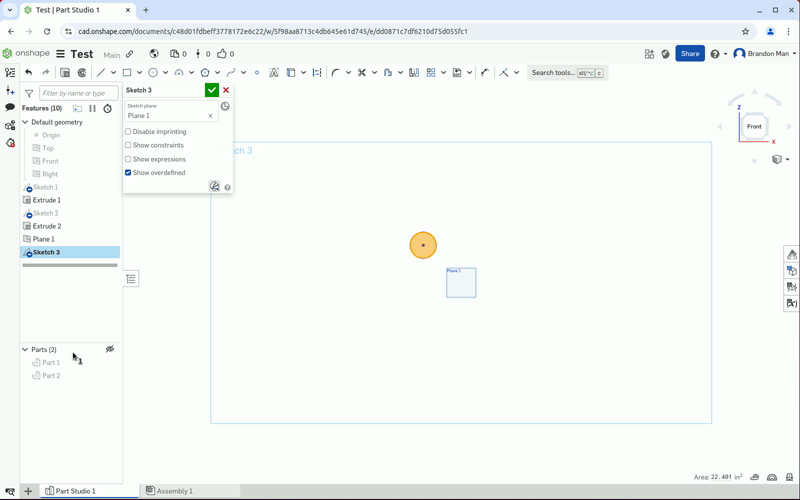
key(shift+e)
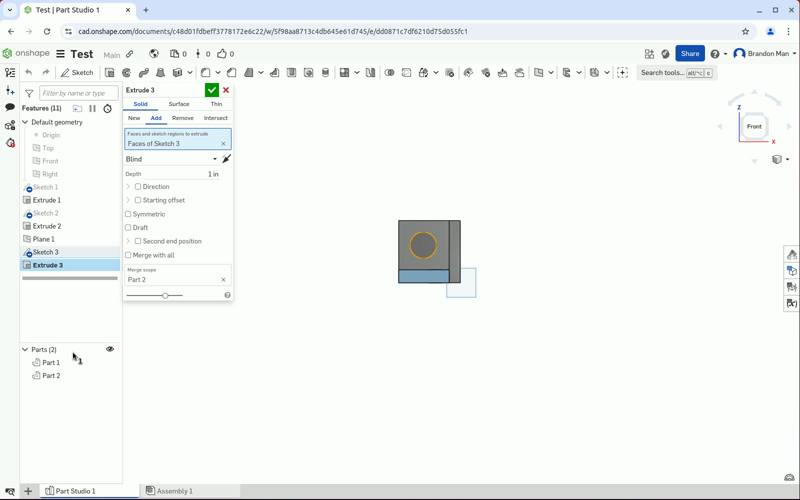
mouse_move(143, 106)
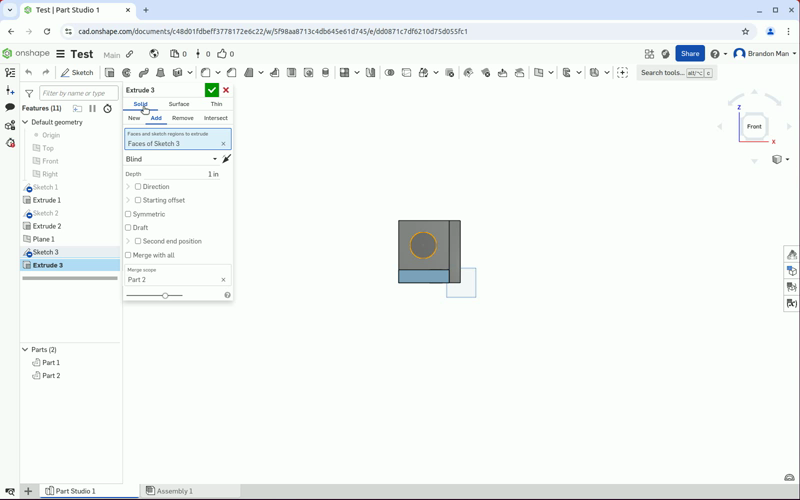
click(143, 106)
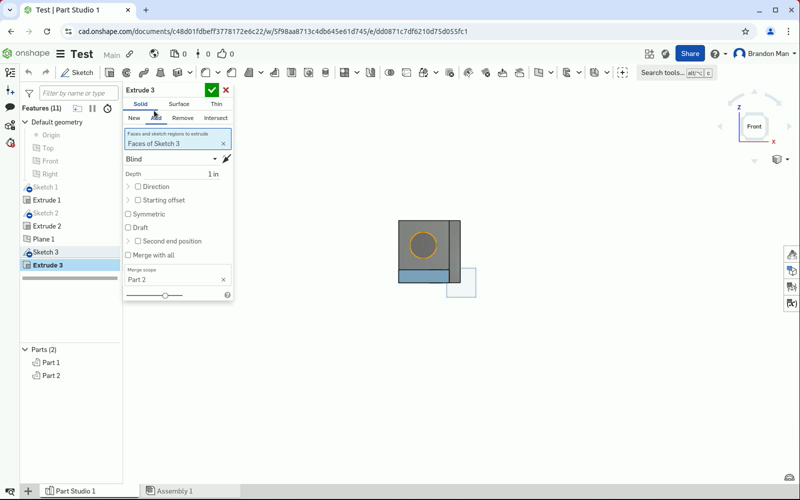
mouse_move(186, 120)
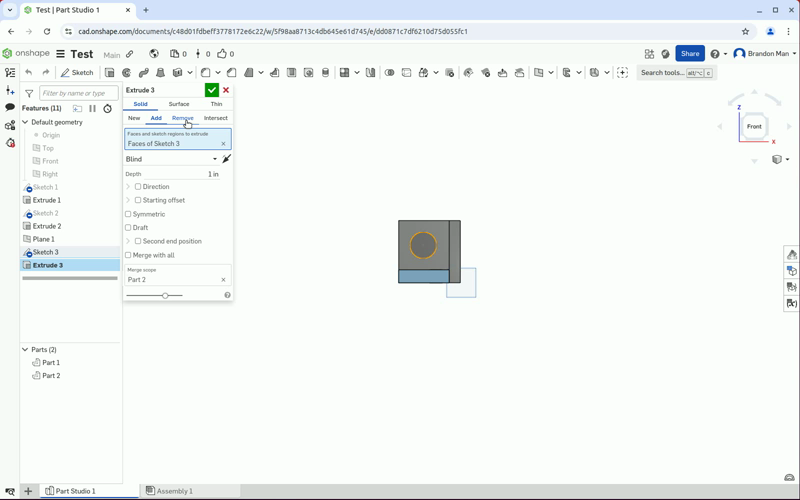
click(186, 120)
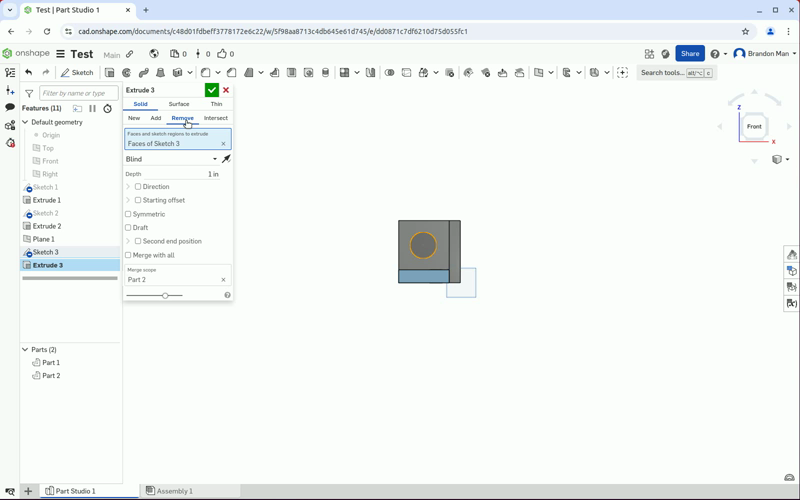
key(tab, 4)
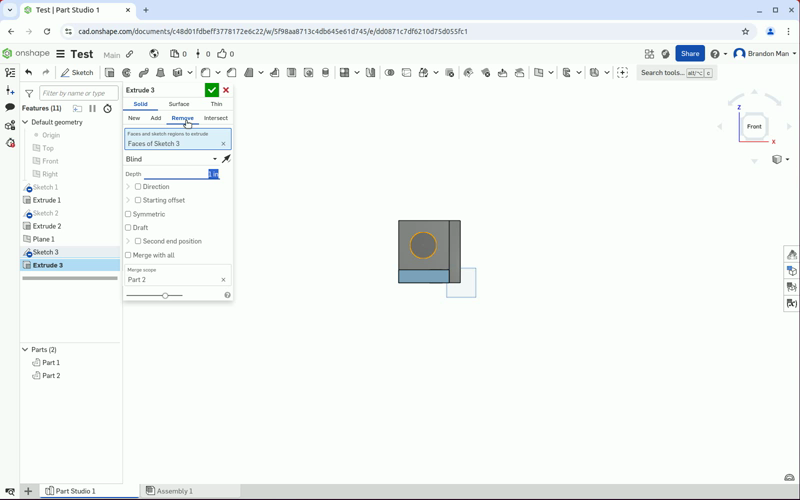
text(3.851)
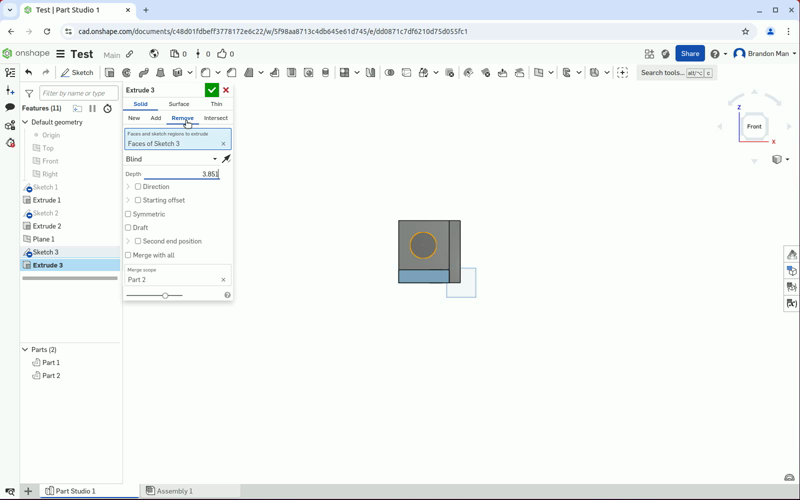
key(tab, 6)
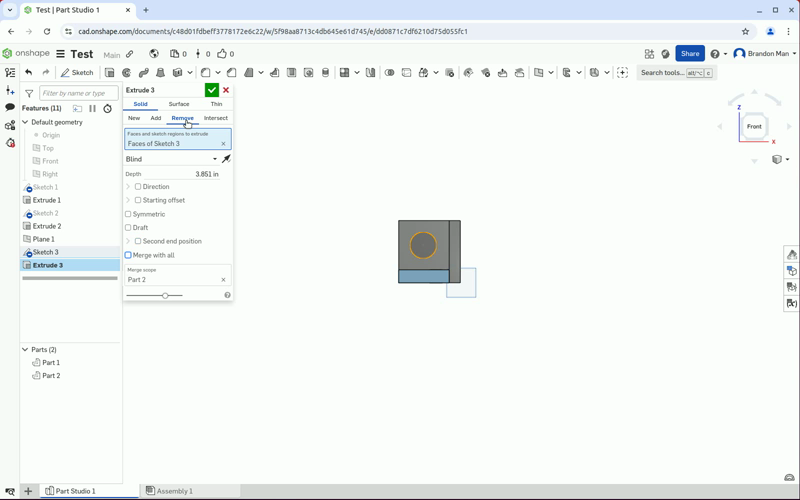
key(space)
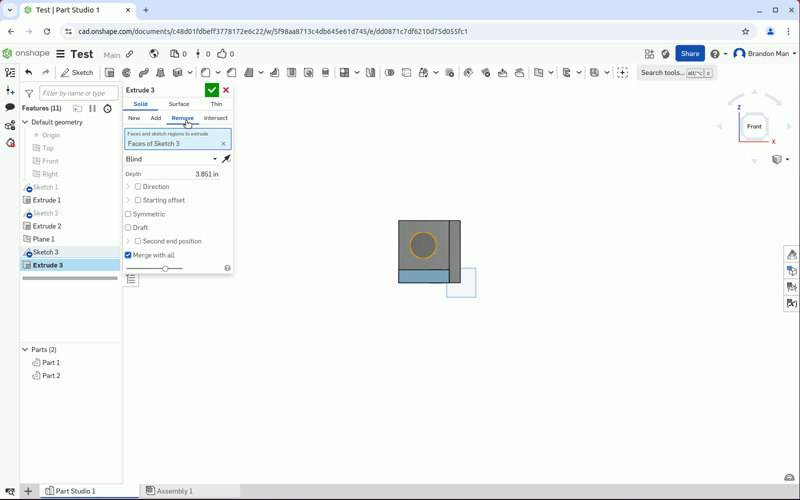
key(enter)
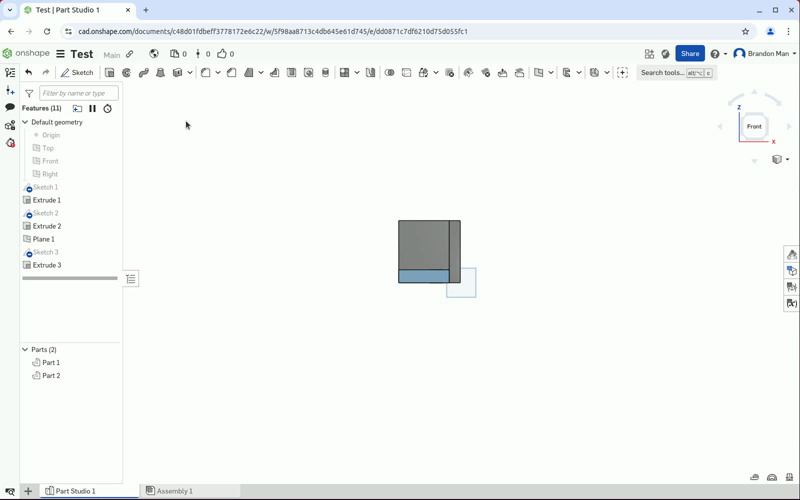
key(shift+h)
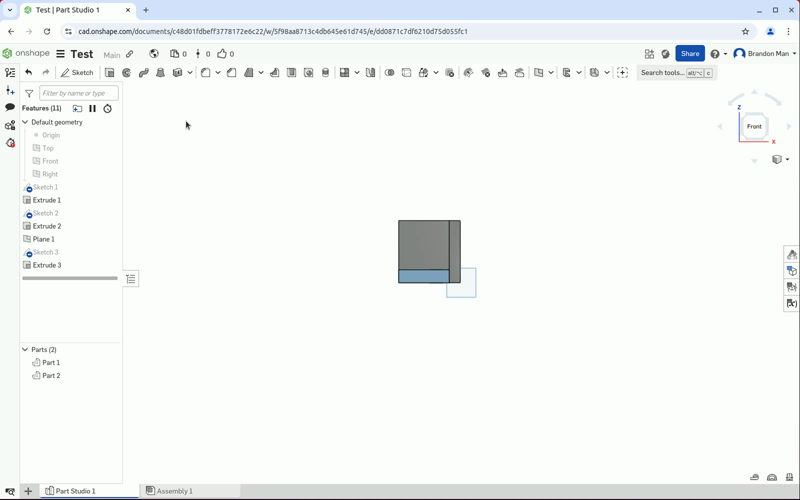
key(shift+h)
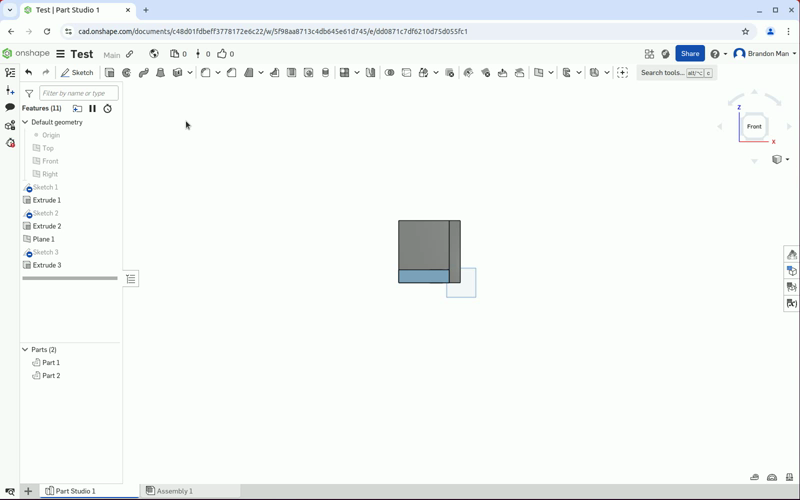
key(shift+7)
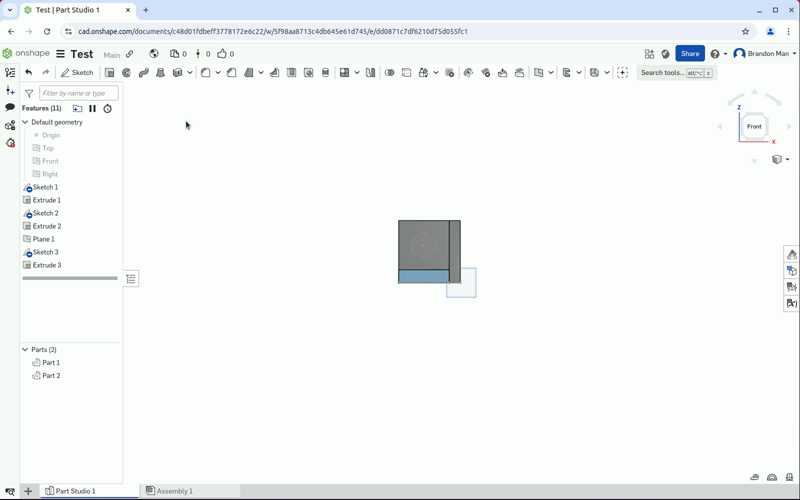
key(left, 2)
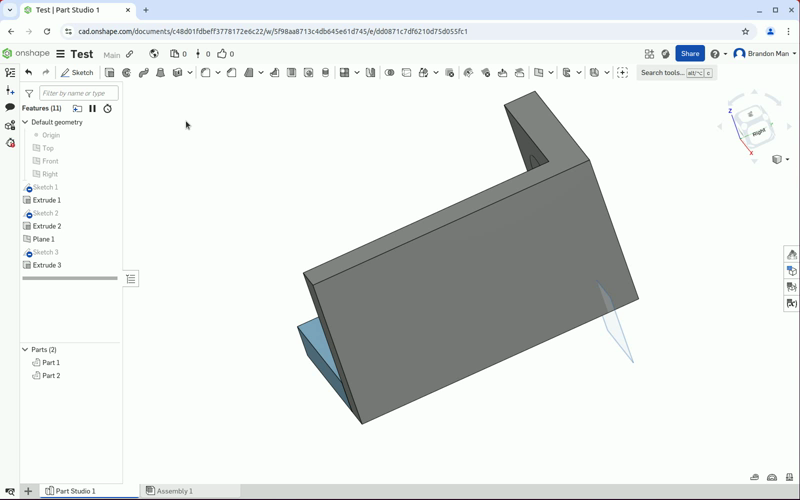
key(down, 2)
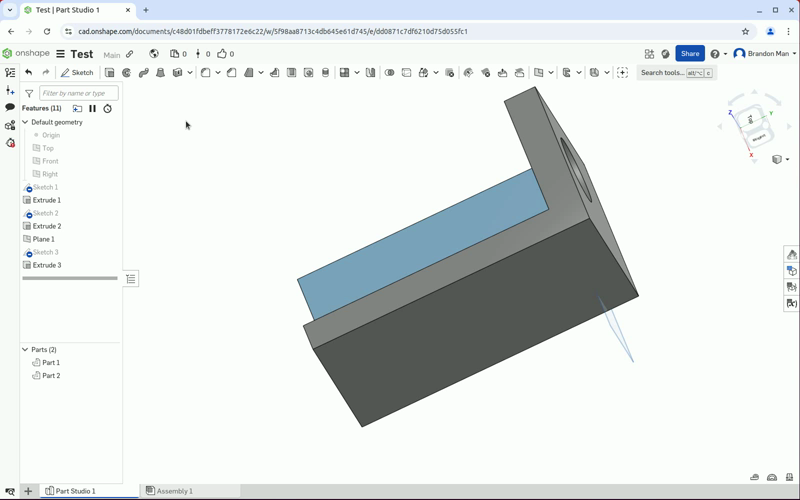
key(up, 2)
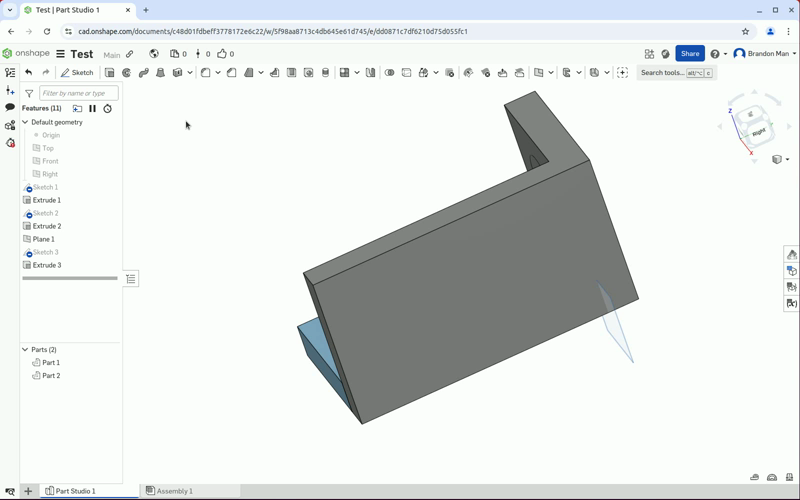
key(right, 2)
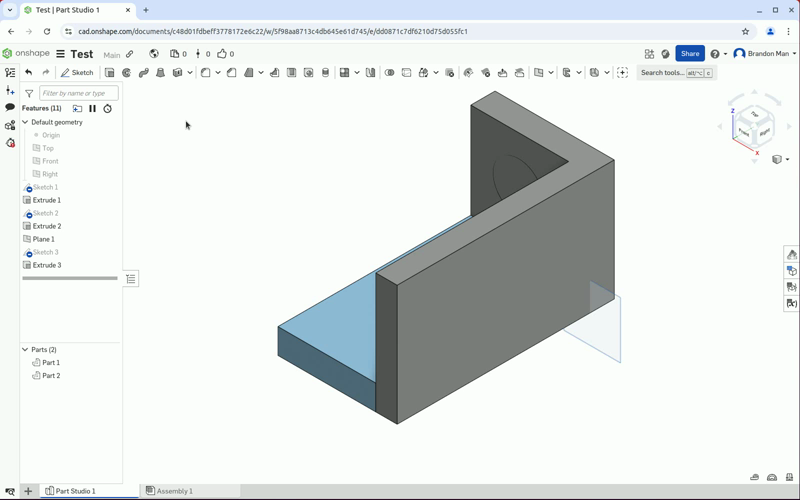
mouse_move(73, 189)
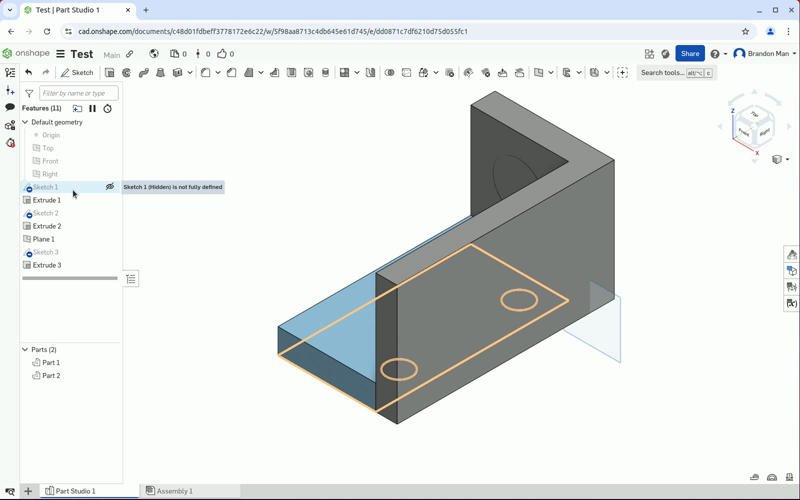
click(73, 189)